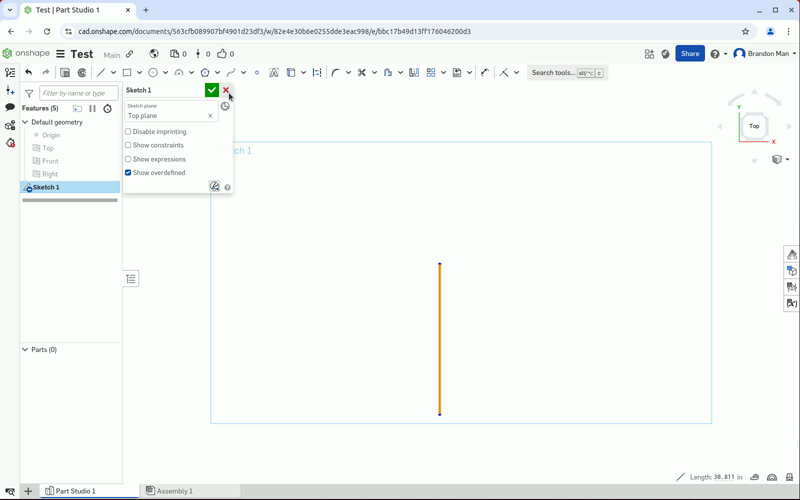
key(shift+h)
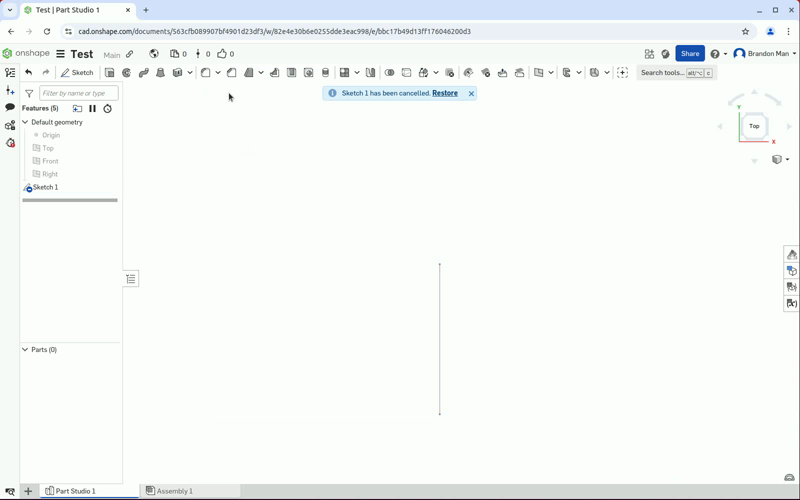
key(shift+s)
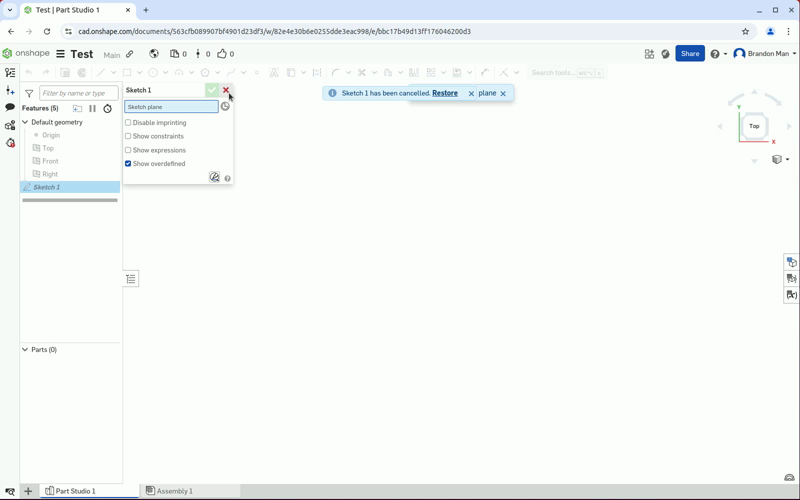
mouse_move(73, 150)
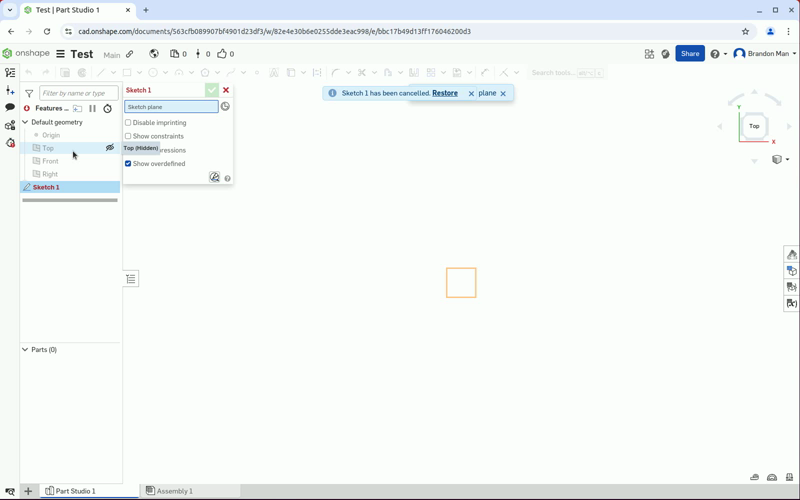
click(73, 150)
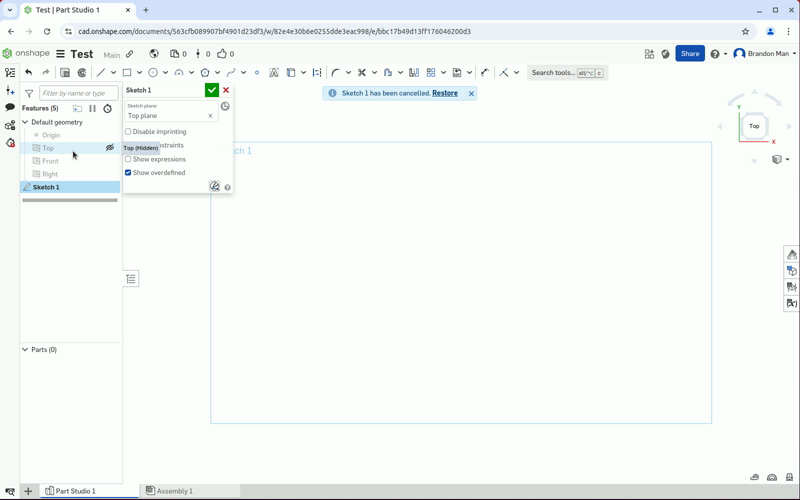
mouse_move(73, 352)
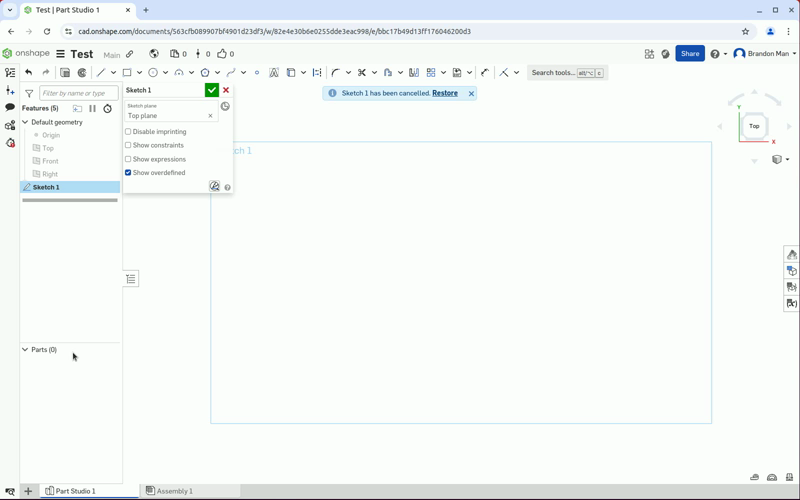
key(y)
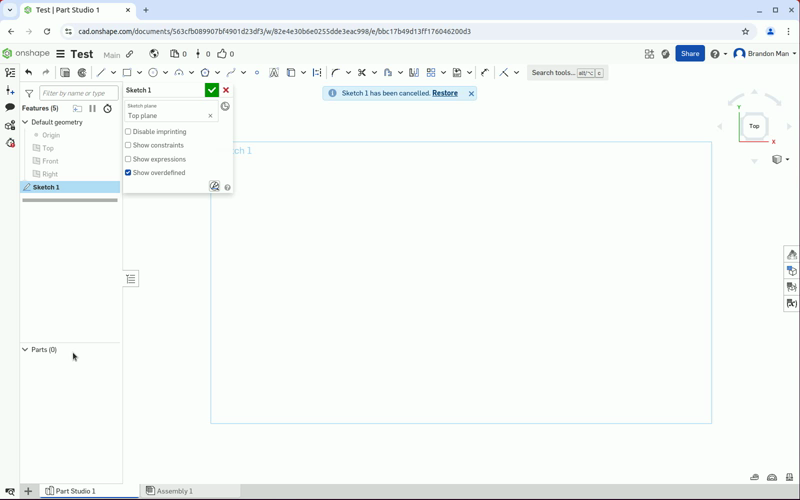
key(c)
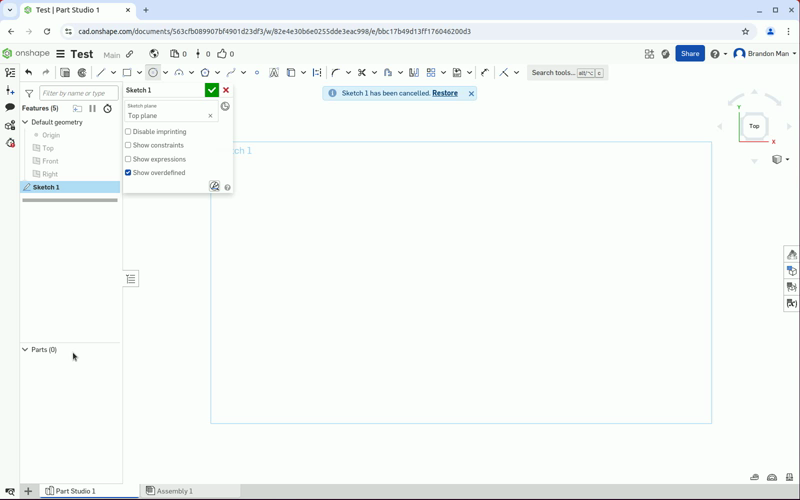
key_down(shift)
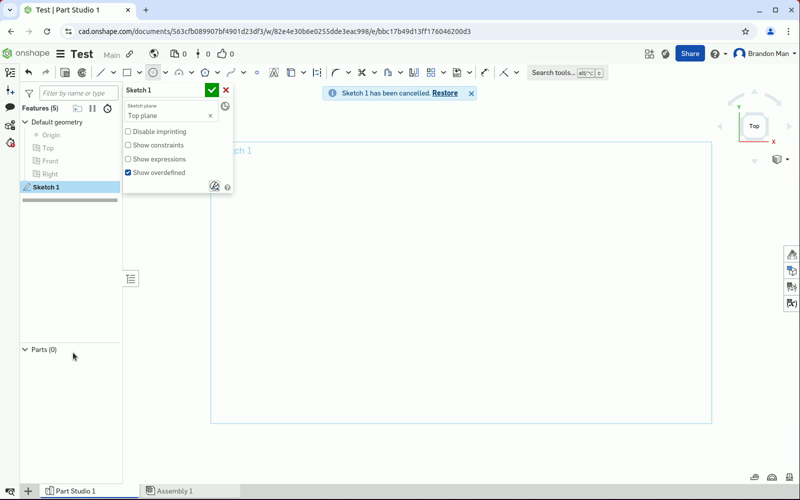
mouse_move(461, 282)
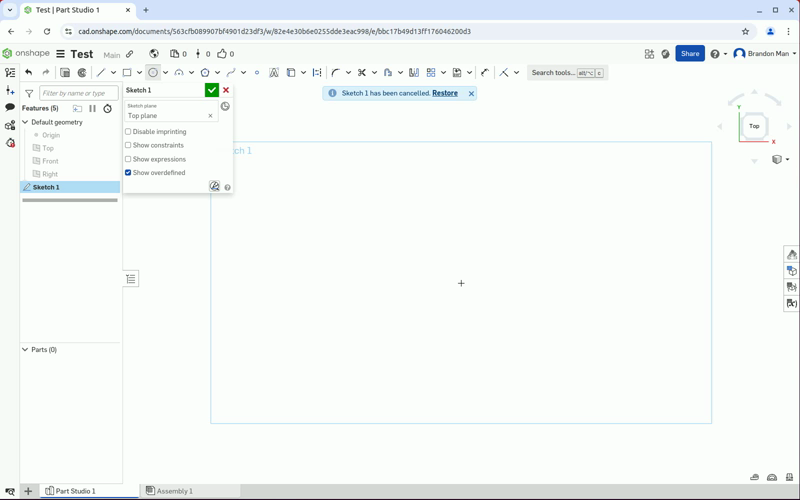
click(461, 282)
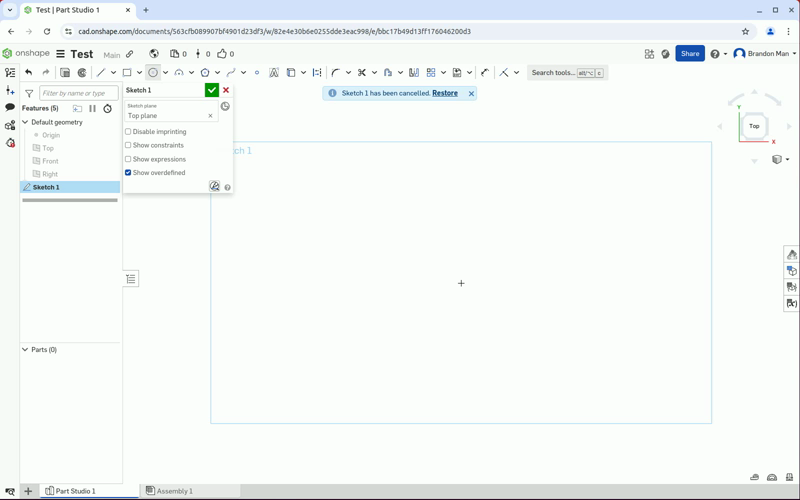
key_up(shift)
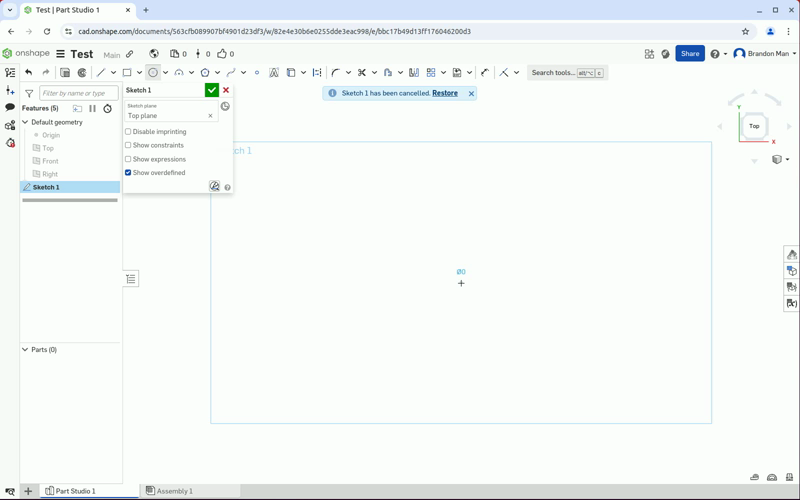
mouse_move(465, 282)
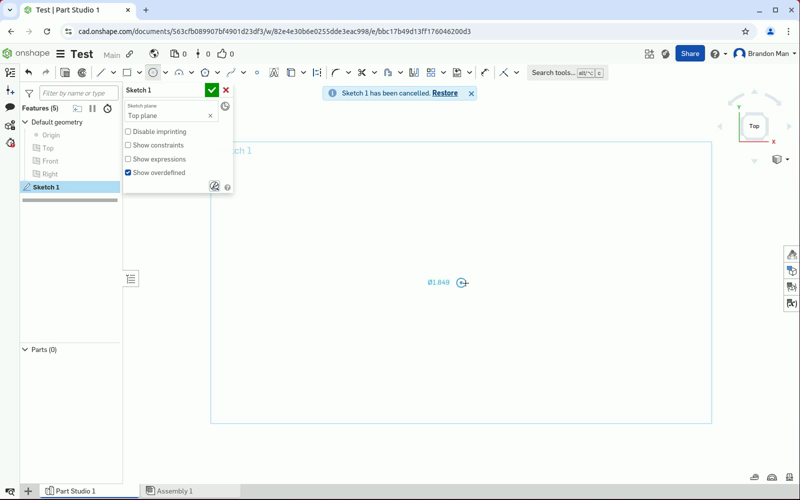
click(465, 282)
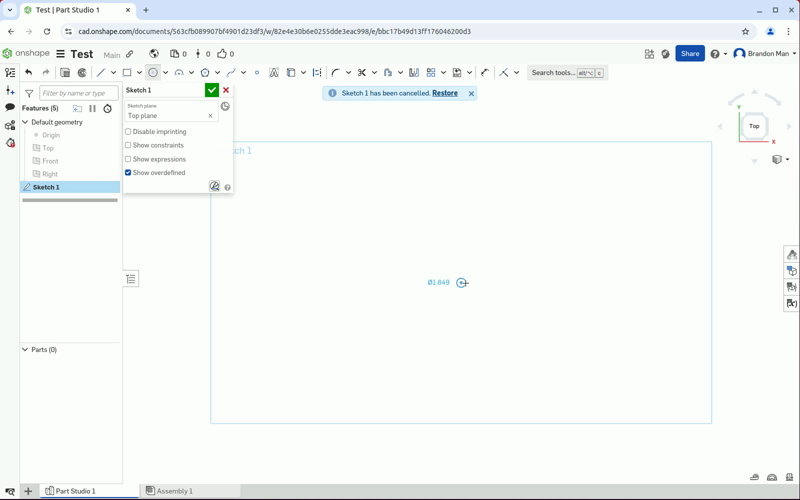
key(esc)
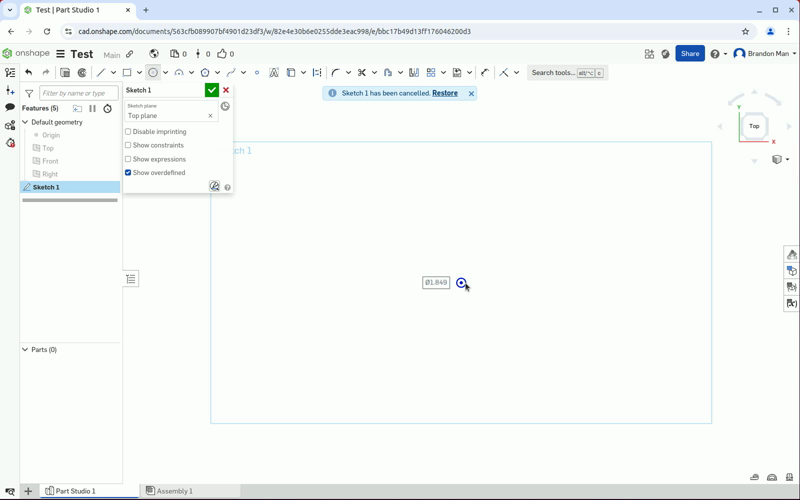
key(c)
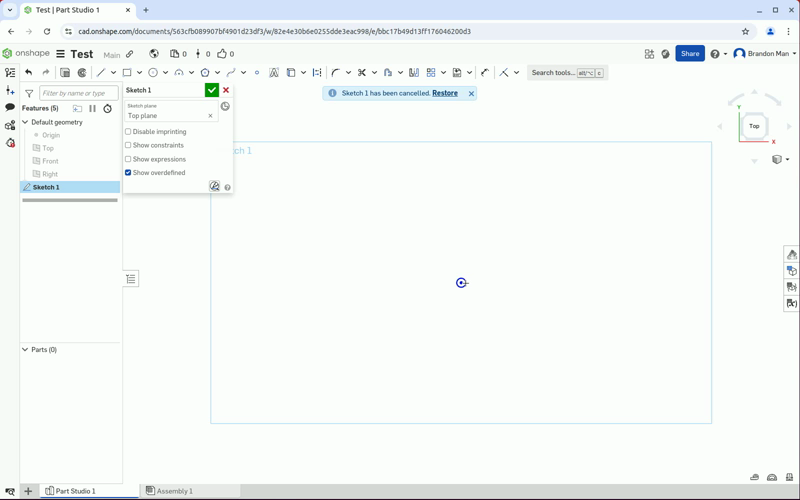
key_down(shift)
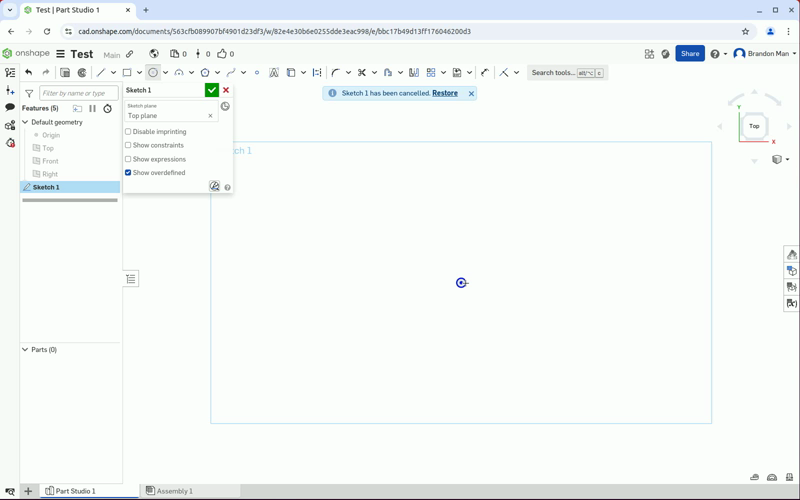
mouse_move(461, 282)
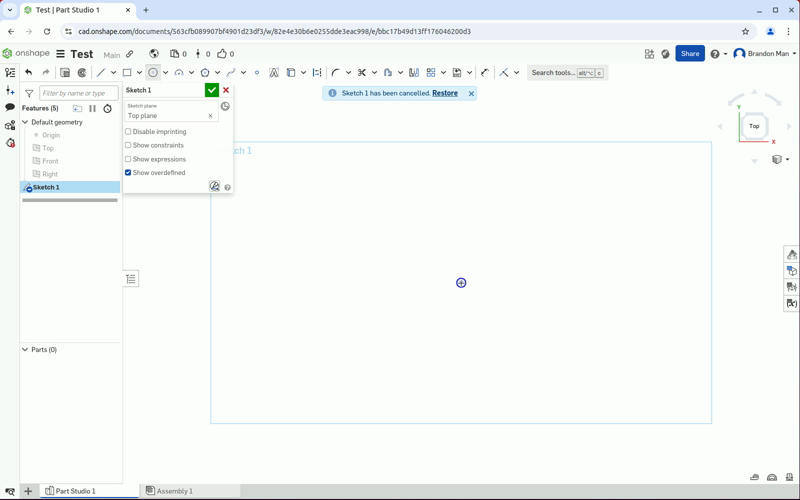
scroll(6)
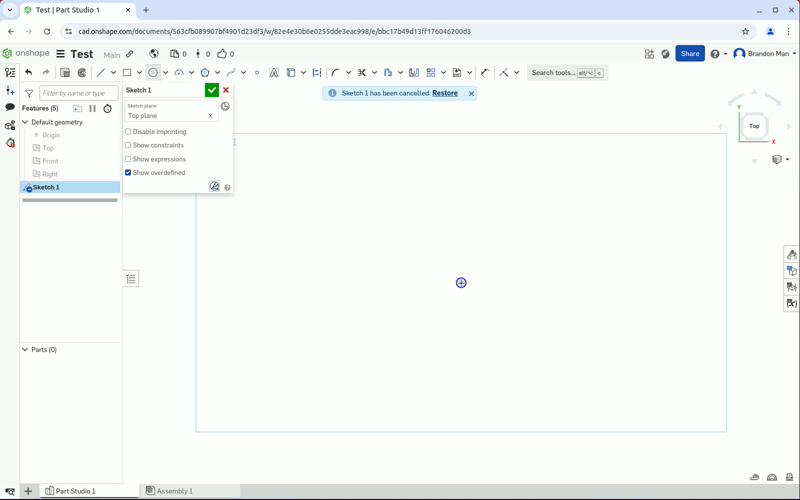
scroll(6)
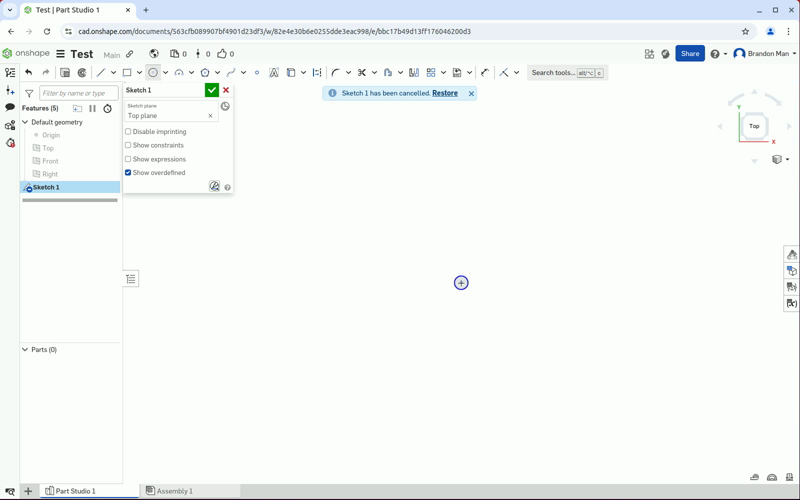
scroll(6)
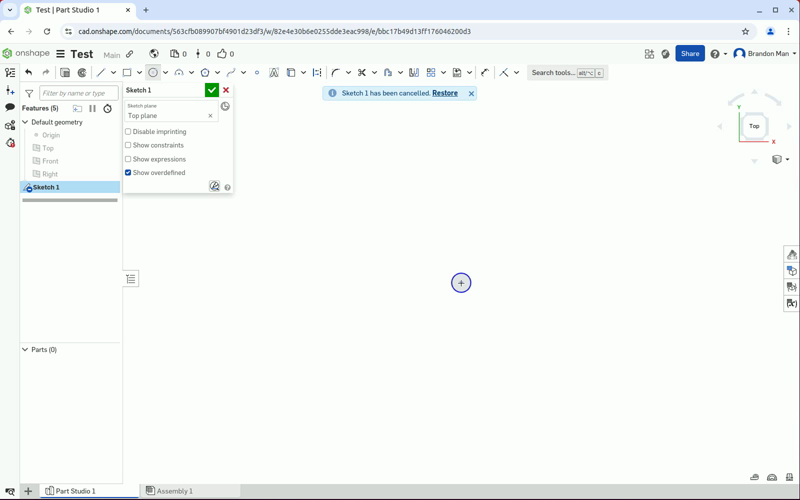
scroll(6)
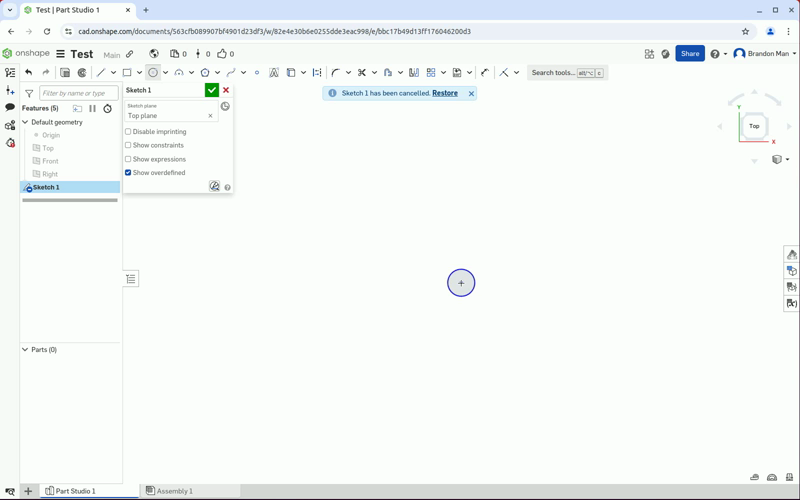
scroll(6)
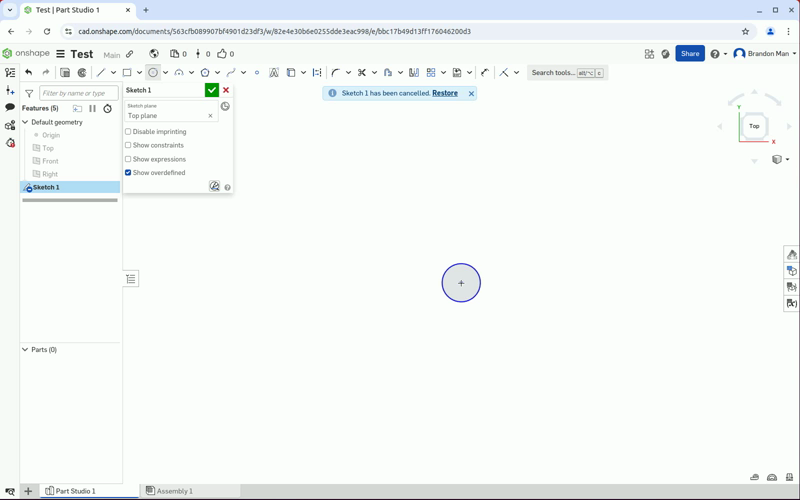
scroll(6)
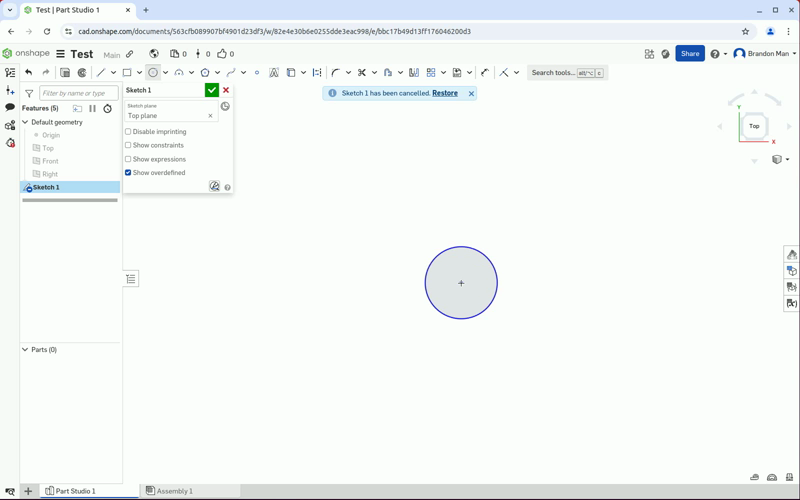
scroll(6)
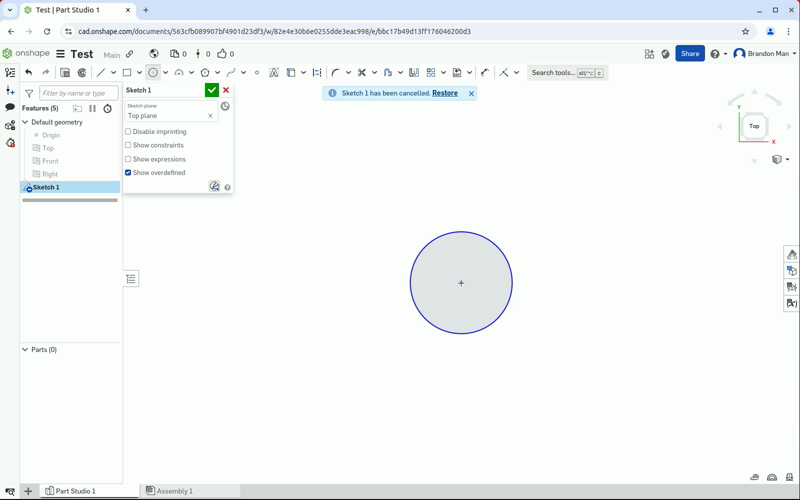
click(461, 282)
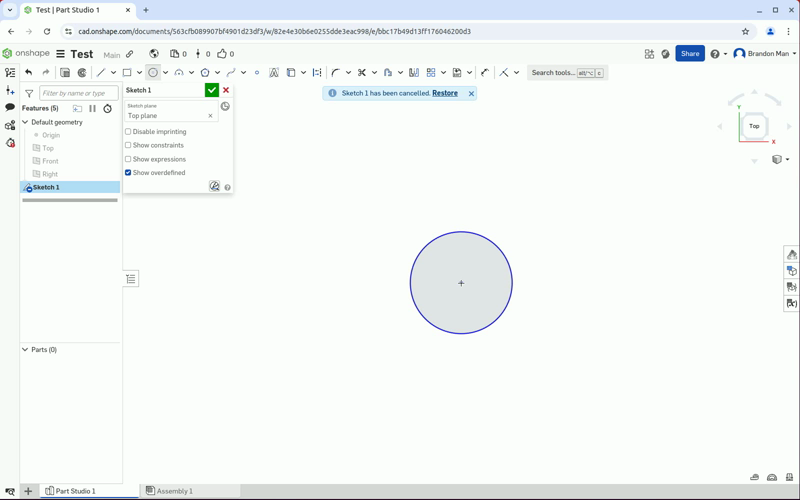
scroll(-6)
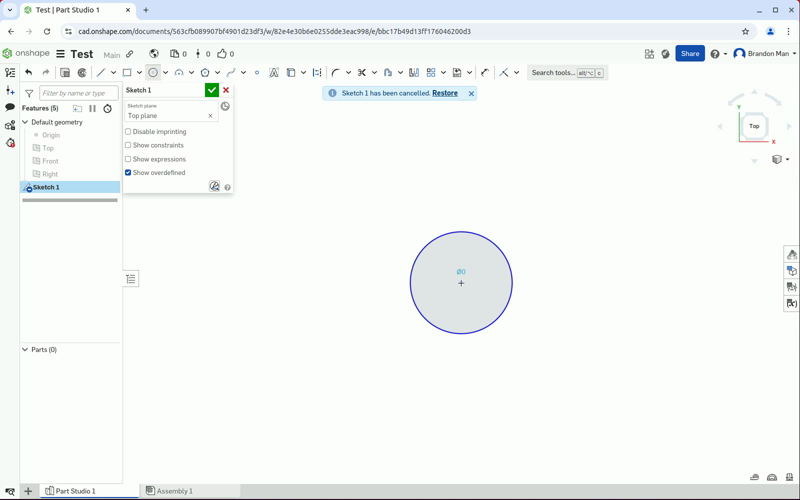
scroll(-6)
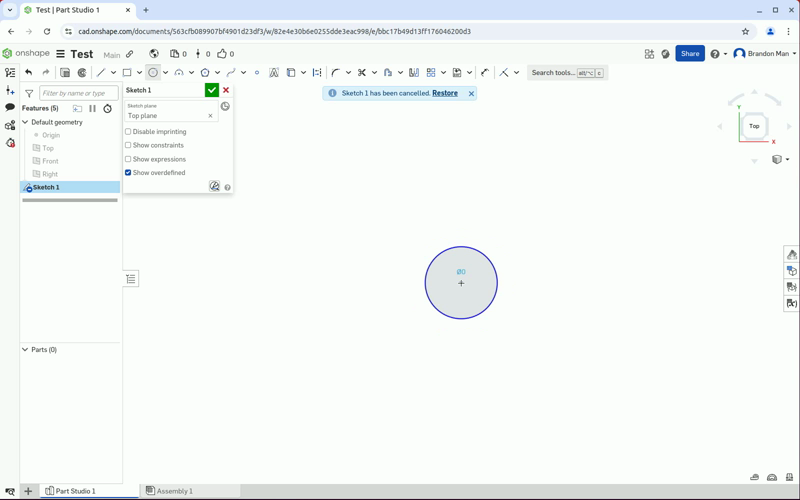
scroll(-6)
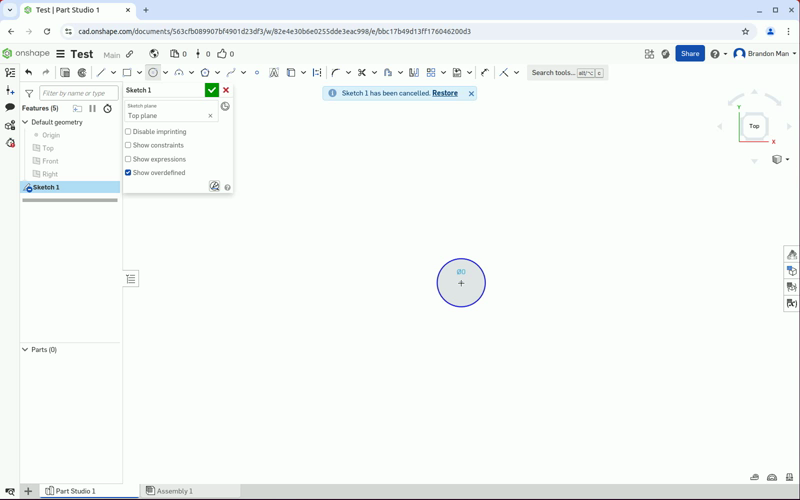
scroll(-6)
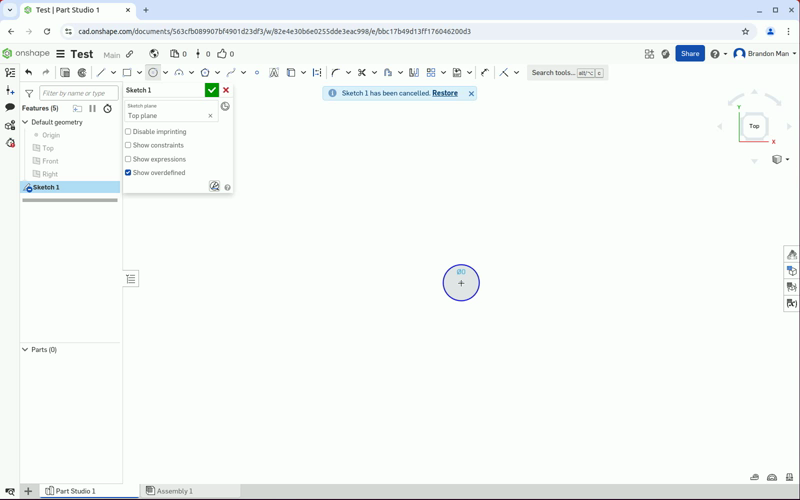
scroll(-6)
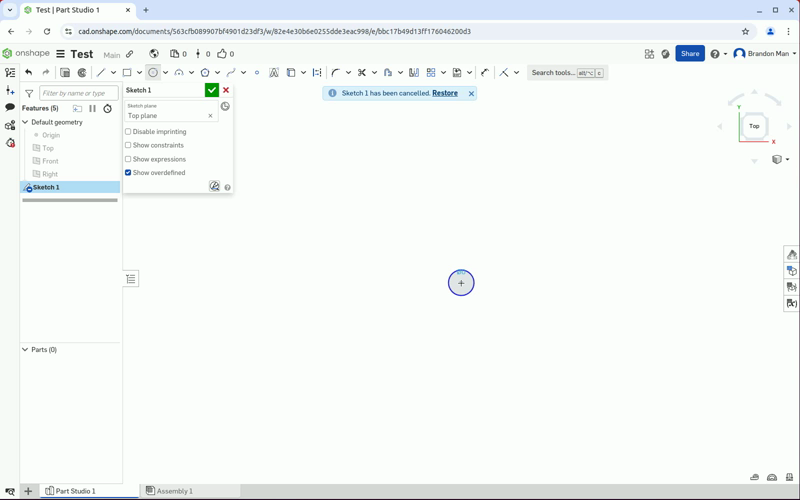
scroll(-6)
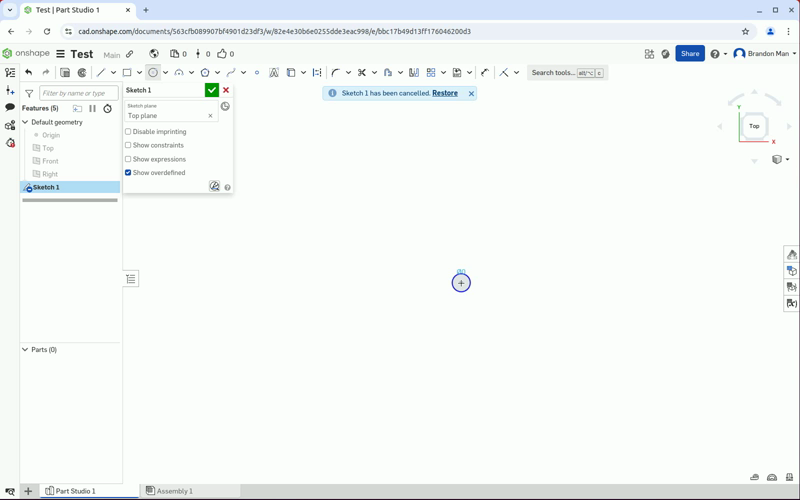
scroll(-6)
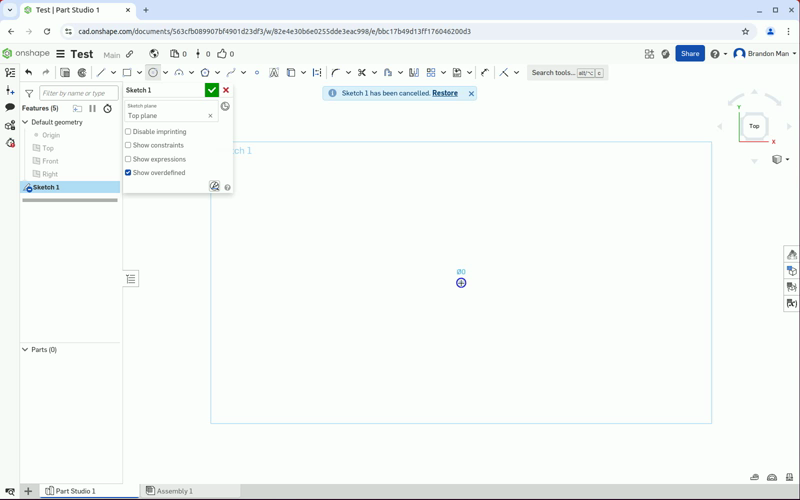
key_up(shift)
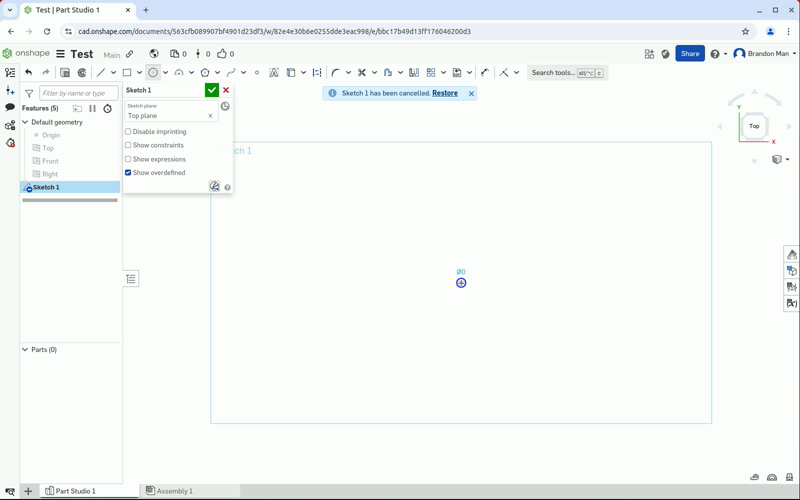
mouse_move(463, 282)
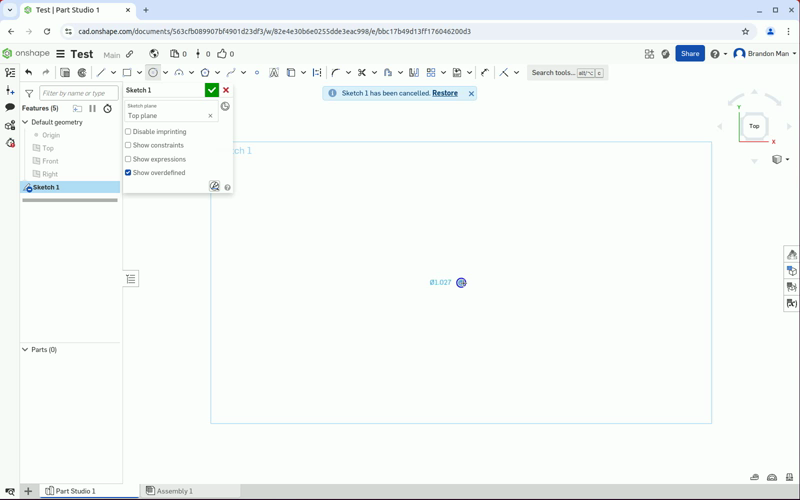
scroll(6)
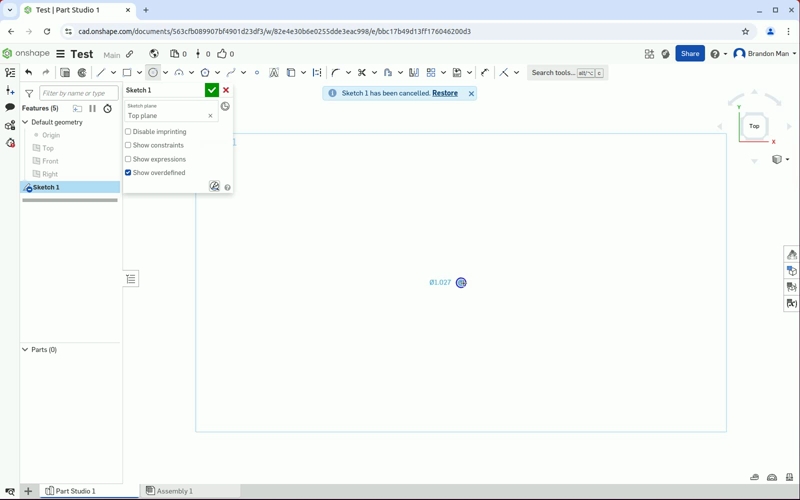
scroll(6)
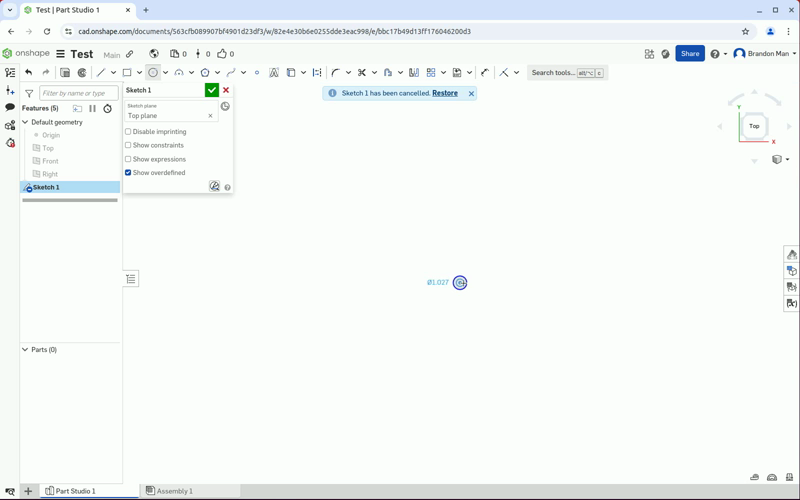
scroll(6)
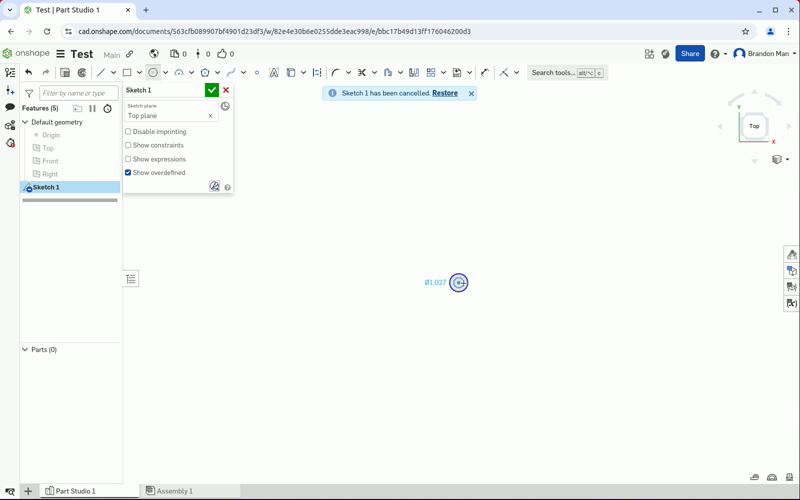
scroll(6)
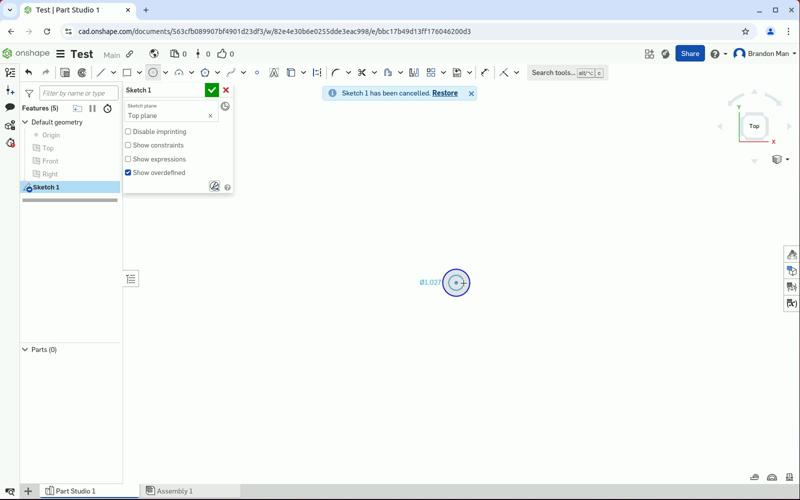
scroll(6)
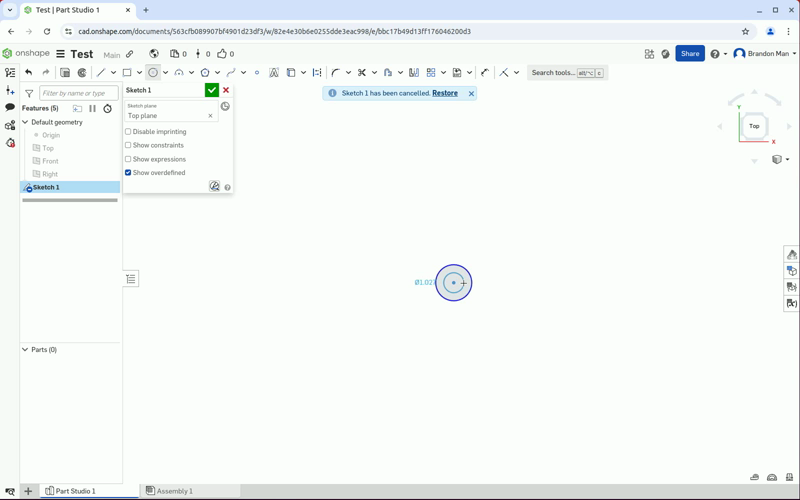
scroll(6)
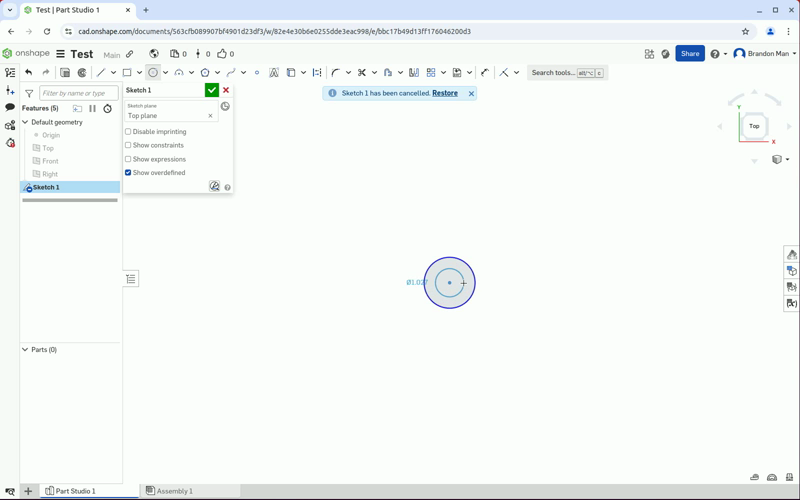
scroll(6)
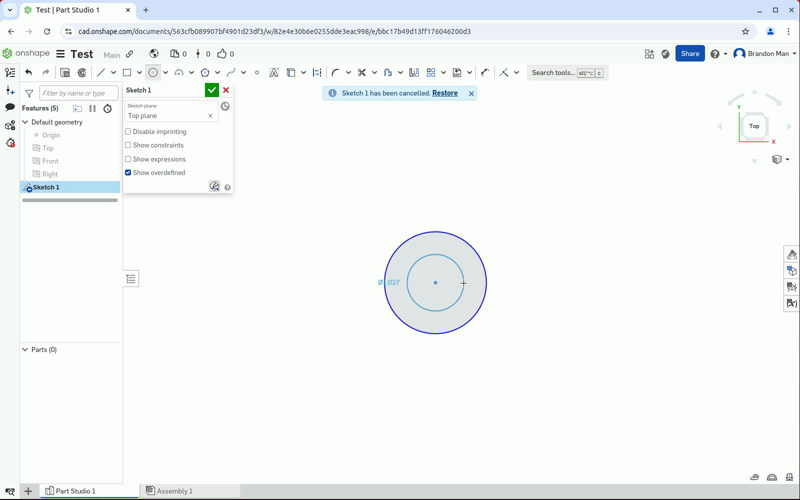
click(463, 282)
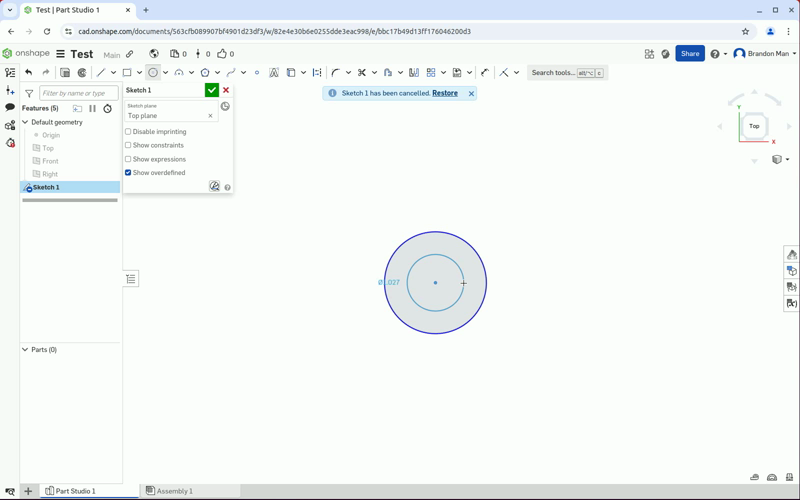
scroll(-6)
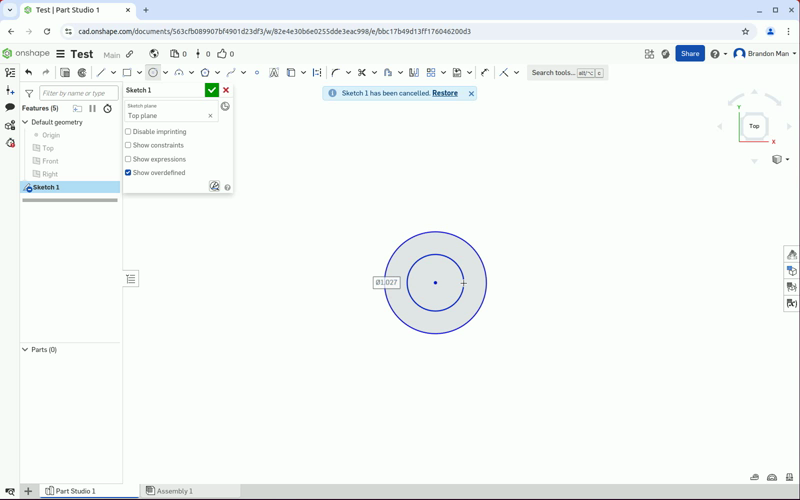
scroll(-6)
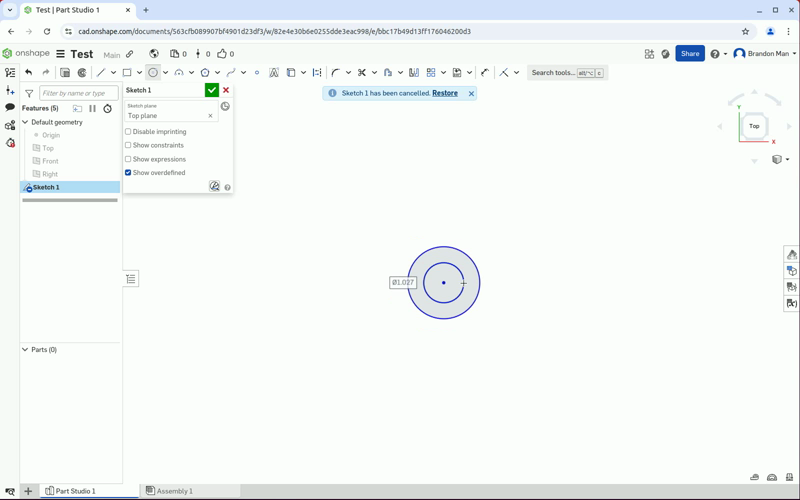
scroll(-6)
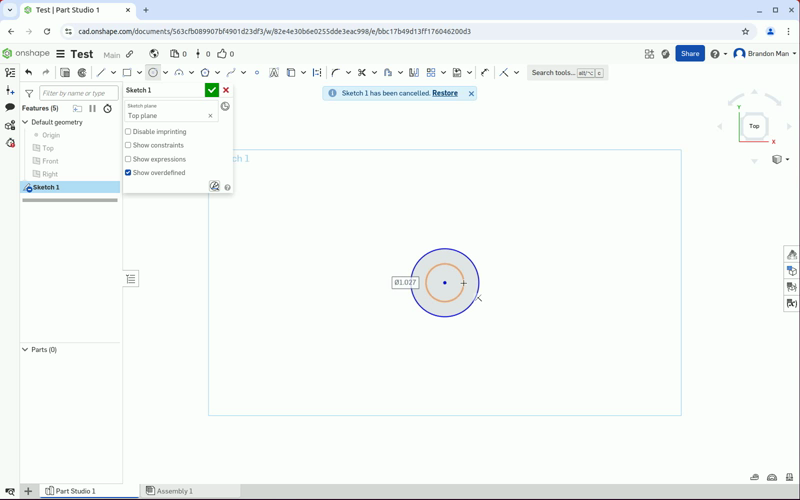
scroll(-6)
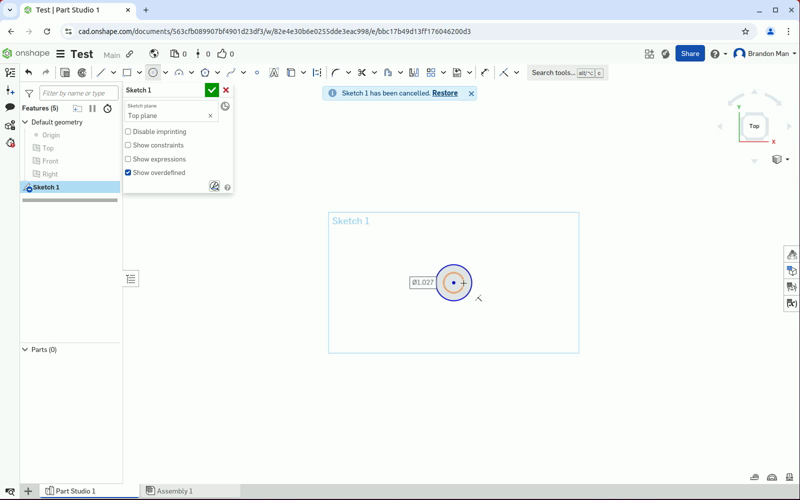
scroll(-6)
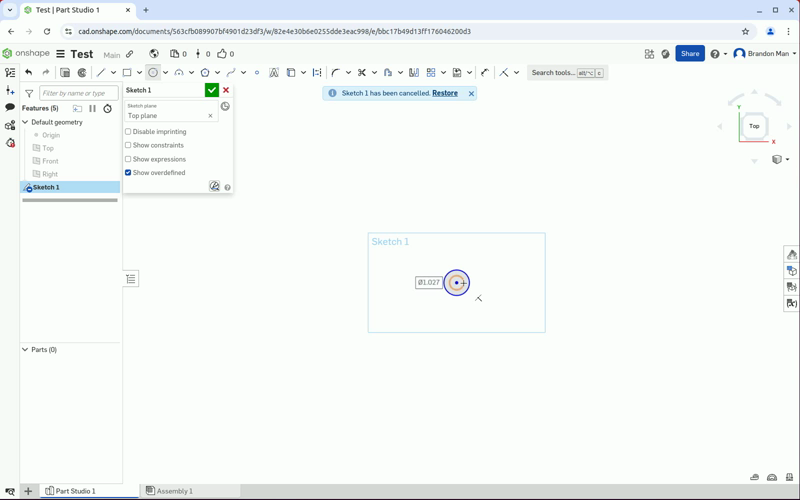
scroll(-6)
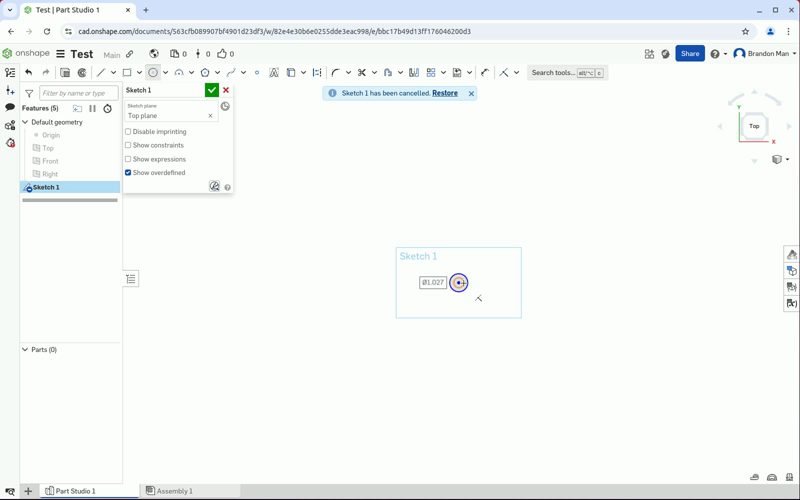
scroll(-6)
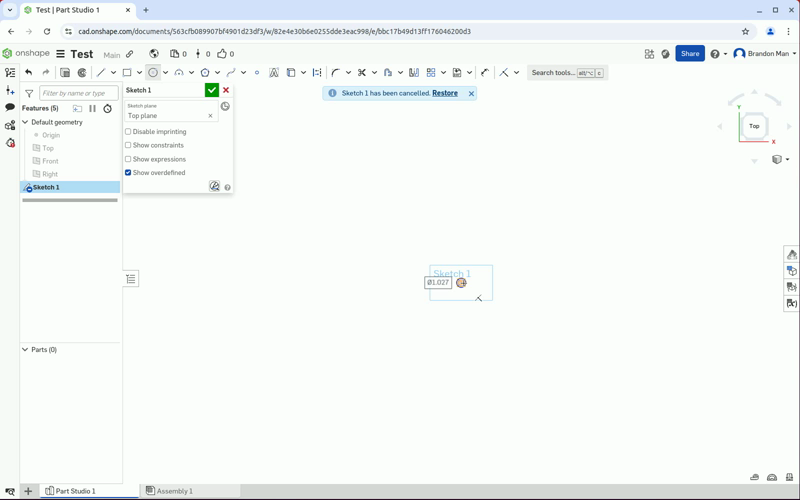
key(esc)
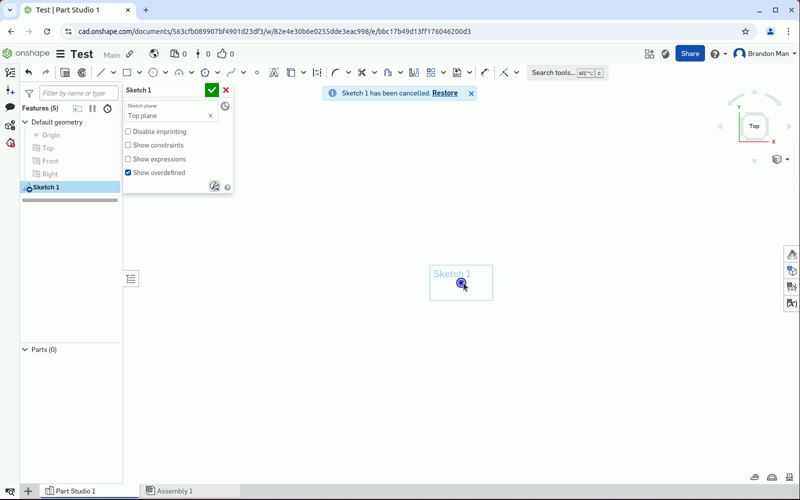
mouse_move(464, 281)
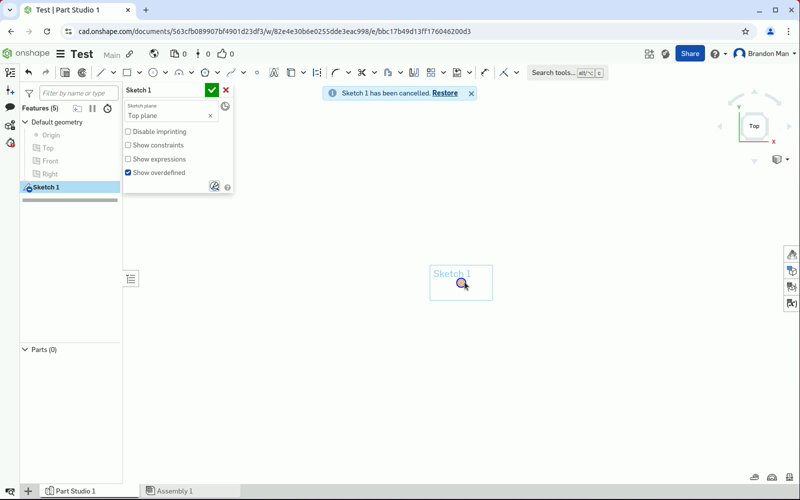
scroll(6)
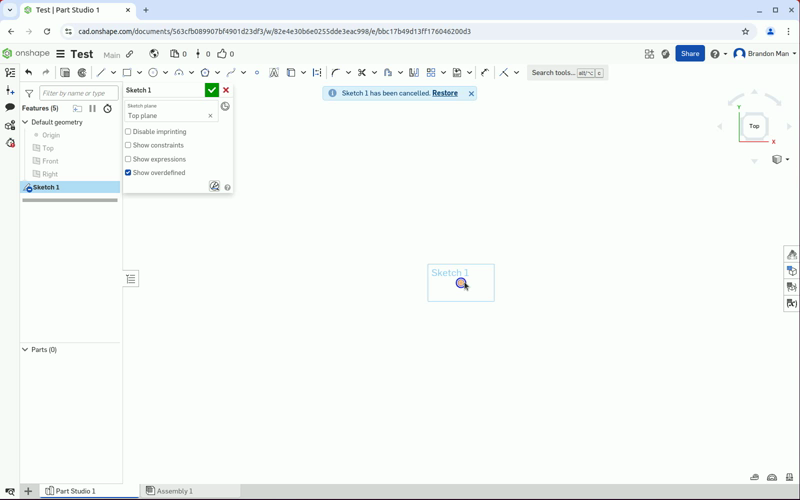
scroll(6)
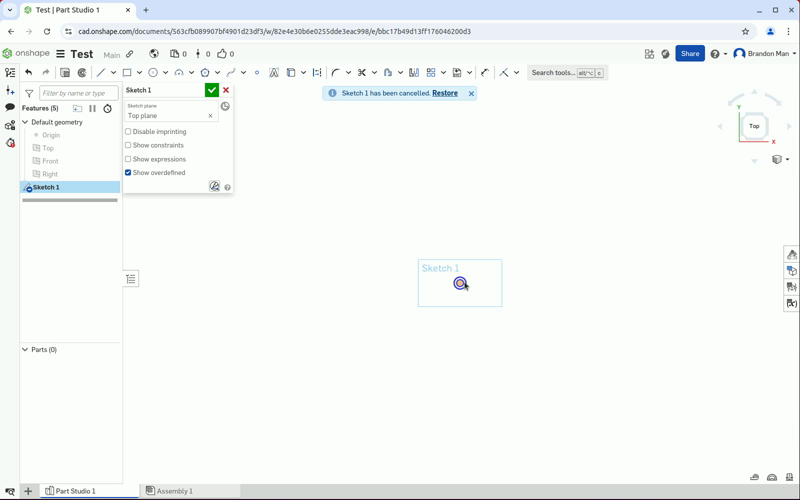
scroll(6)
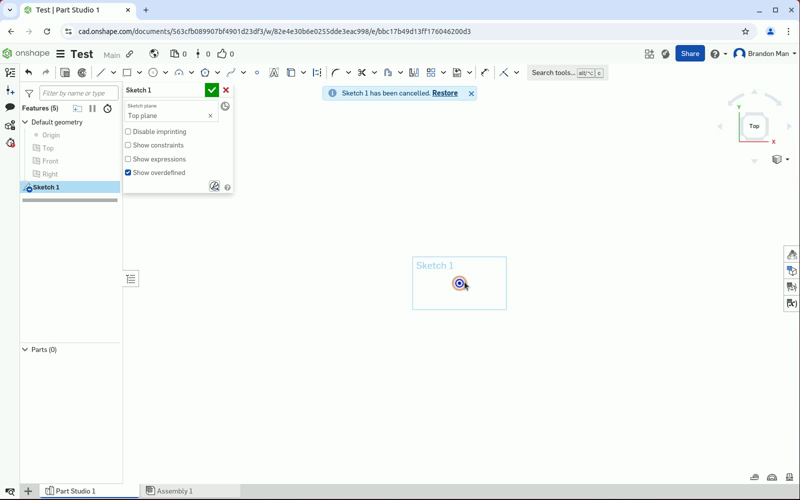
scroll(6)
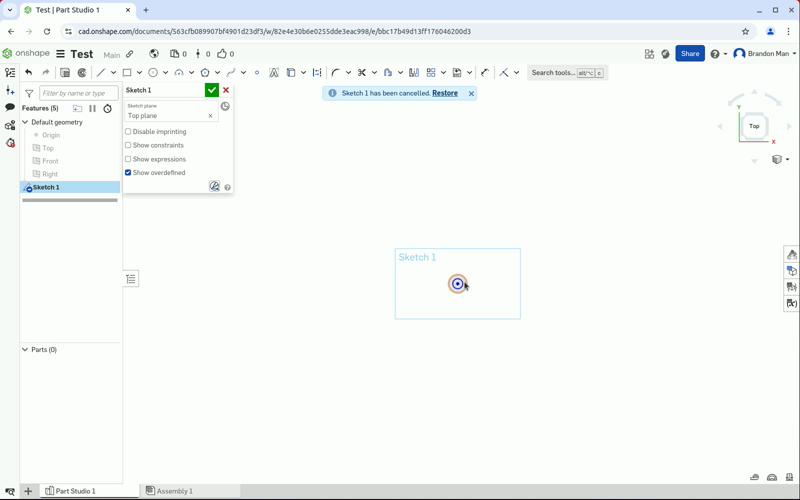
scroll(6)
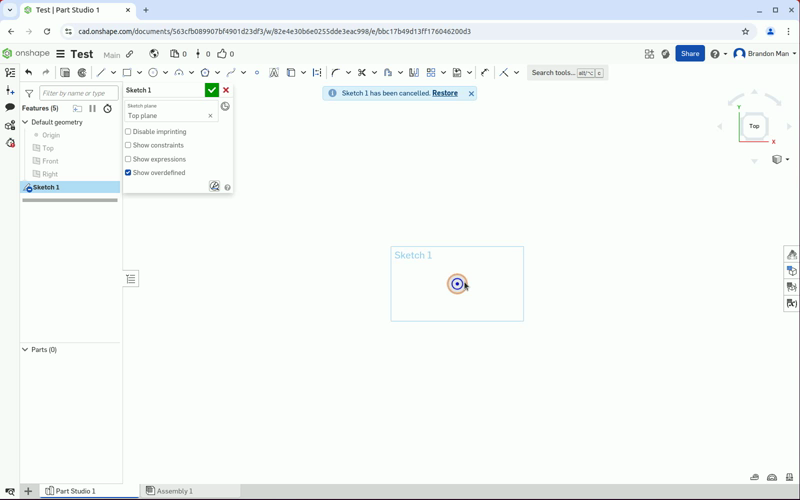
scroll(6)
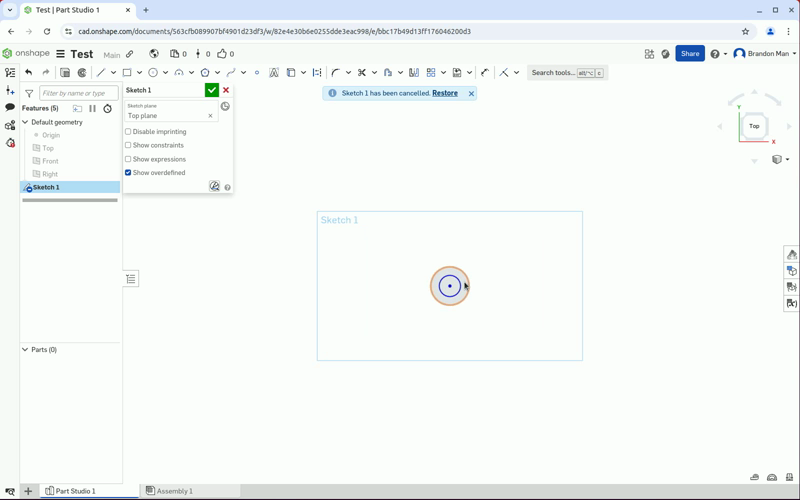
scroll(6)
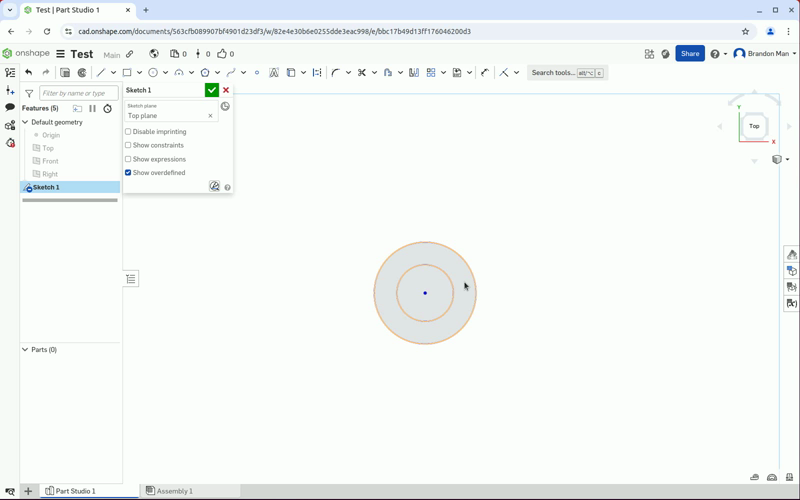
click(464, 281)
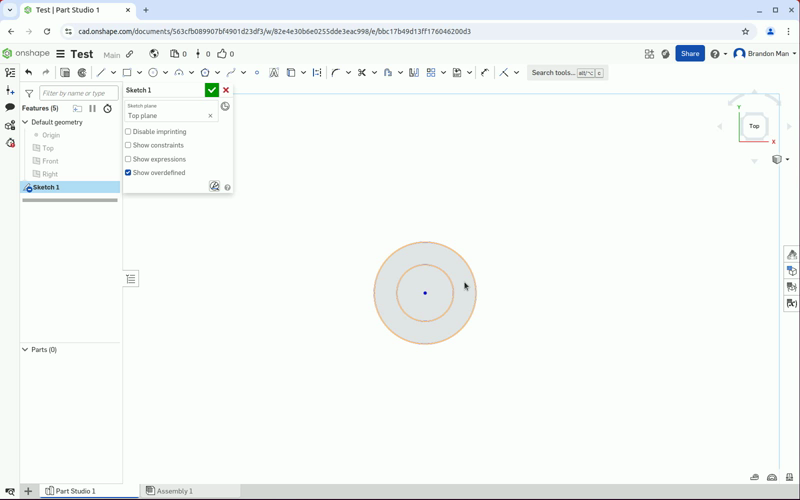
scroll(-6)
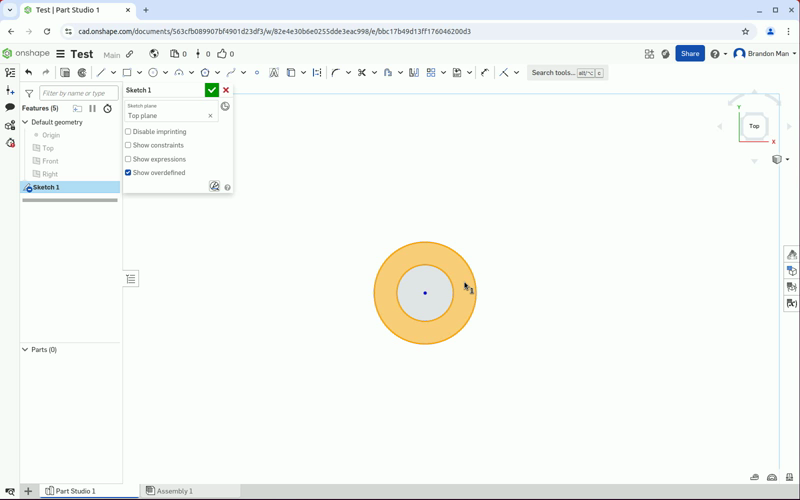
scroll(-6)
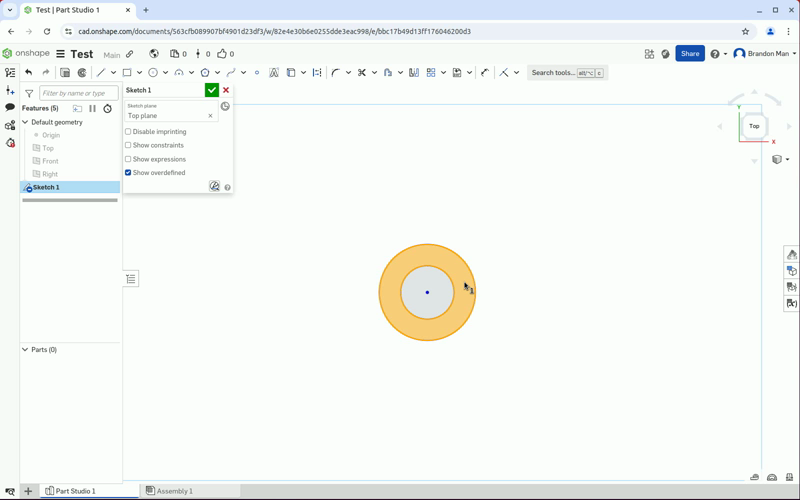
scroll(-6)
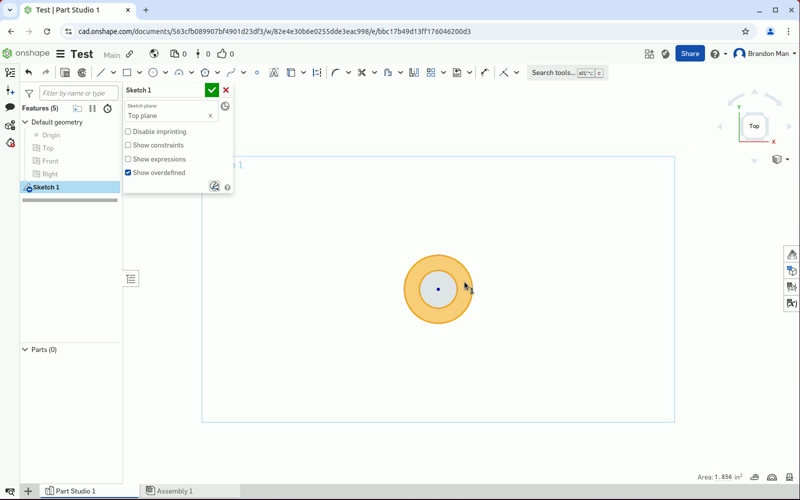
scroll(-6)
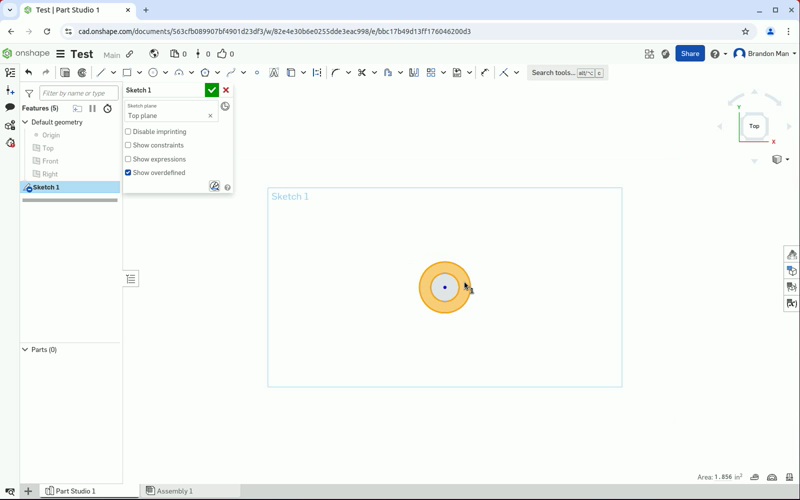
scroll(-6)
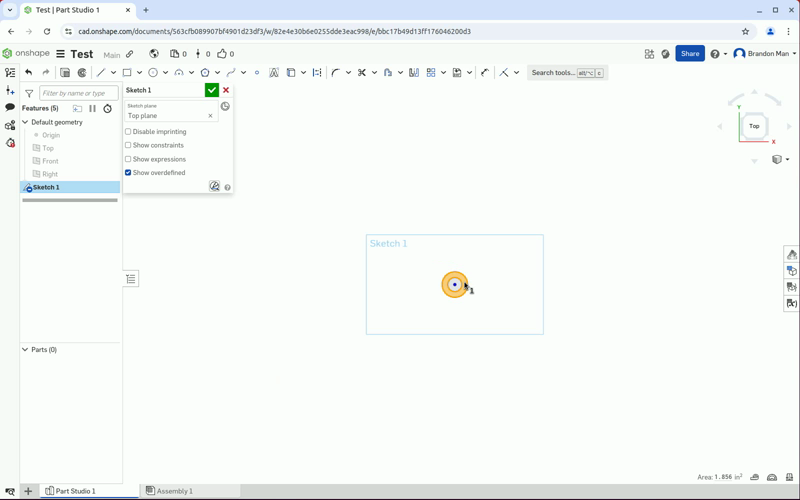
scroll(-6)
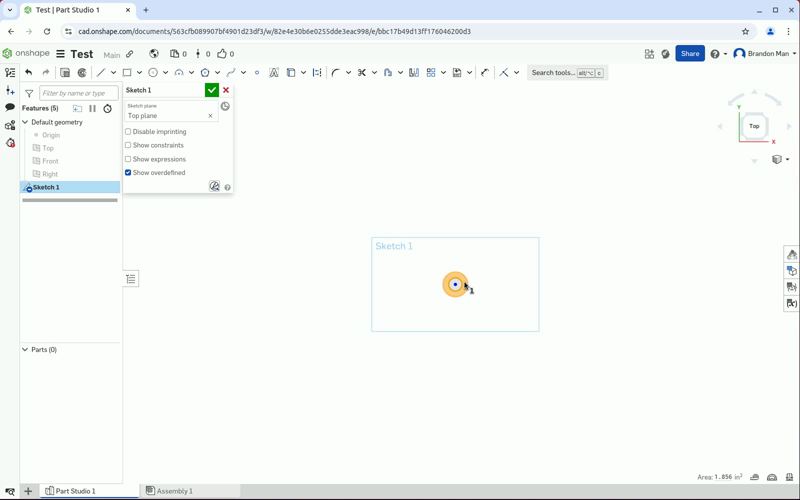
scroll(-6)
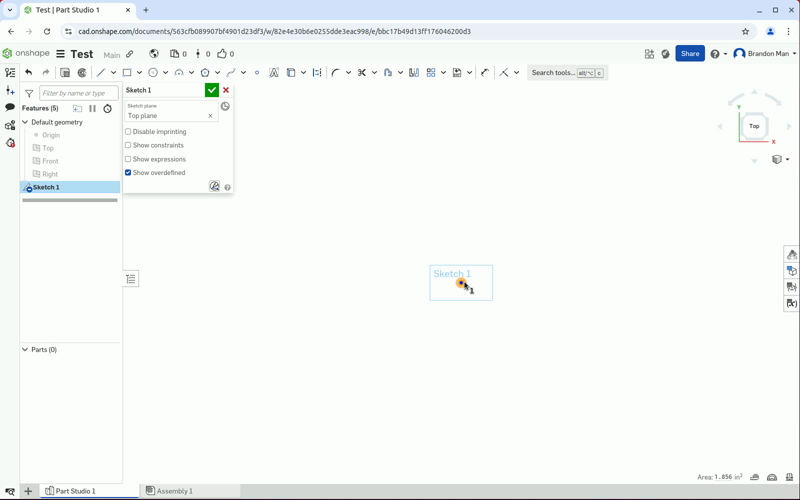
mouse_move(73, 352)
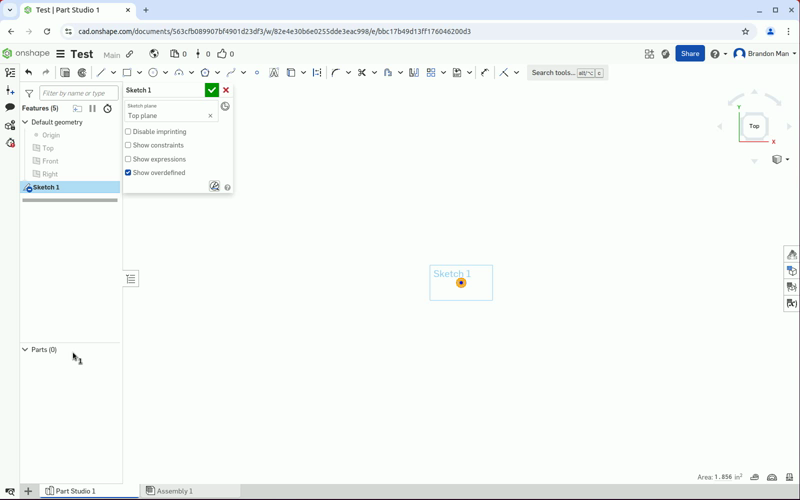
key(shift+y)
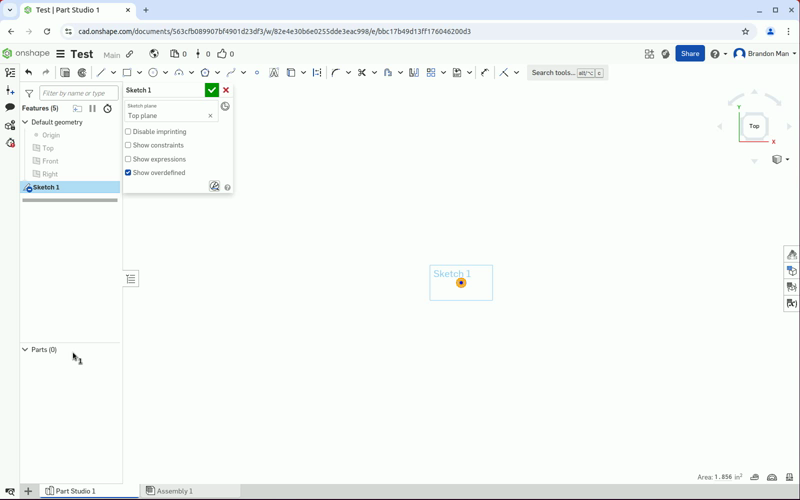
key(shift+e)
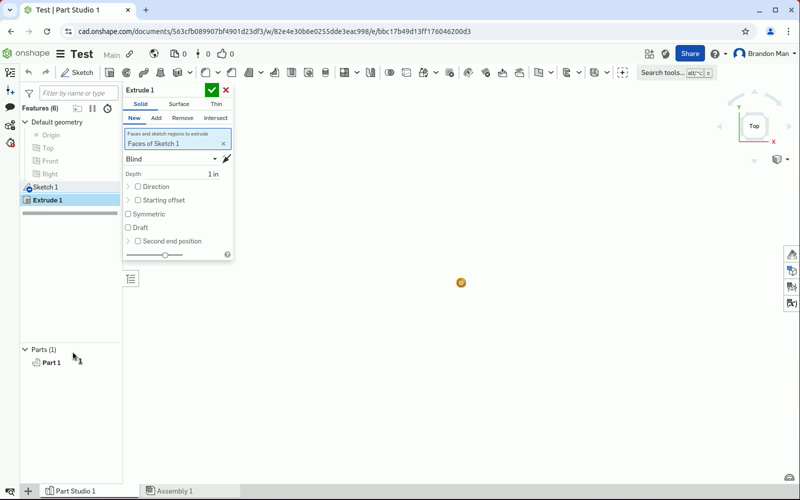
mouse_move(143, 106)
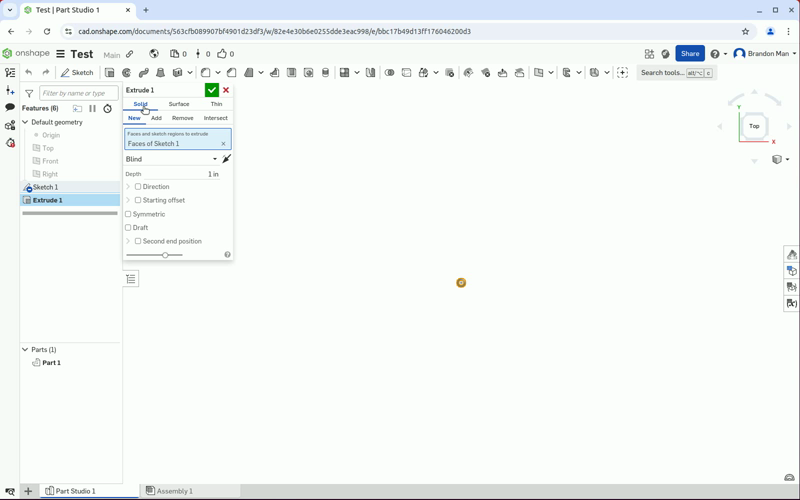
click(143, 106)
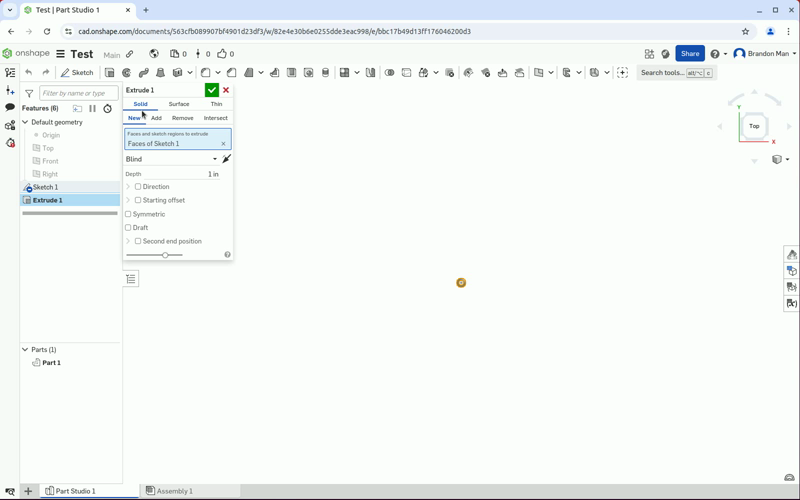
mouse_move(137, 120)
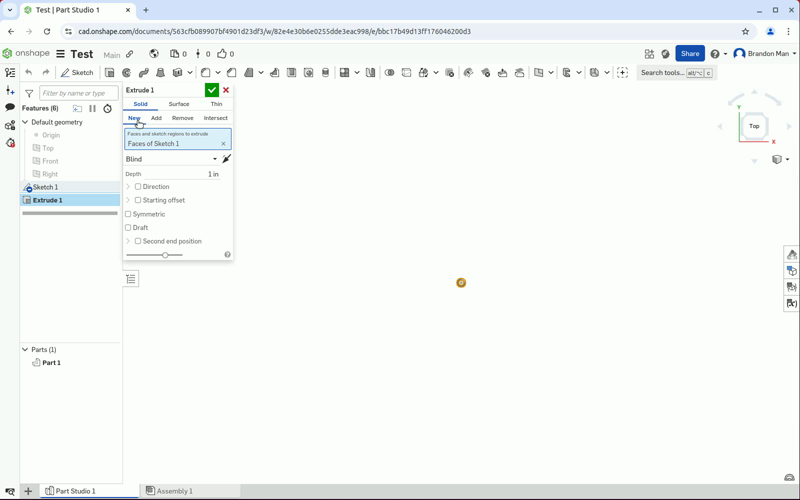
click(137, 120)
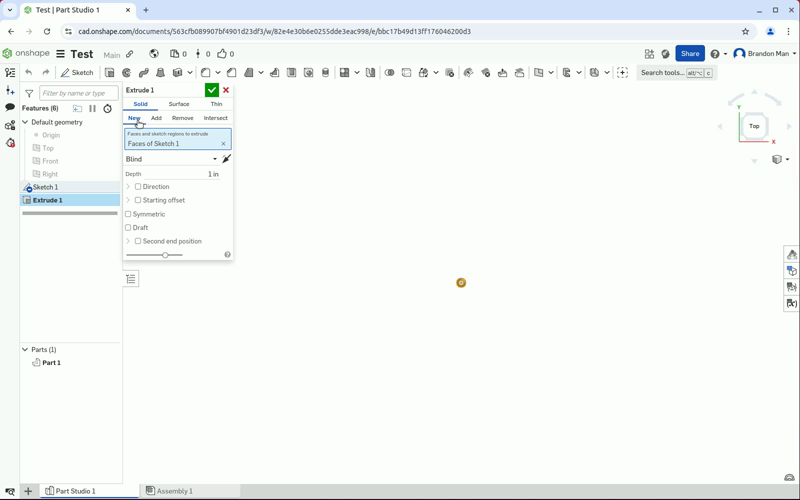
key(tab, 4)
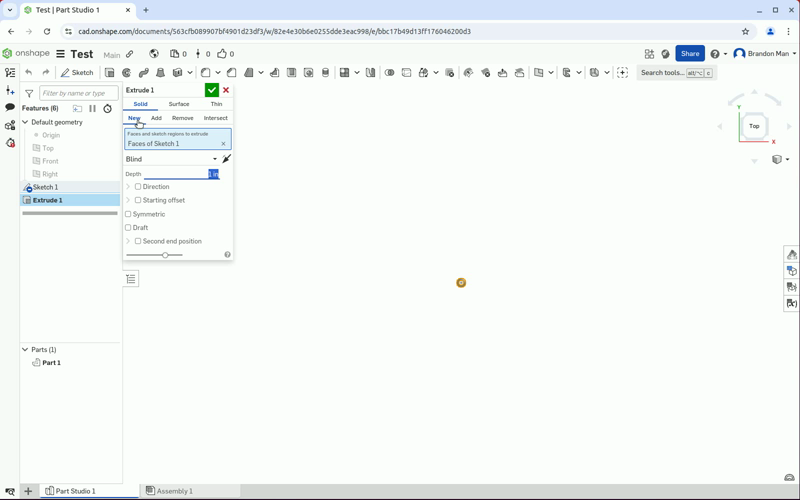
text(0.481)
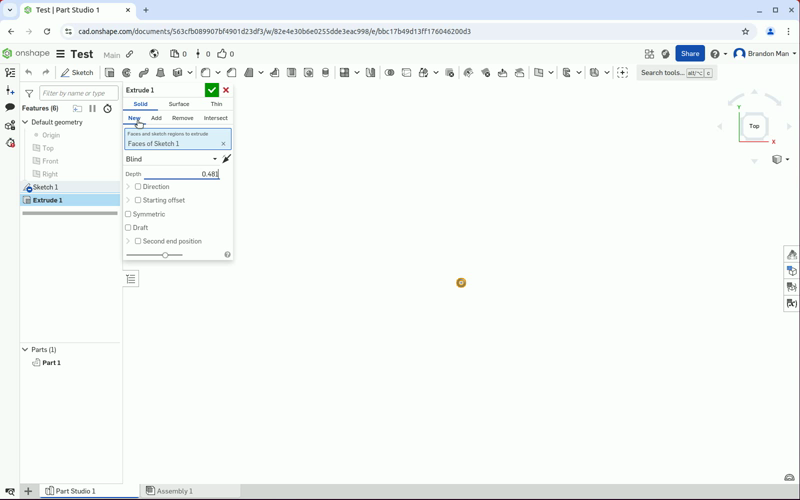
key(enter)
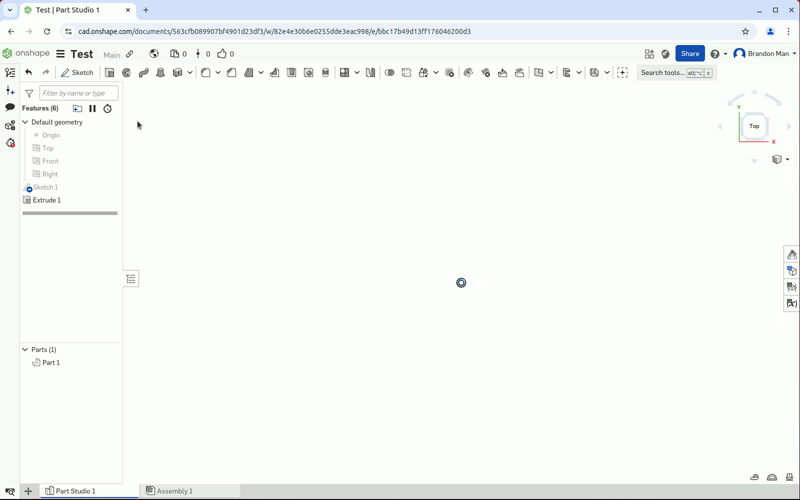
key(shift+h)
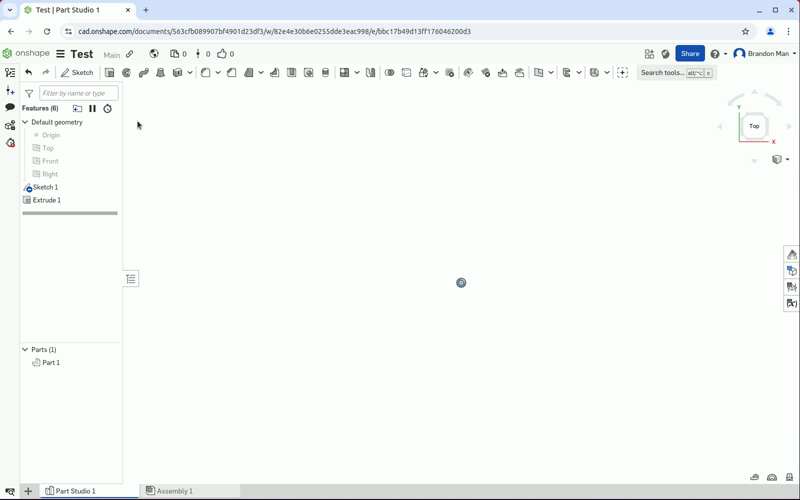
key(shift+h)
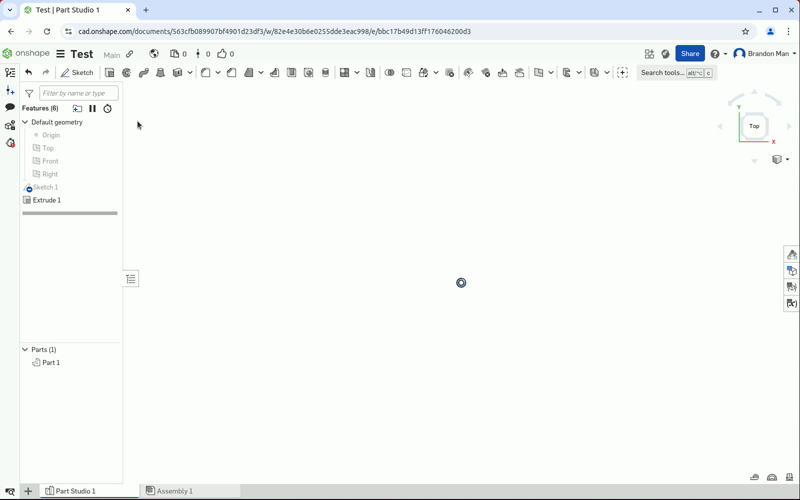
mouse_move(73, 189)
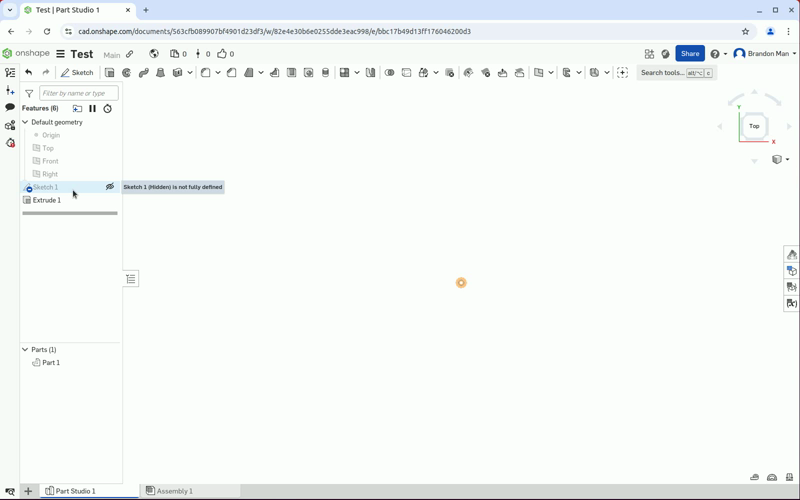
click(73, 189)
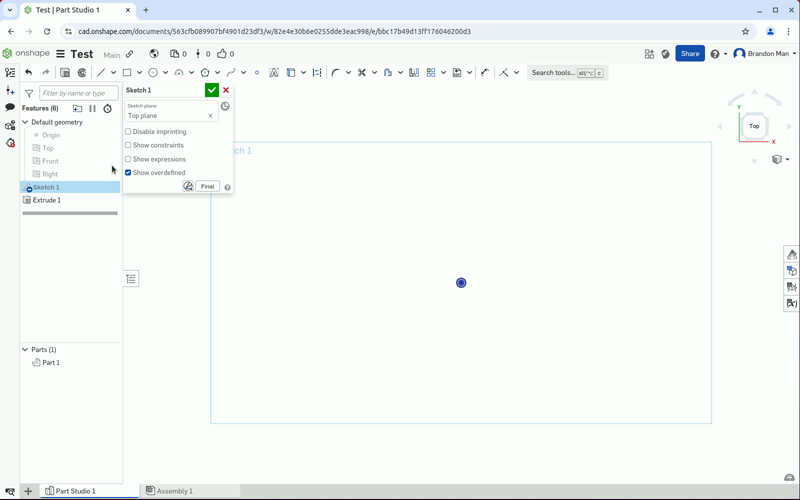
mouse_move(229, 92)
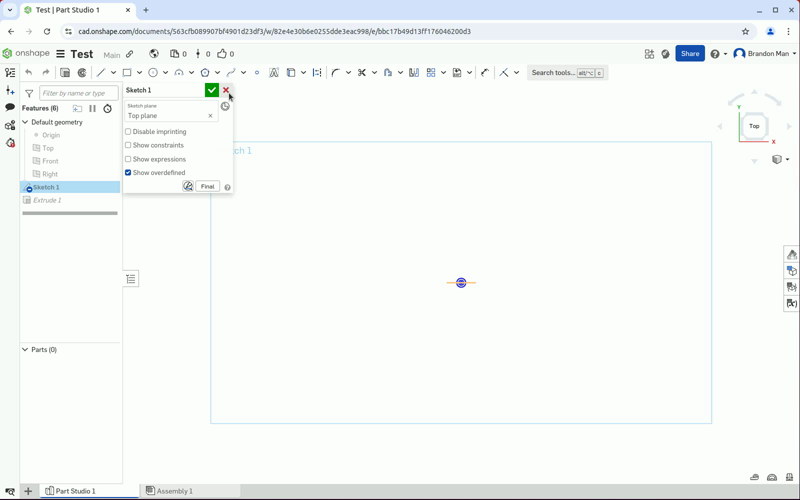
click(229, 92)
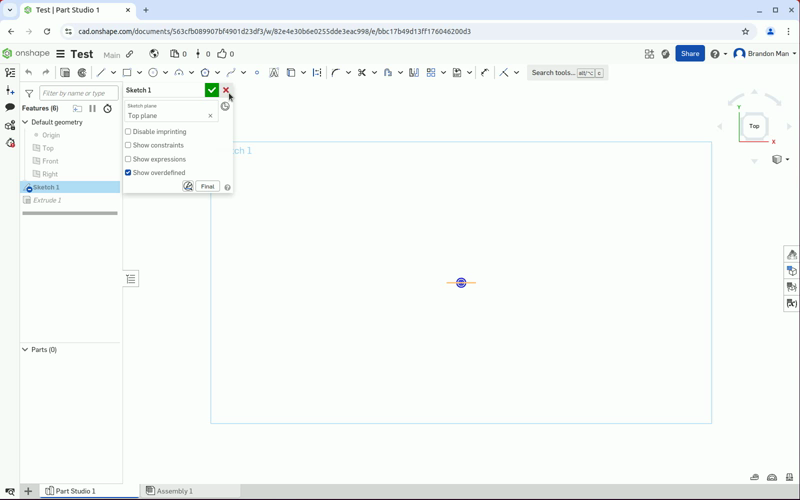
key(shift+s)
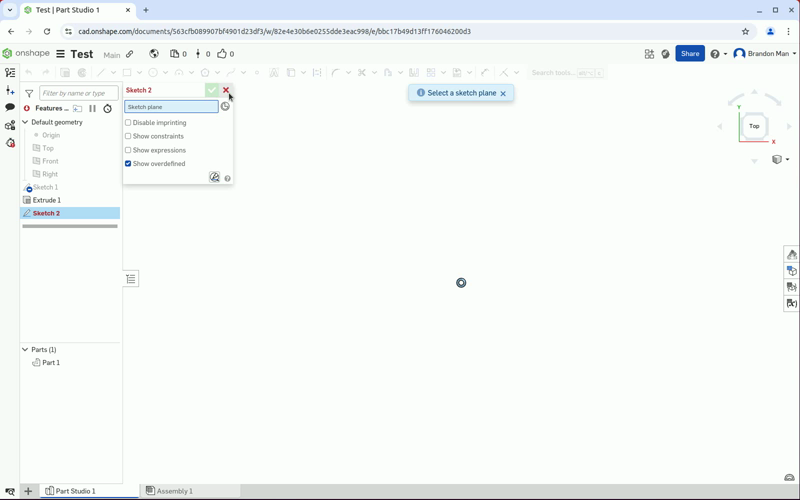
mouse_move(73, 150)
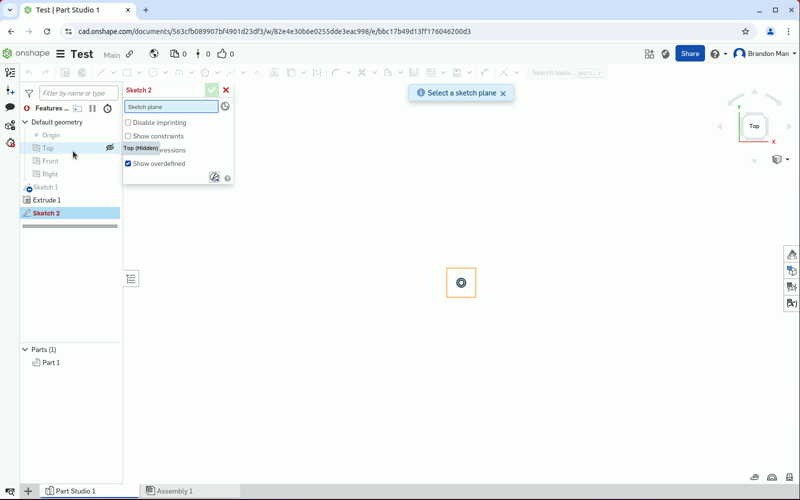
click(73, 150)
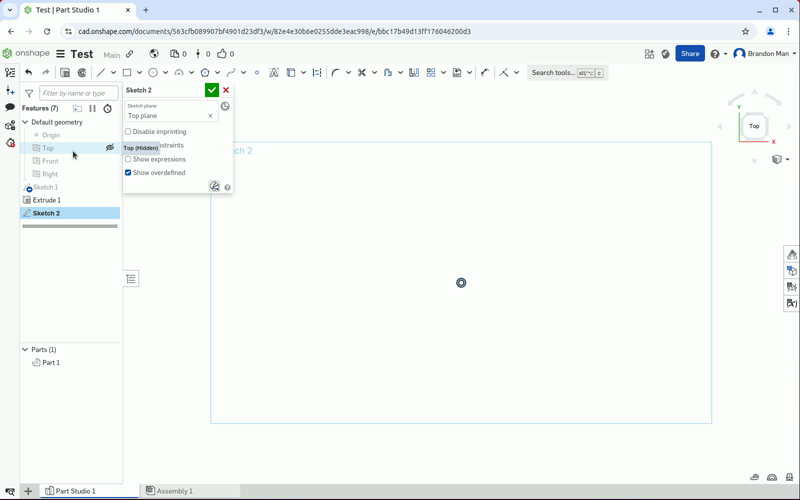
mouse_move(73, 352)
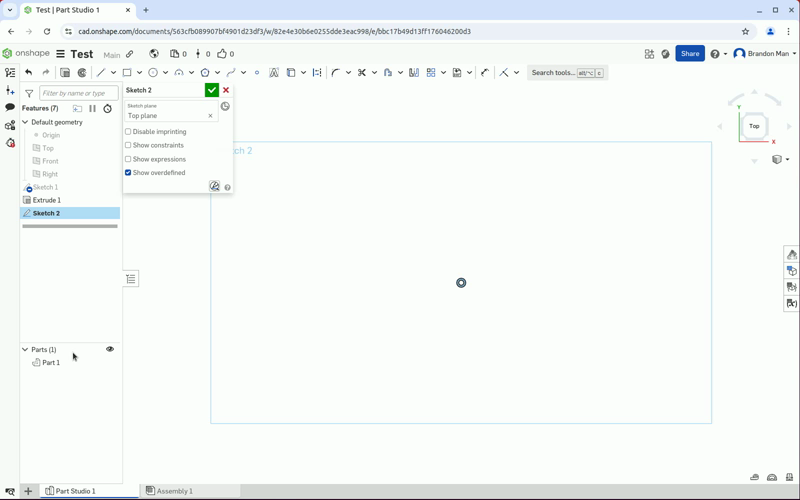
key(y)
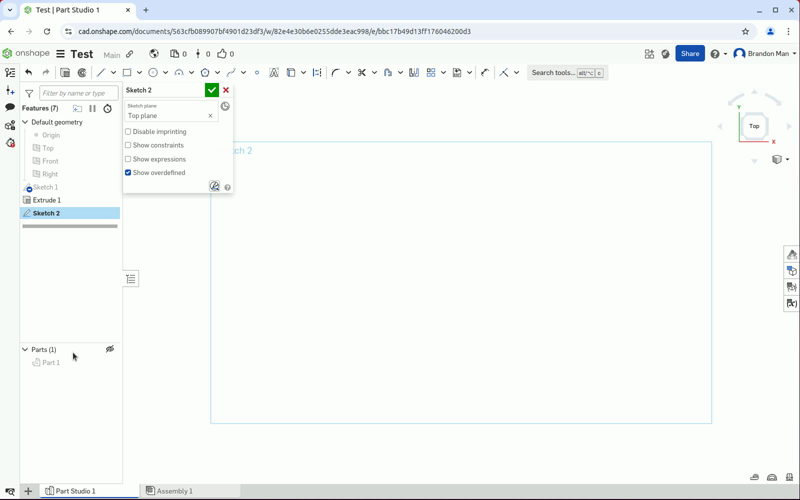
key(l)
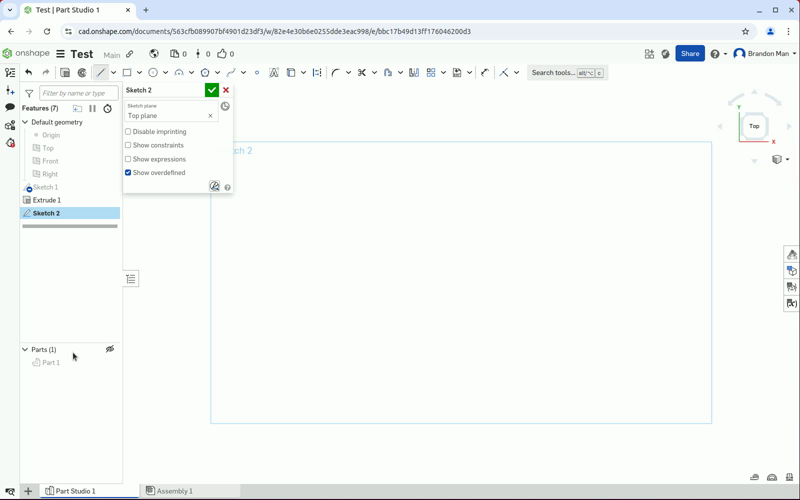
key_down(shift)
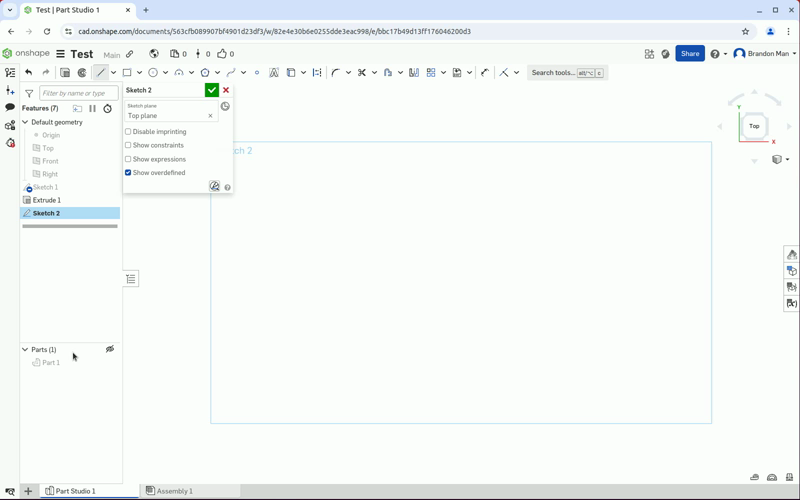
mouse_move(460, 286)
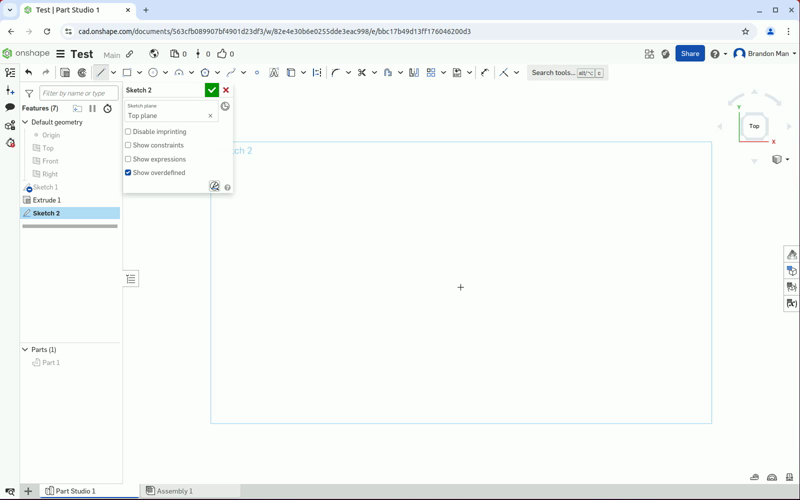
click(460, 286)
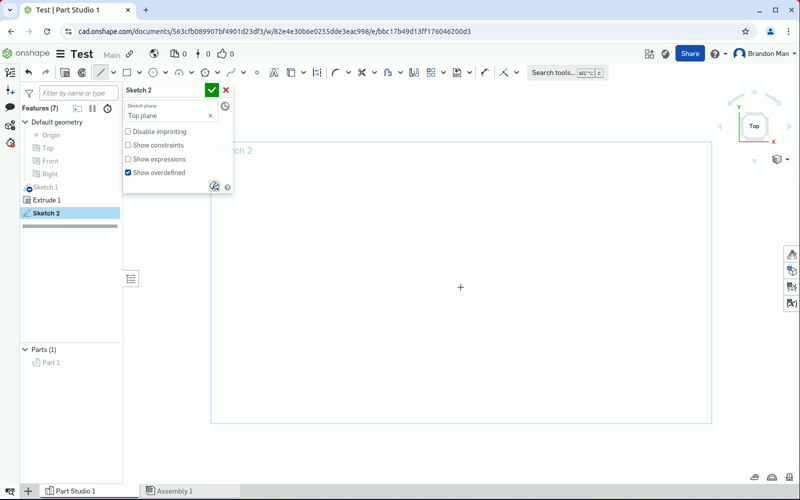
key_up(shift)
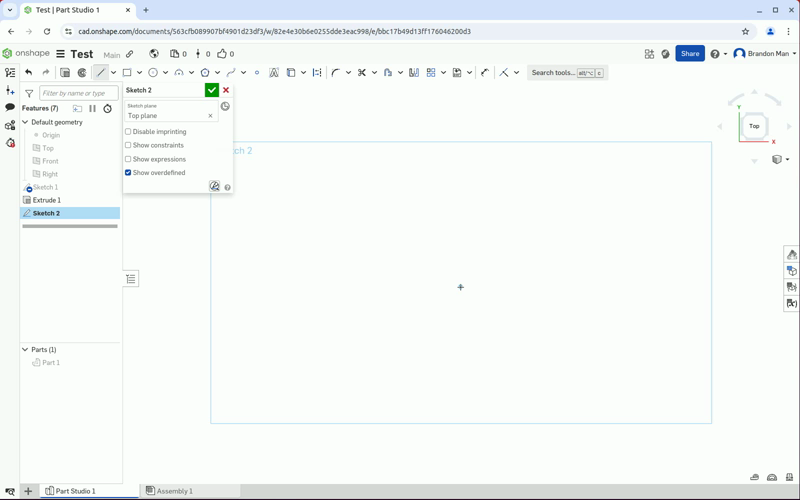
key_down(shift)
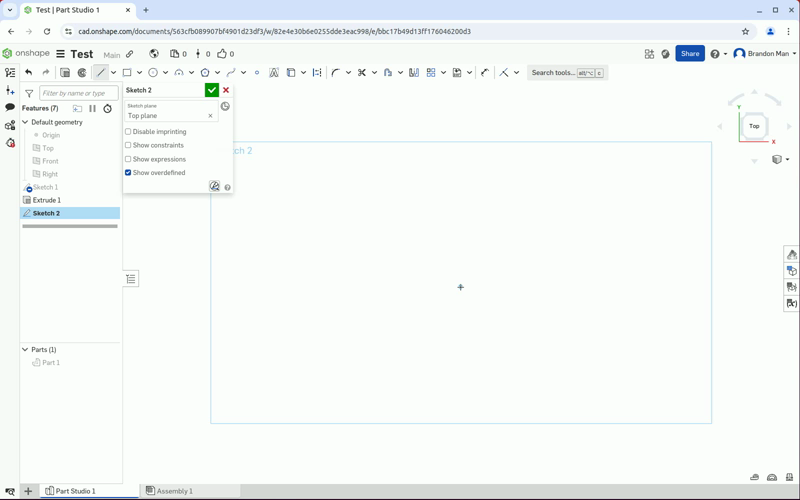
mouse_move(569, 286)
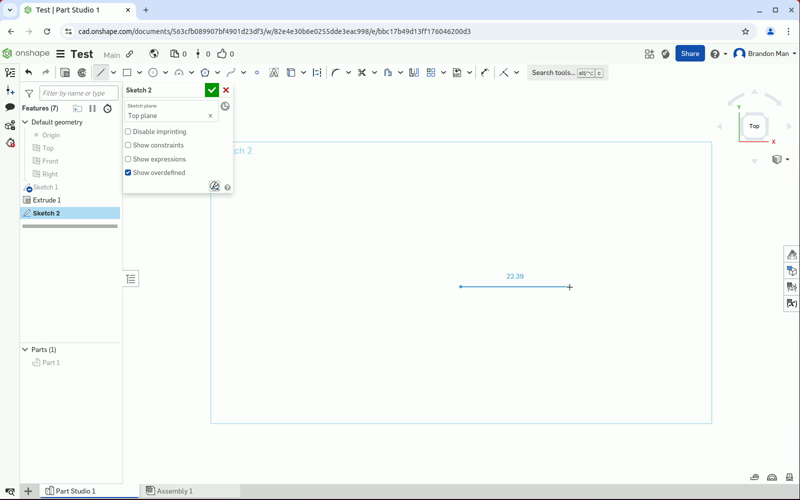
click(569, 286)
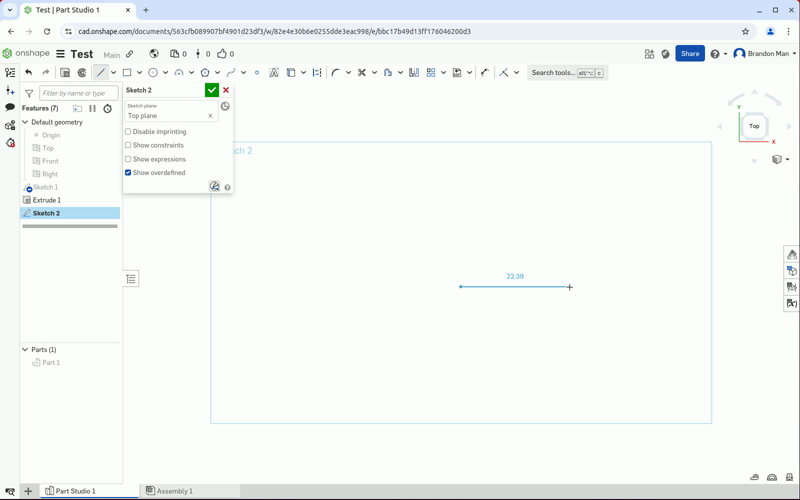
key_up(shift)
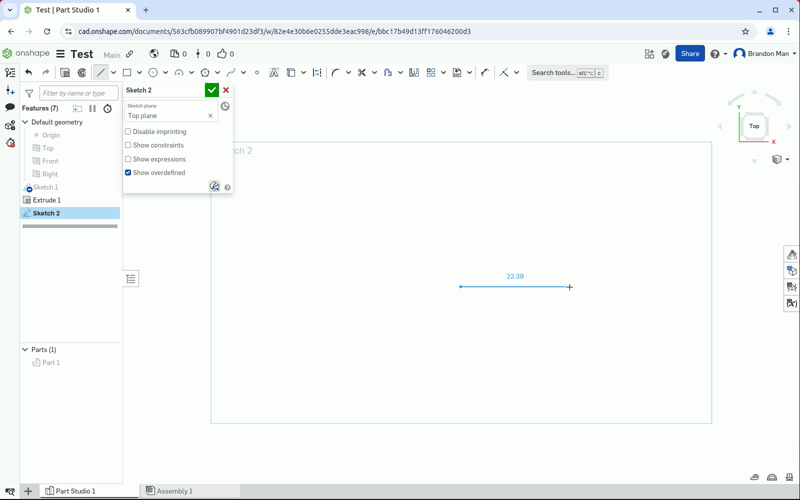
key(esc)
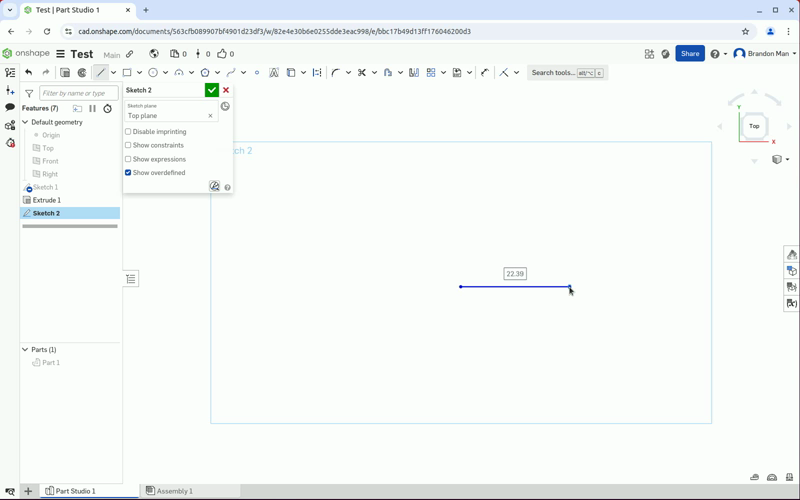
key(a)
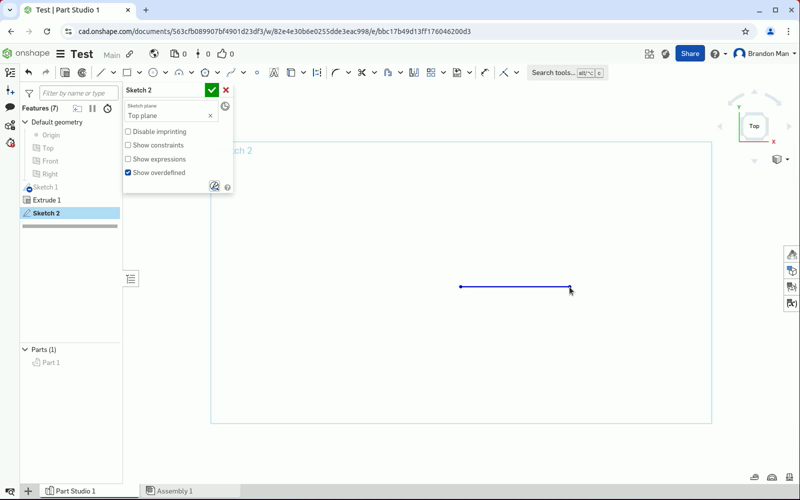
mouse_move(569, 286)
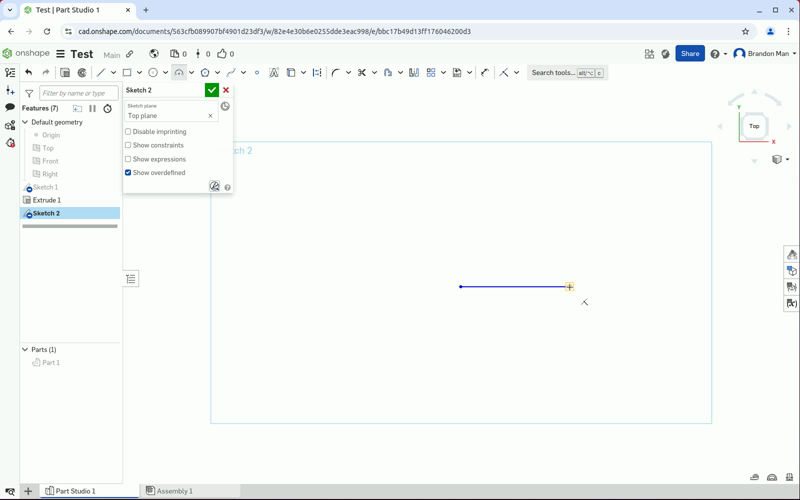
click(569, 286)
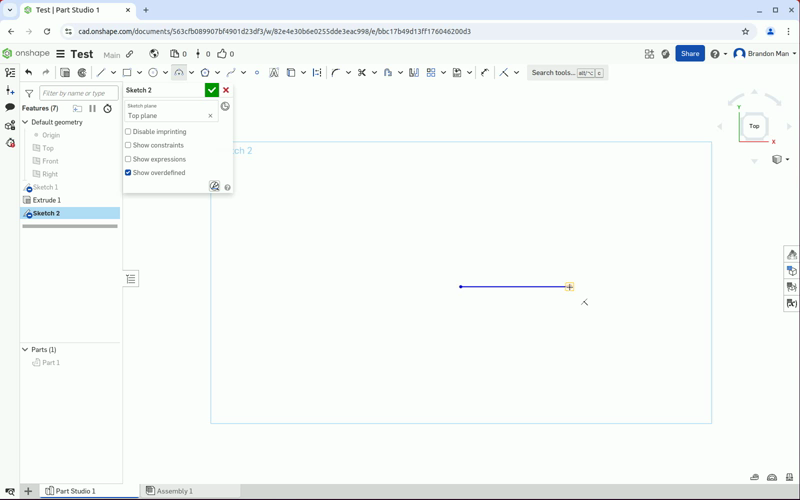
key_down(shift)
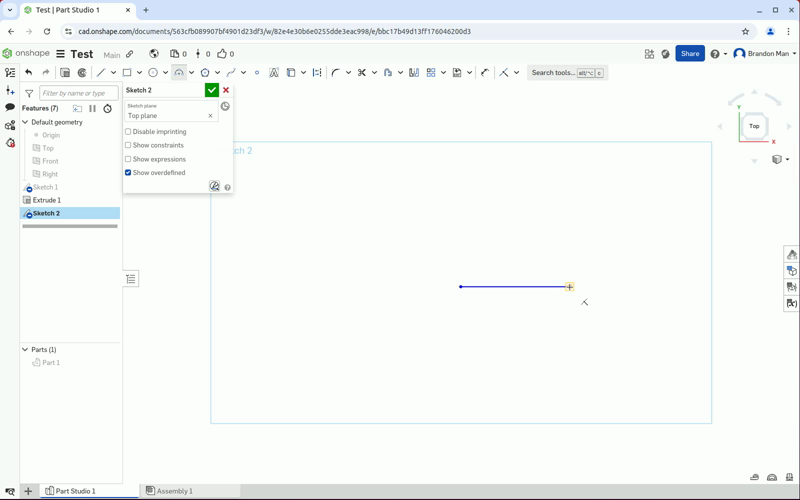
mouse_move(569, 279)
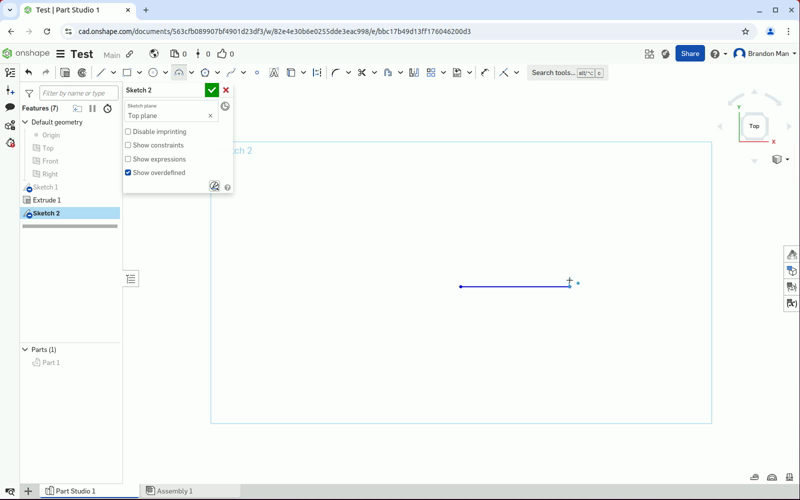
scroll(6)
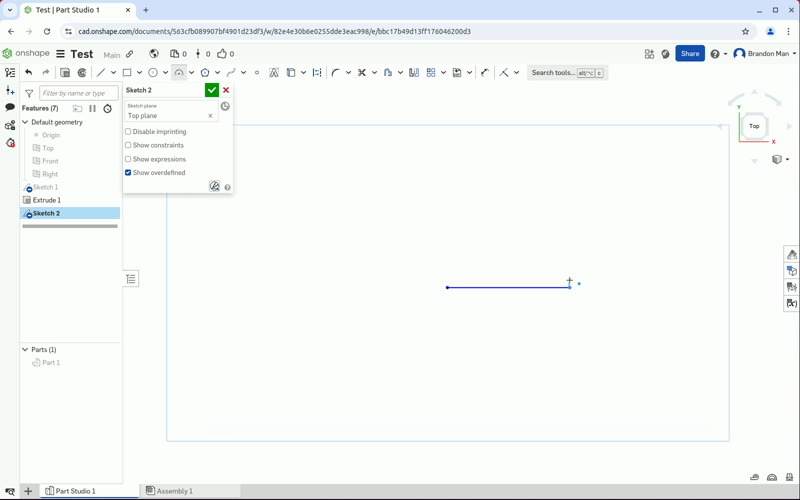
scroll(6)
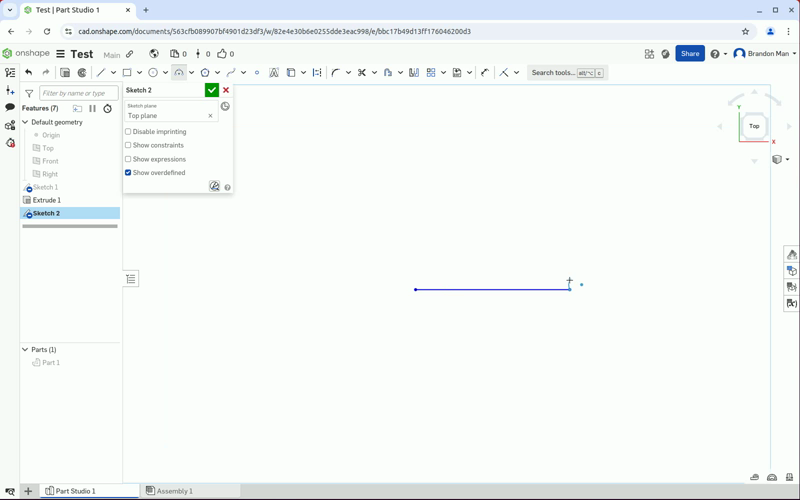
scroll(6)
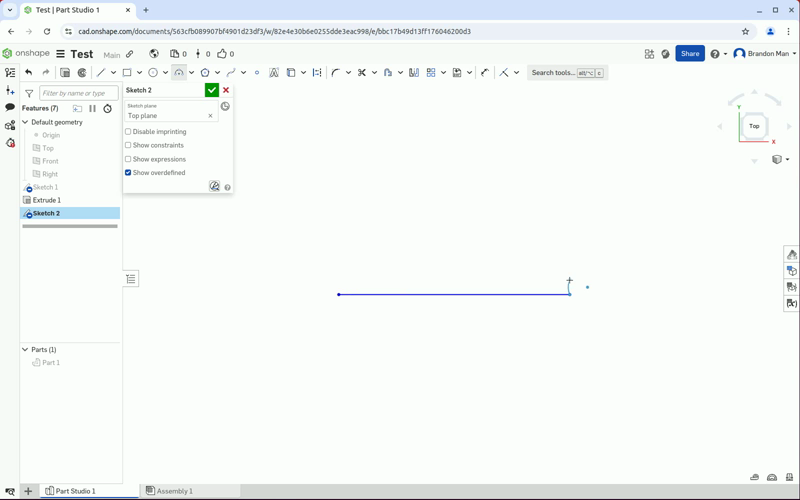
scroll(6)
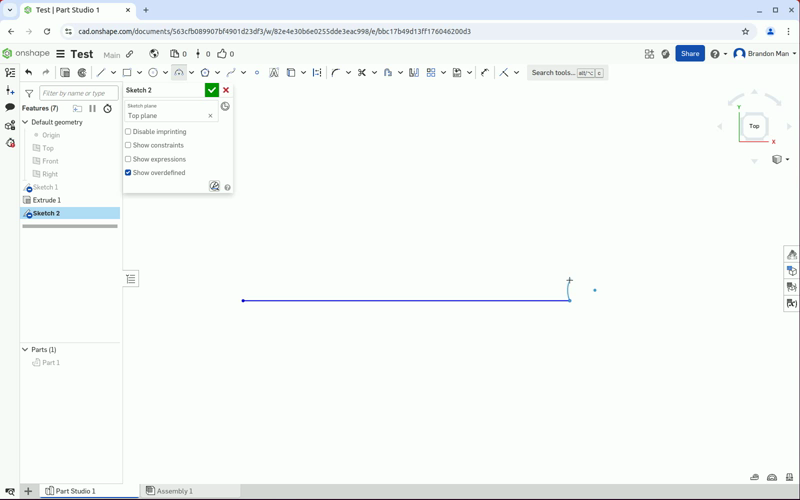
scroll(6)
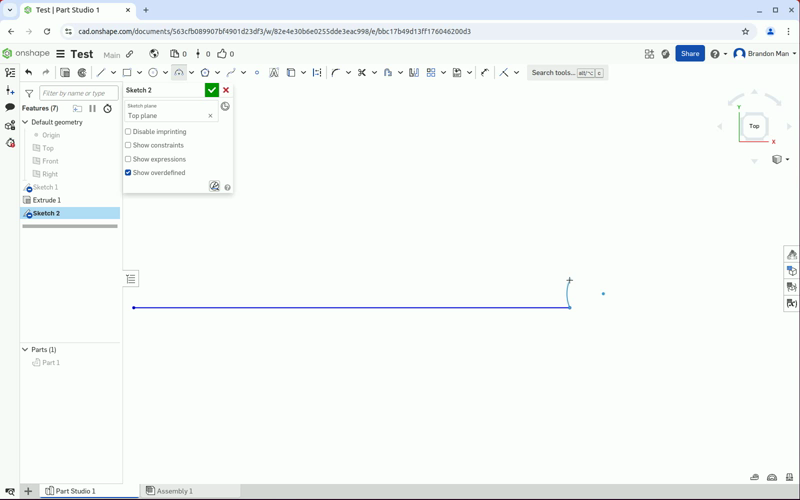
scroll(6)
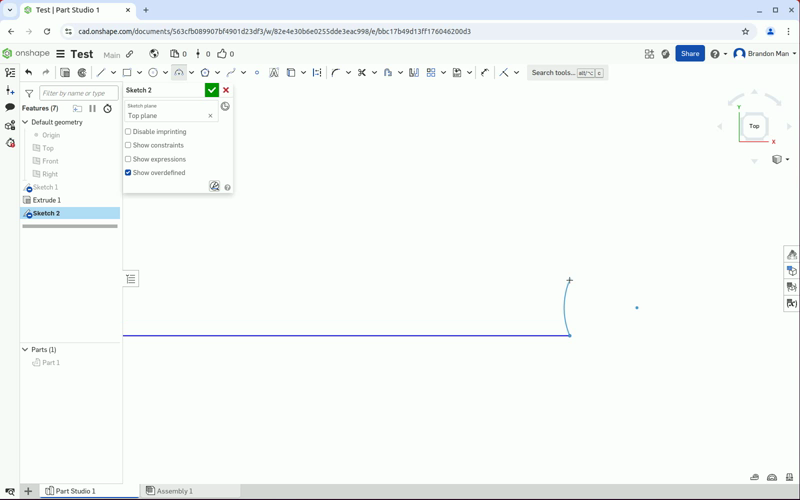
scroll(6)
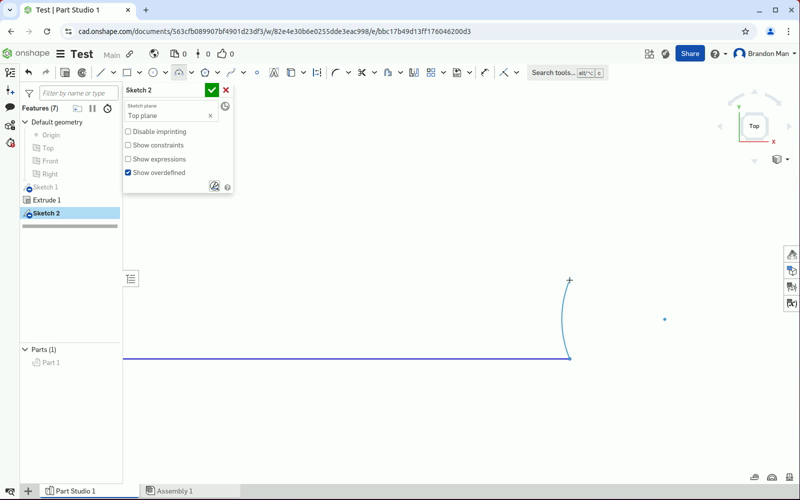
click(569, 279)
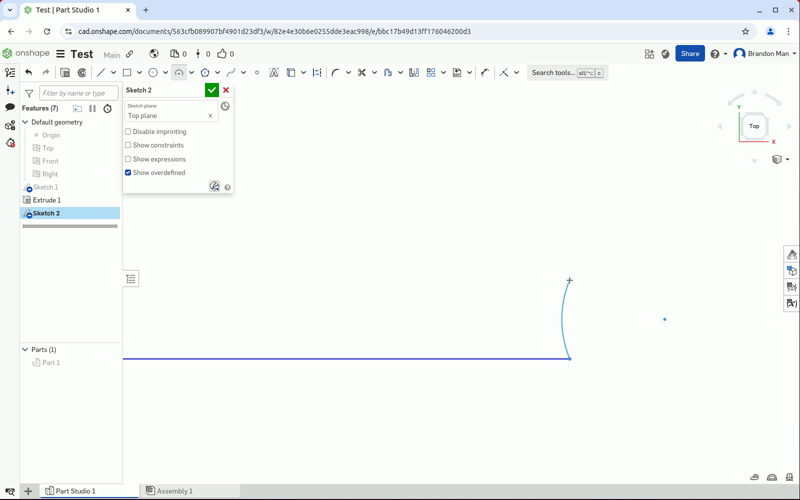
scroll(-6)
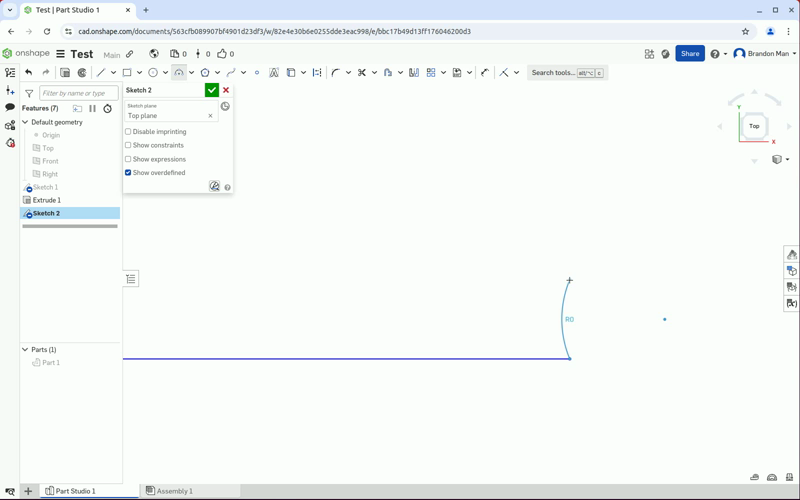
scroll(-6)
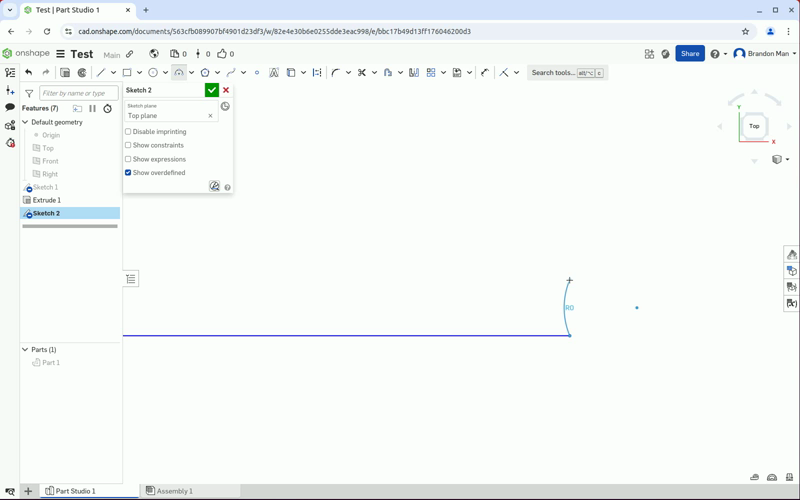
scroll(-6)
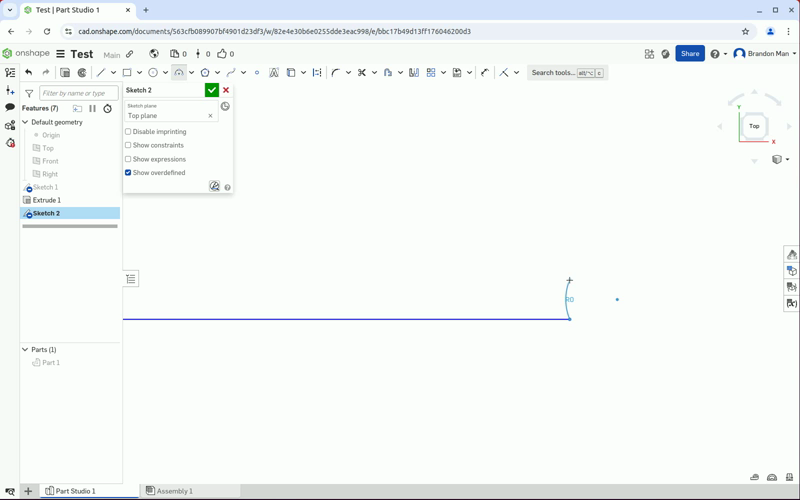
scroll(-6)
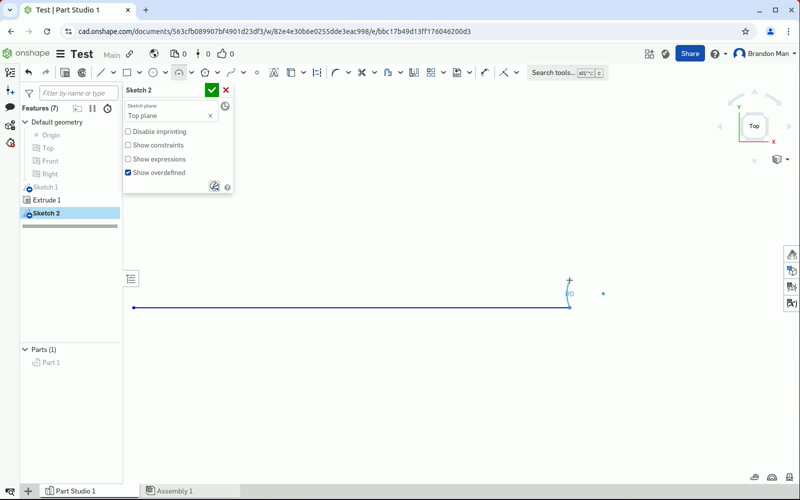
scroll(-6)
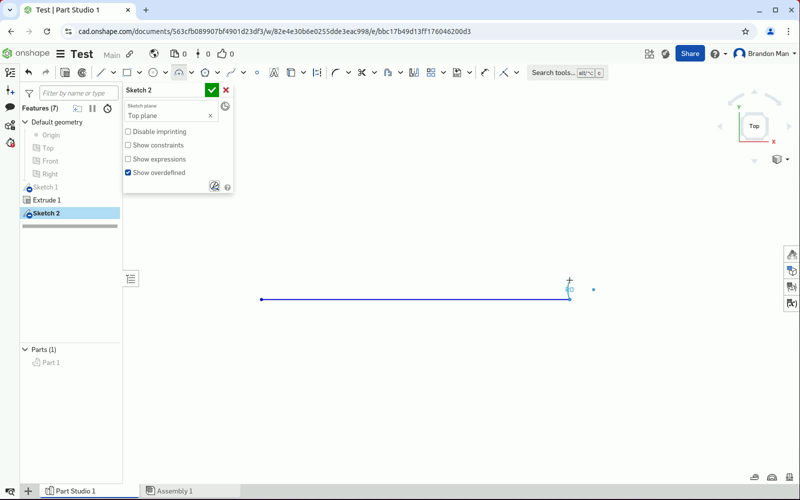
scroll(-6)
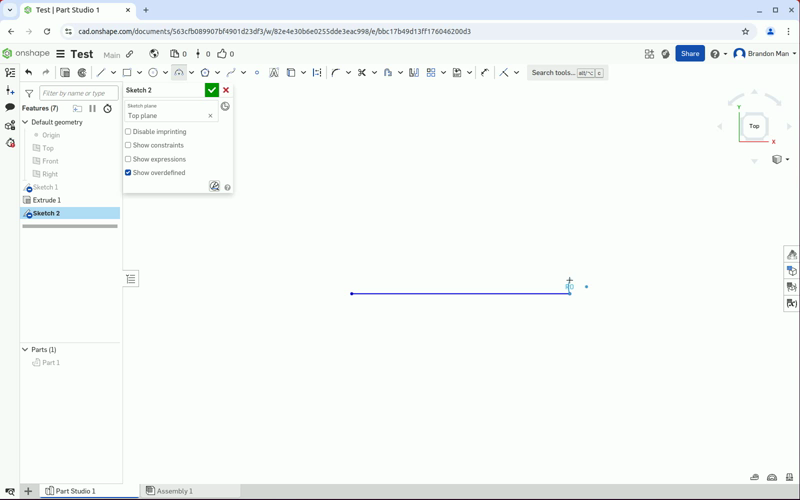
scroll(-6)
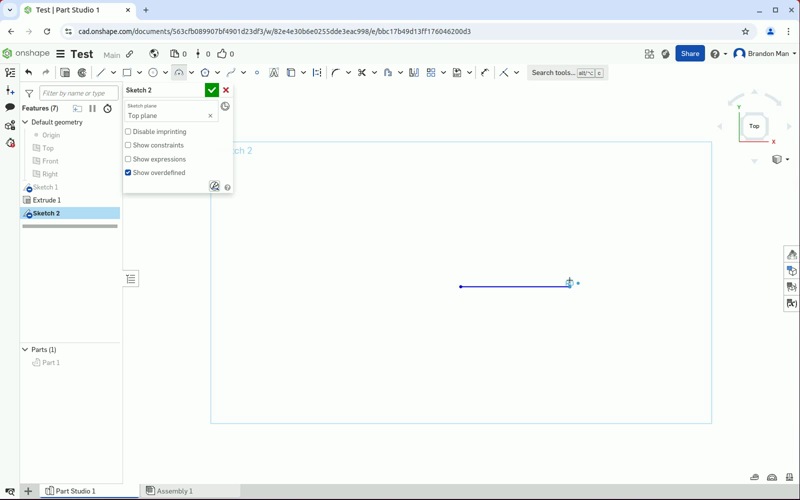
mouse_move(566, 282)
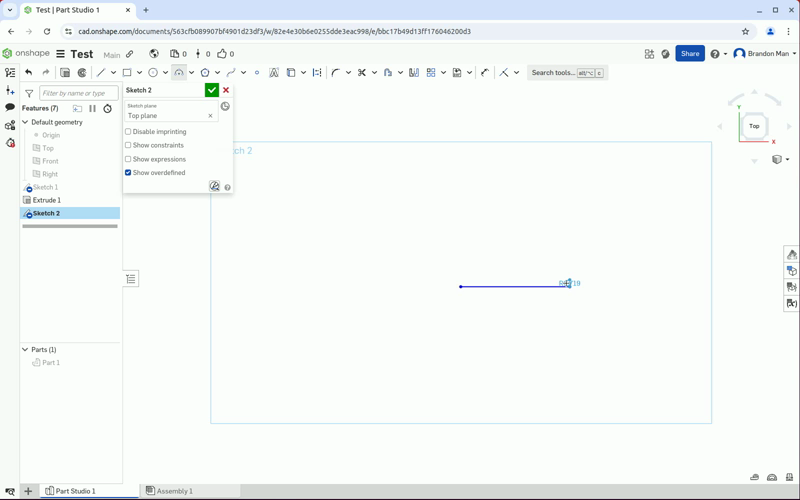
scroll(6)
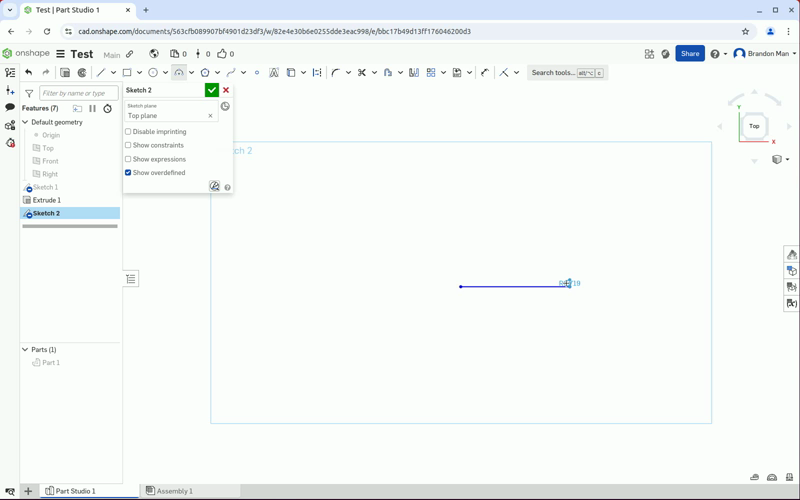
scroll(6)
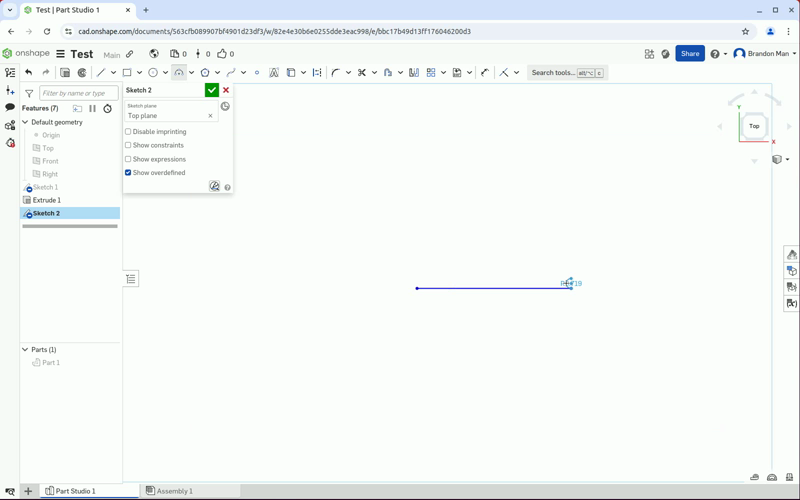
scroll(6)
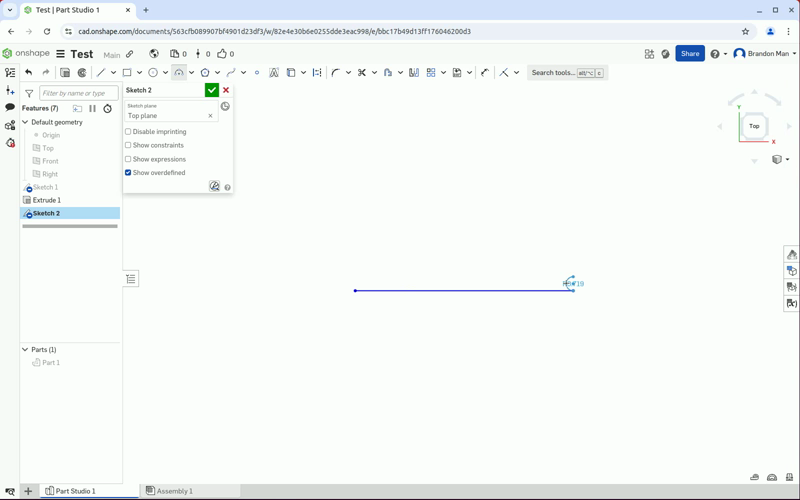
scroll(6)
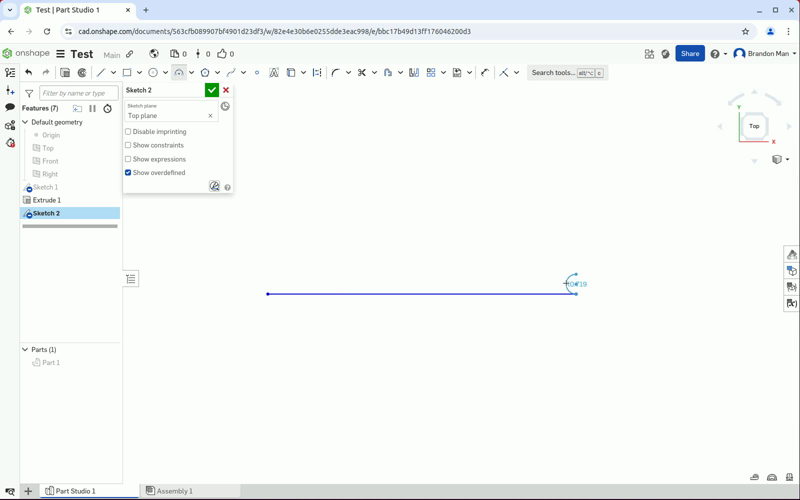
scroll(6)
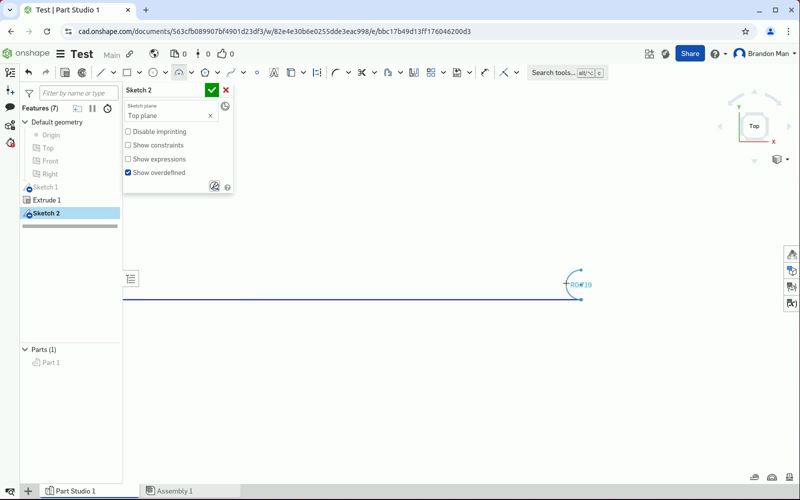
scroll(6)
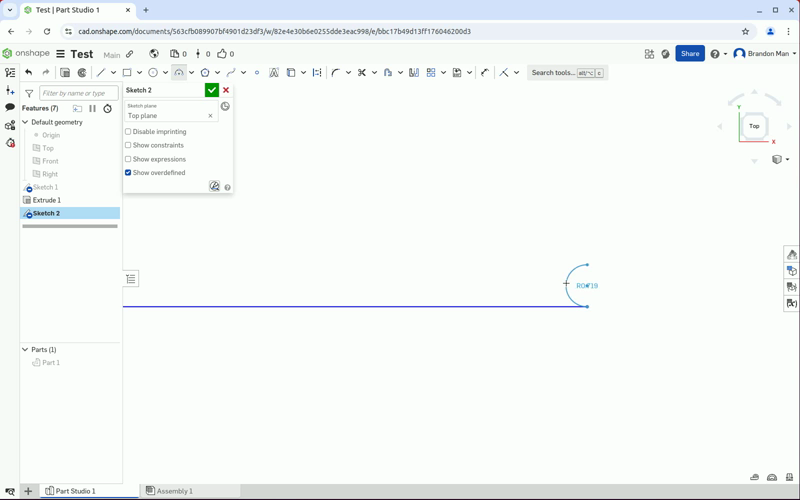
scroll(6)
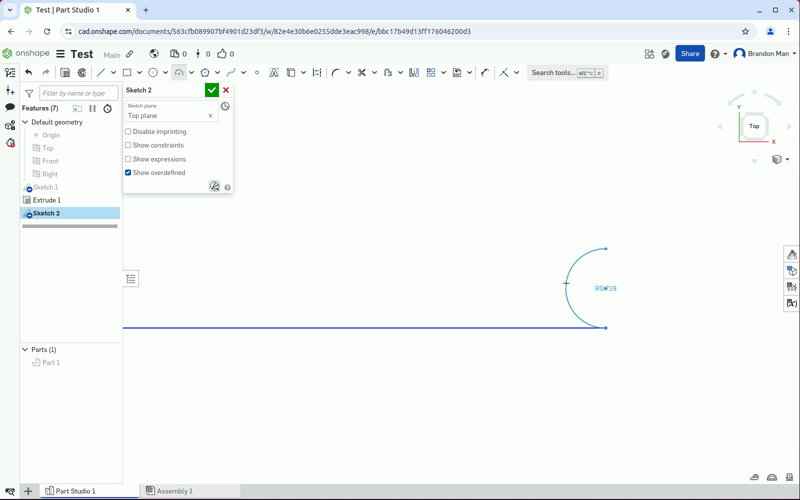
click(566, 282)
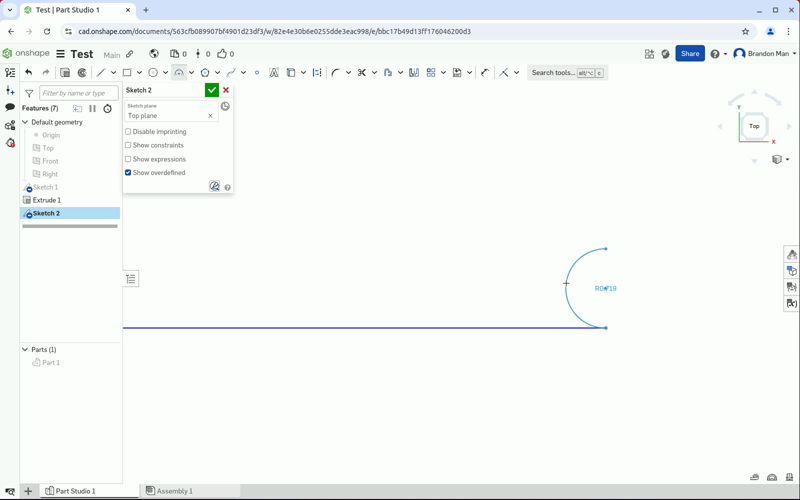
scroll(-6)
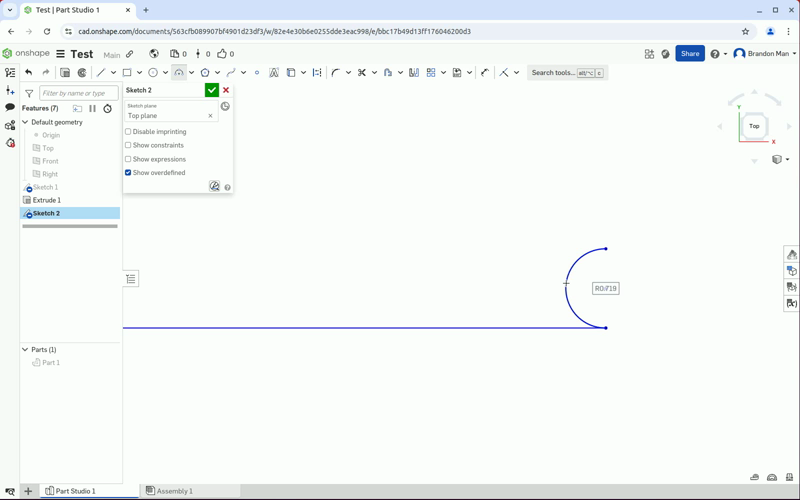
scroll(-6)
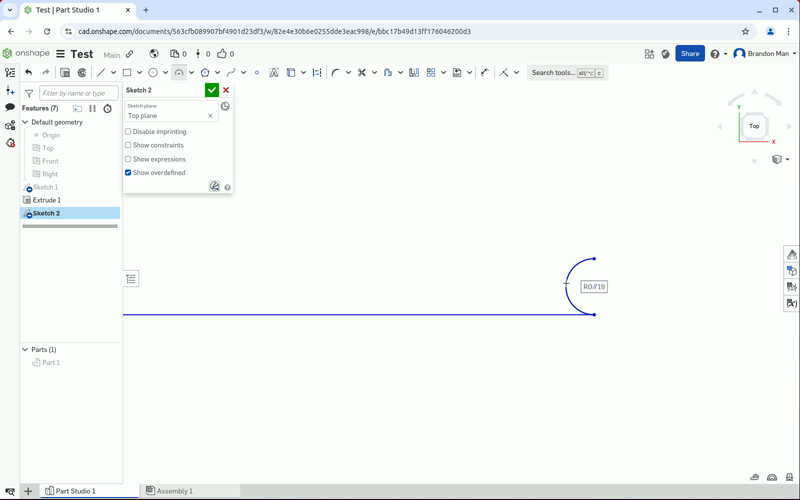
scroll(-6)
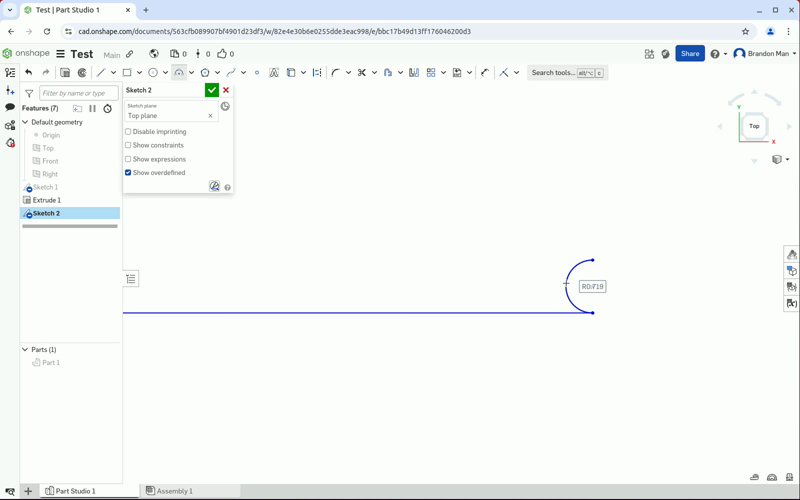
scroll(-6)
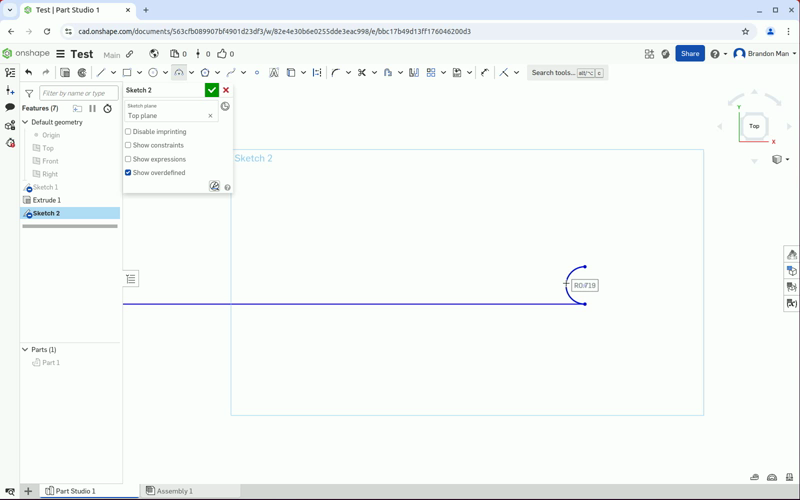
scroll(-6)
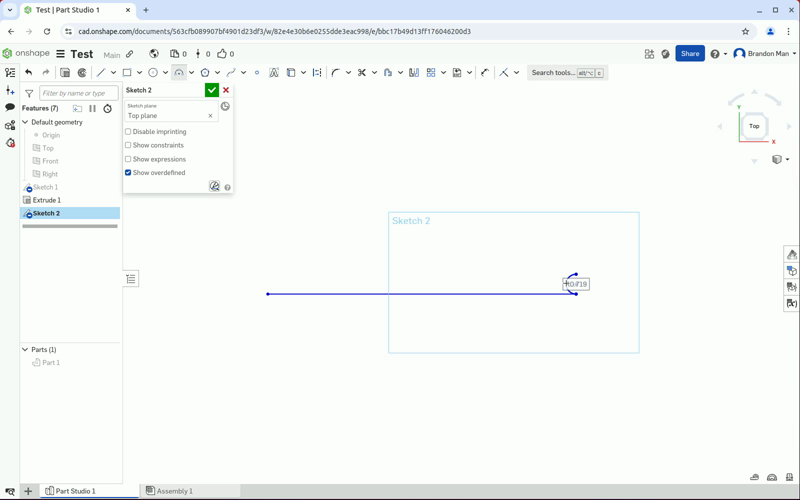
scroll(-6)
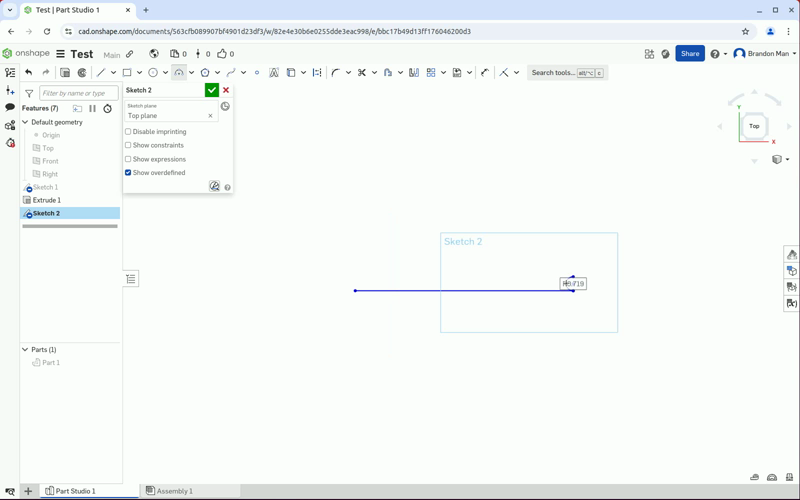
scroll(-6)
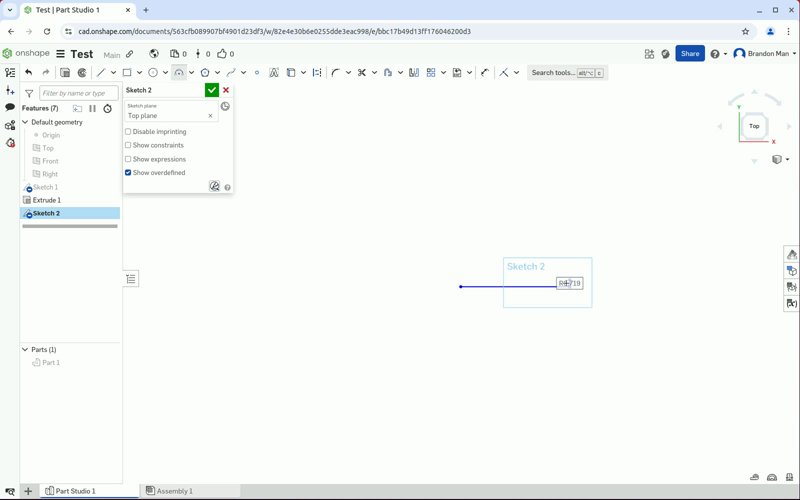
key_up(shift)
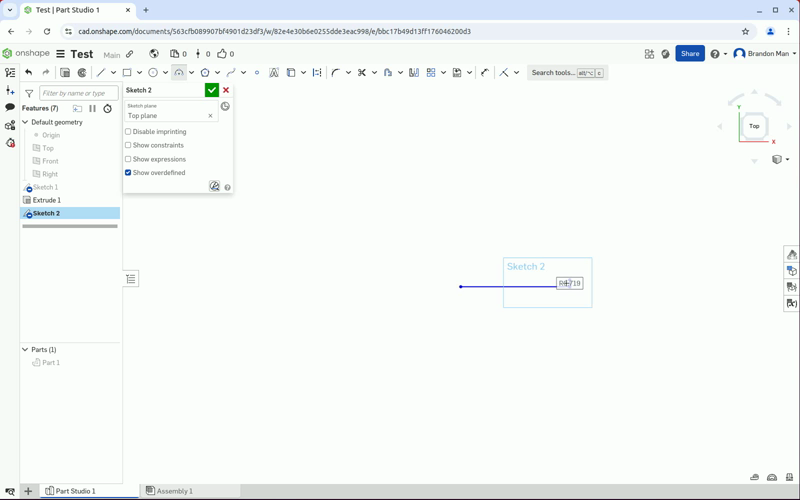
key(esc)
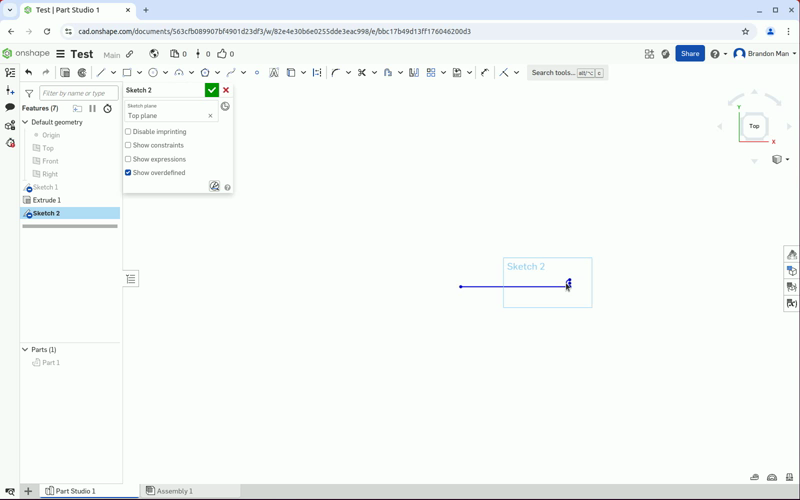
key(l)
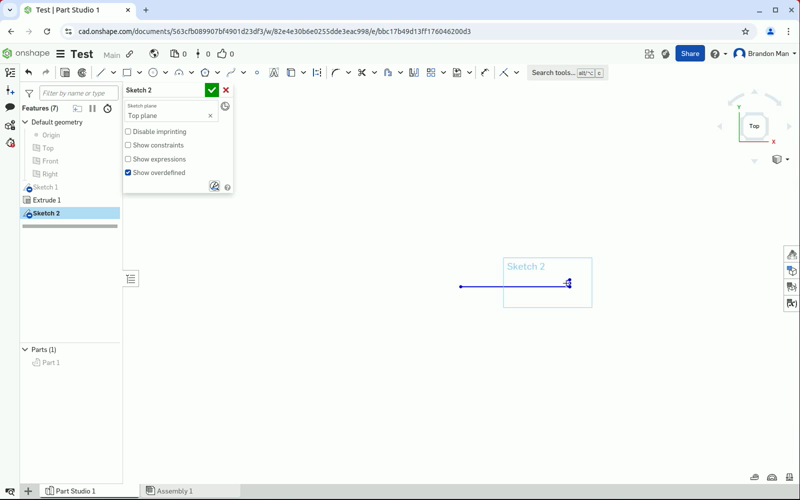
mouse_move(569, 279)
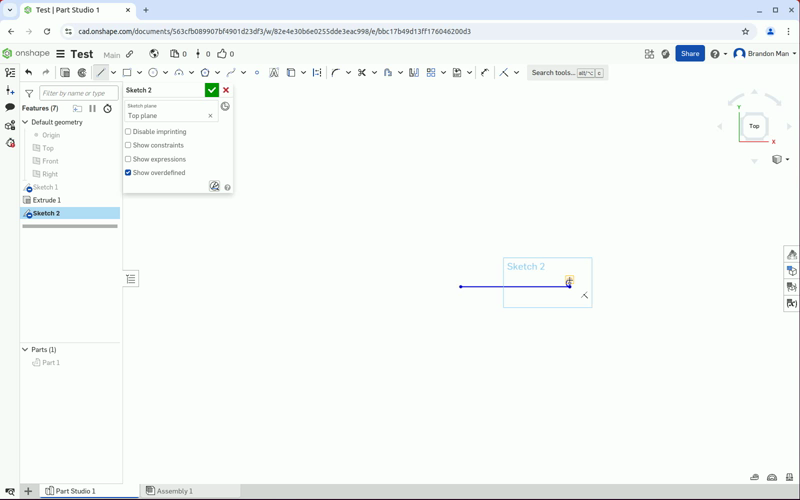
scroll(6)
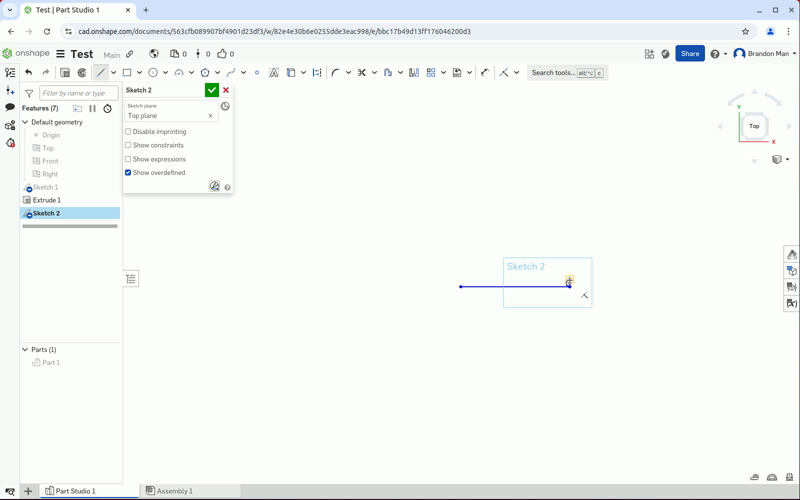
scroll(6)
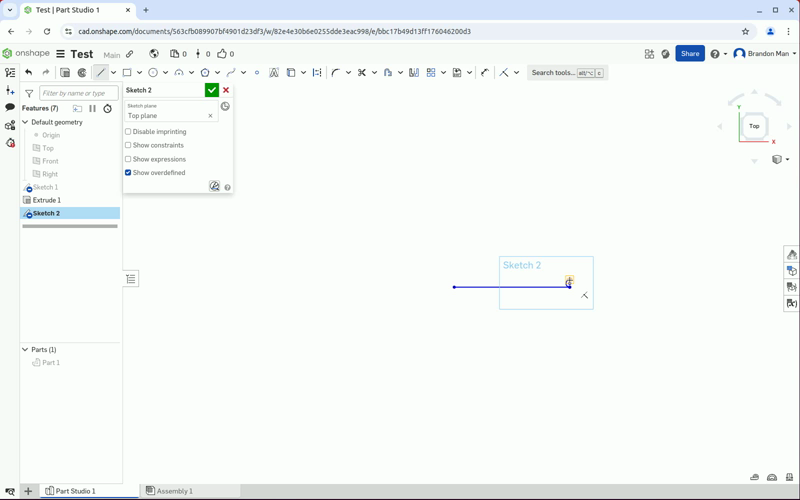
scroll(6)
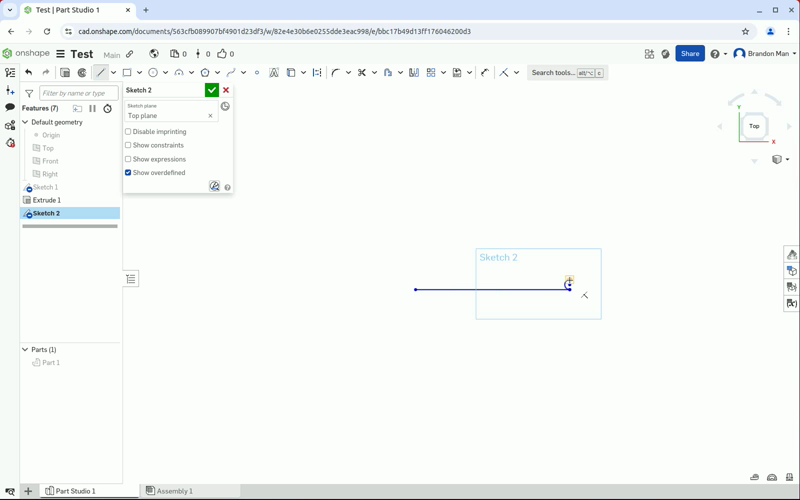
scroll(6)
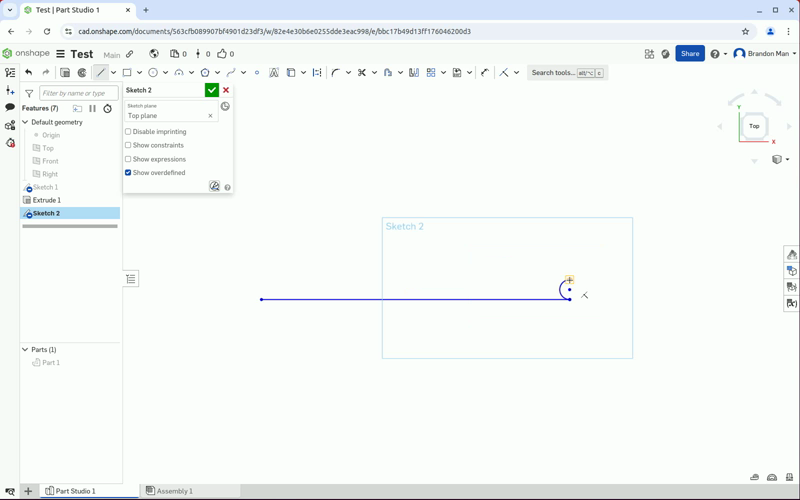
scroll(6)
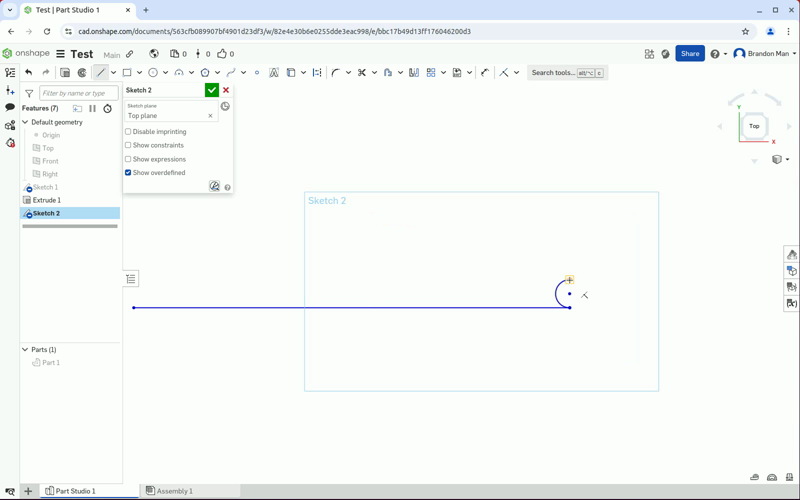
scroll(6)
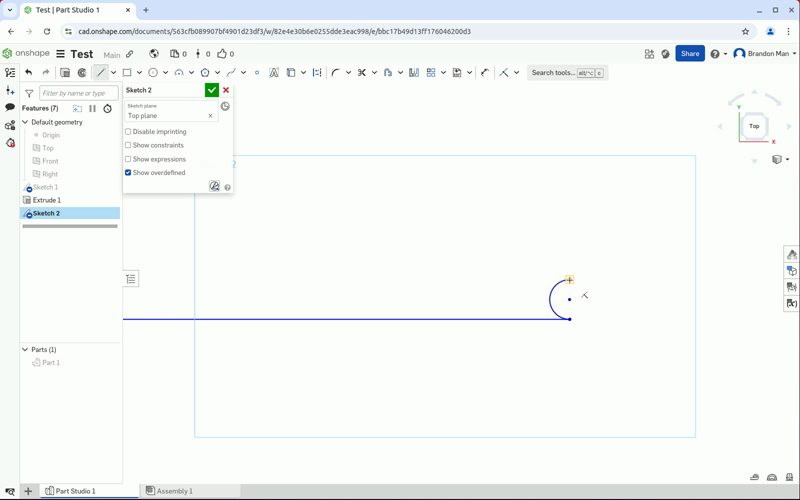
scroll(6)
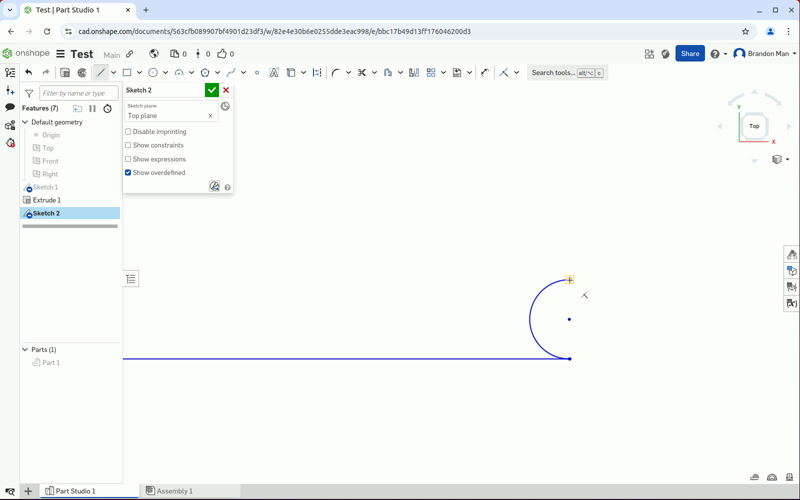
click(569, 279)
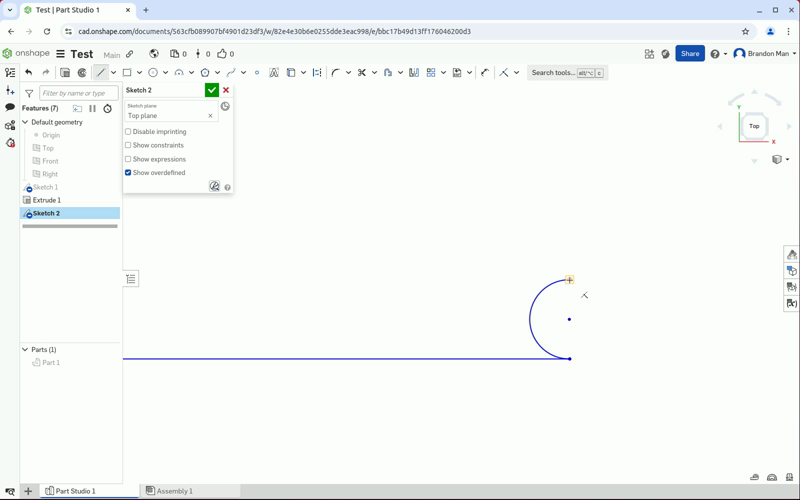
scroll(-6)
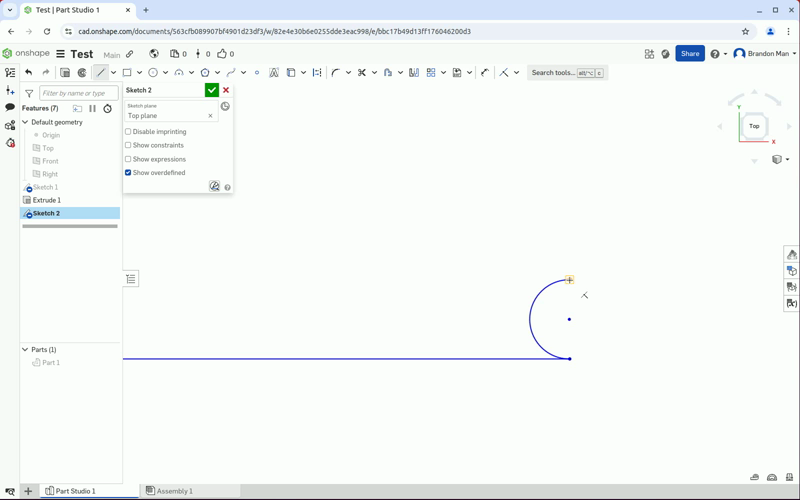
scroll(-6)
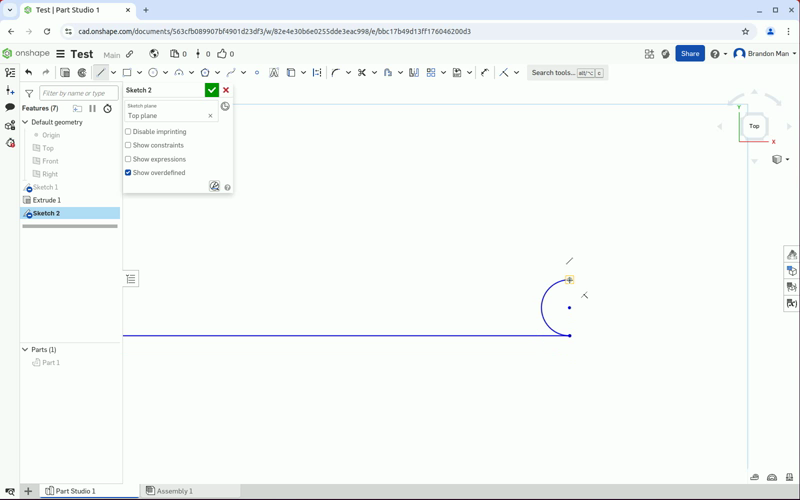
scroll(-6)
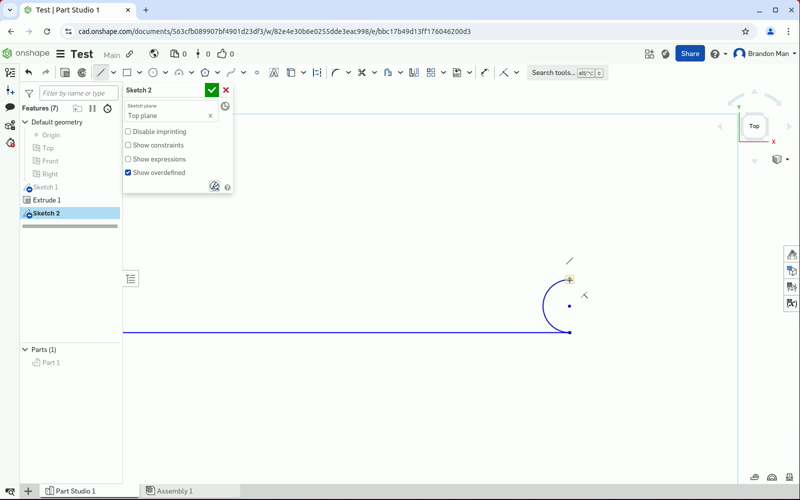
scroll(-6)
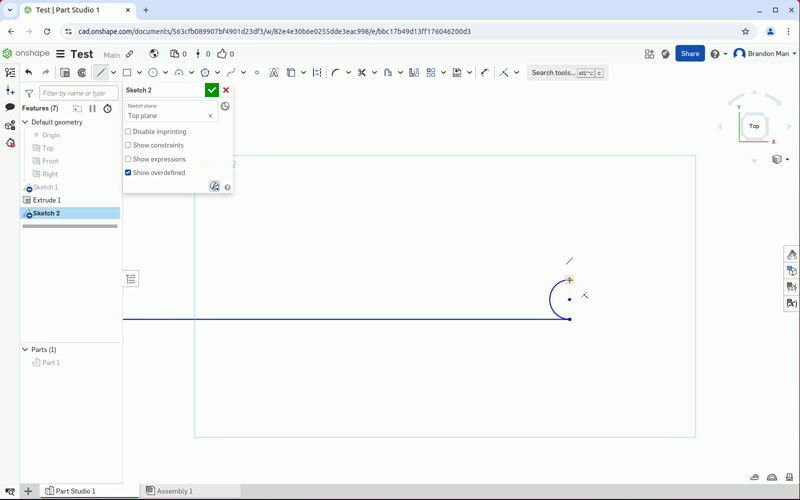
scroll(-6)
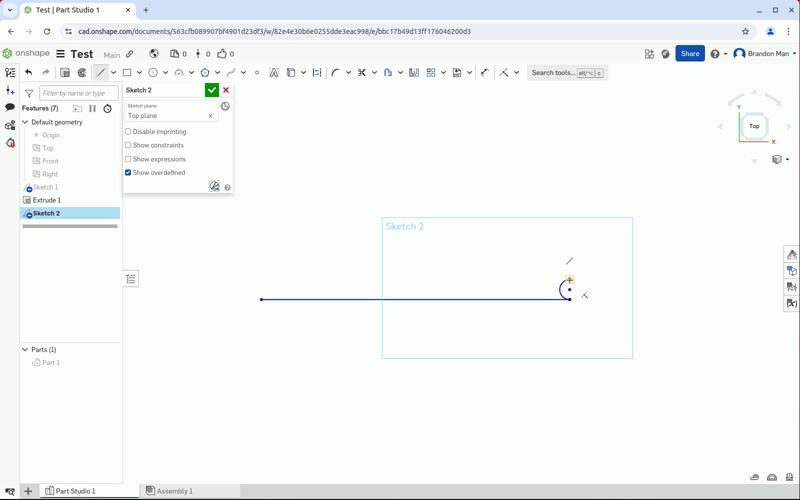
scroll(-6)
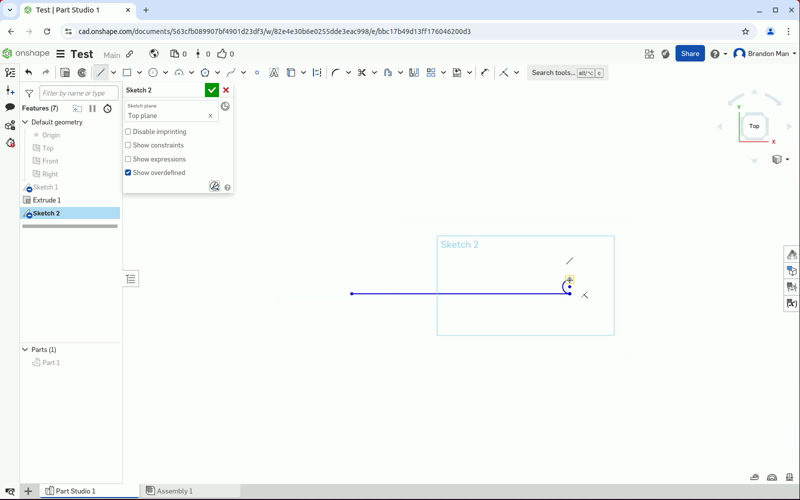
scroll(-6)
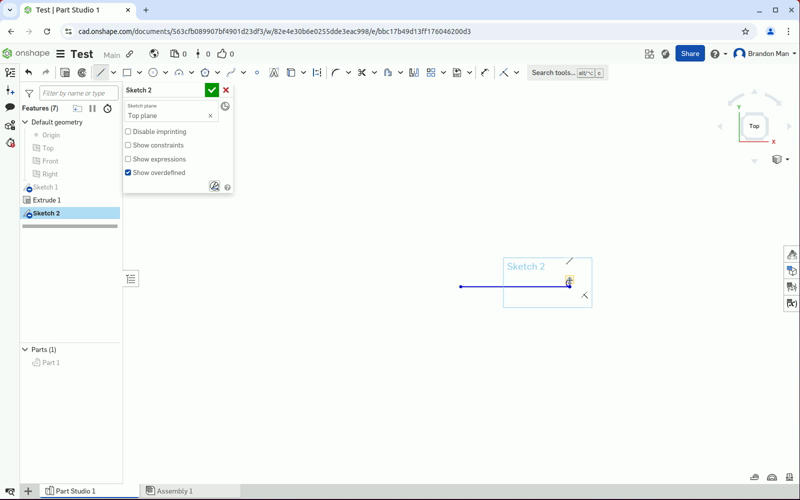
key_down(shift)
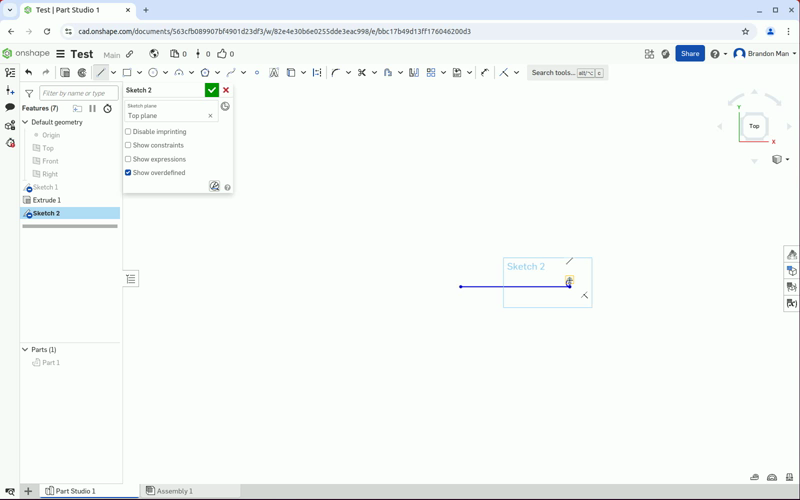
mouse_move(460, 279)
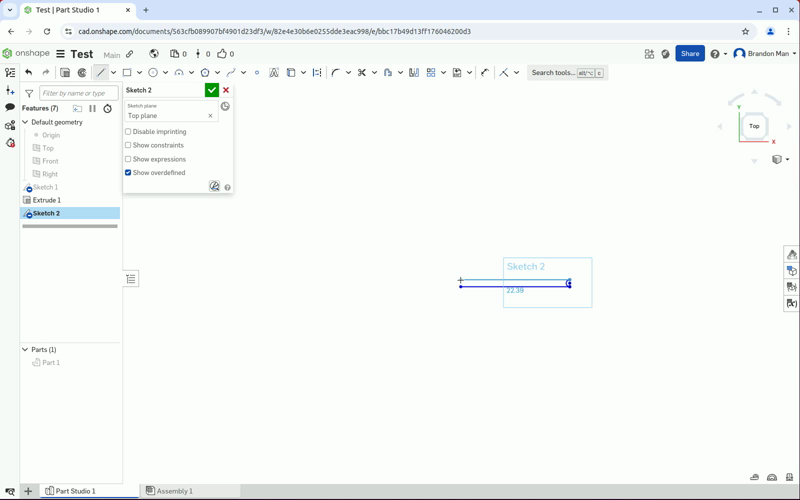
click(460, 279)
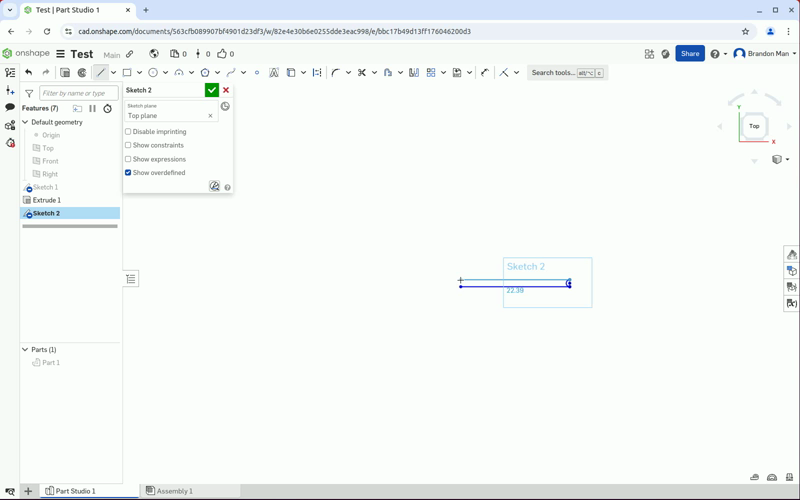
key_up(shift)
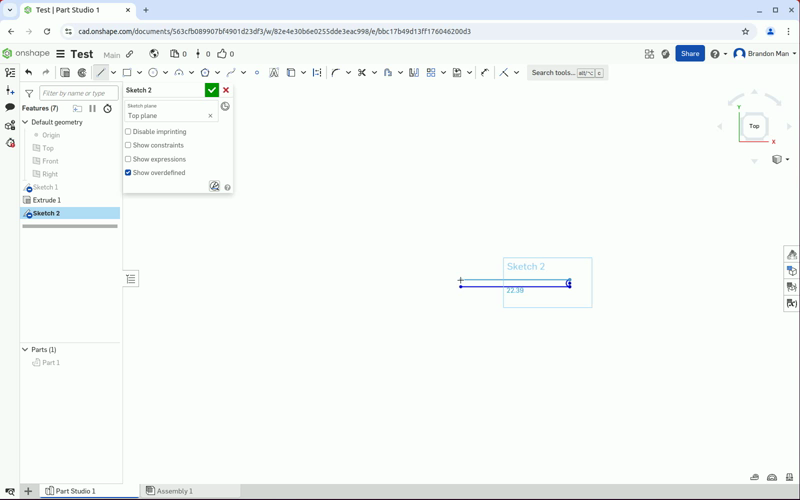
key(esc)
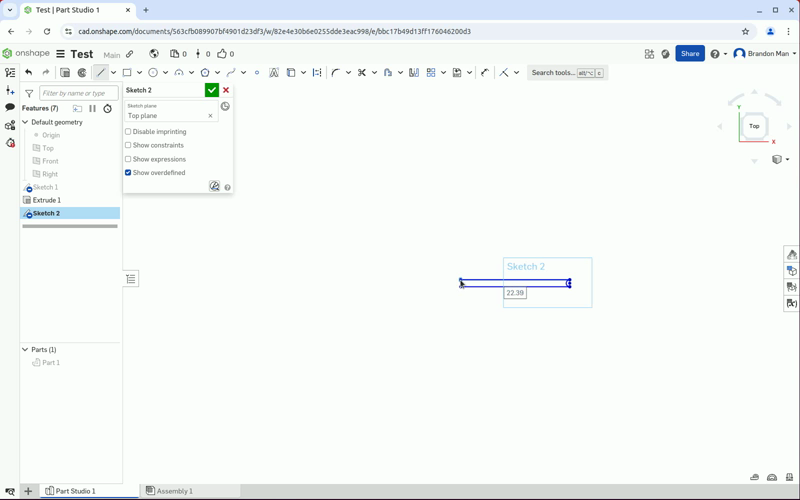
key(a)
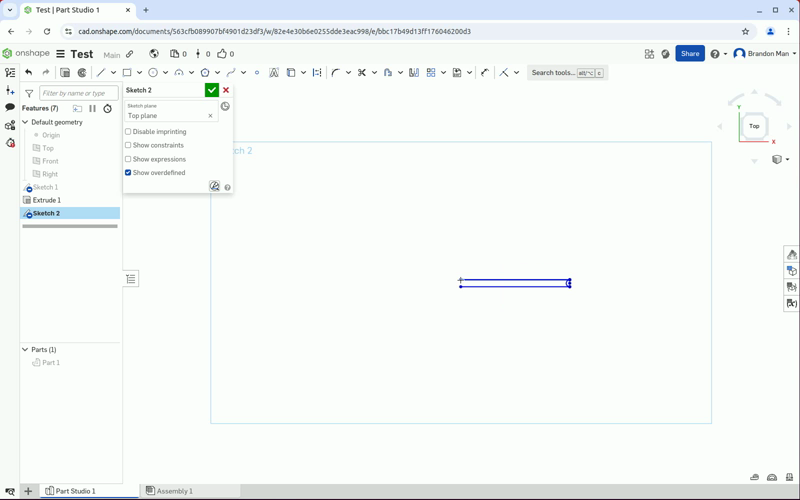
mouse_move(460, 279)
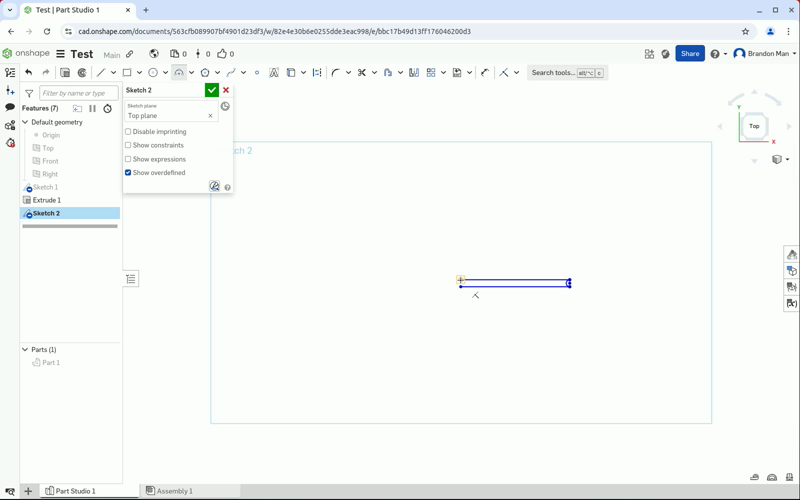
click(460, 279)
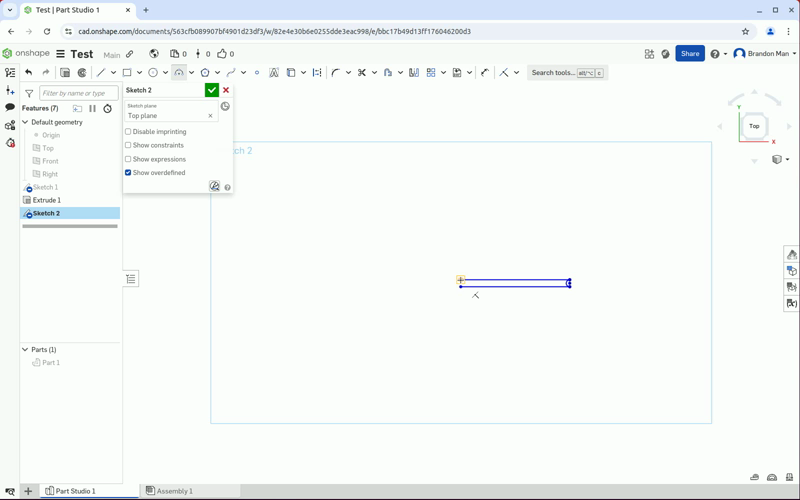
mouse_move(460, 286)
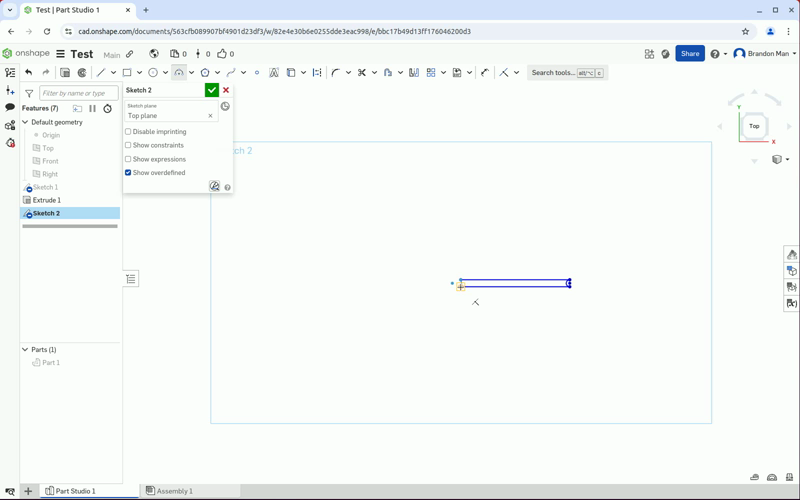
scroll(6)
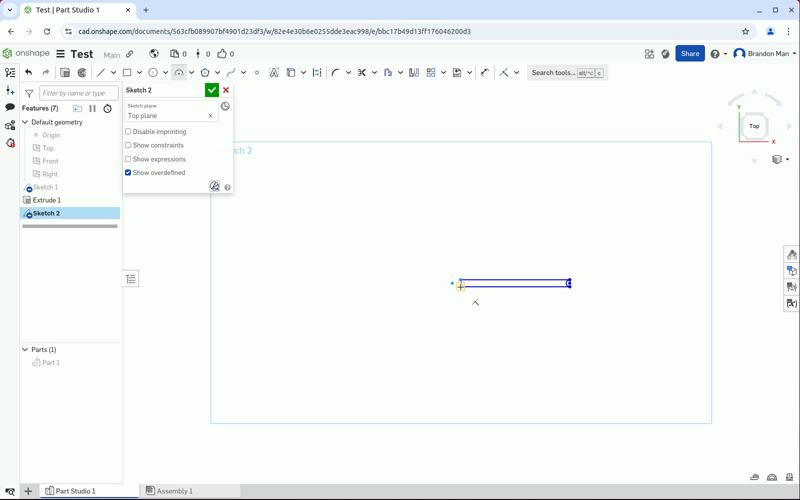
scroll(6)
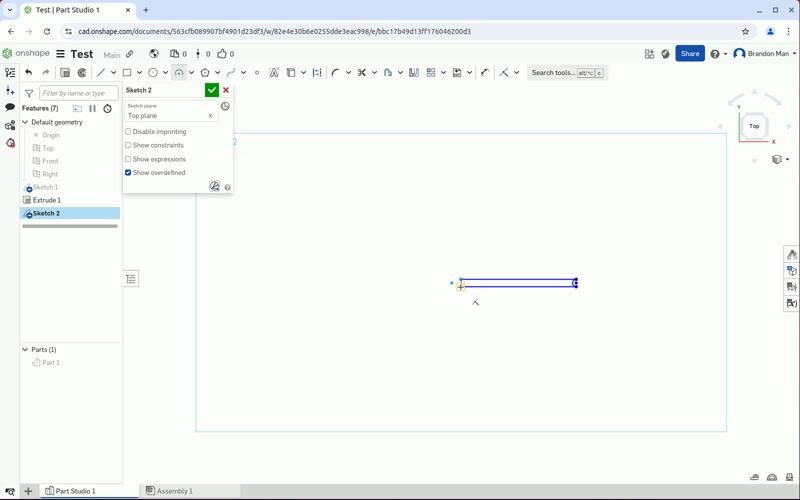
scroll(6)
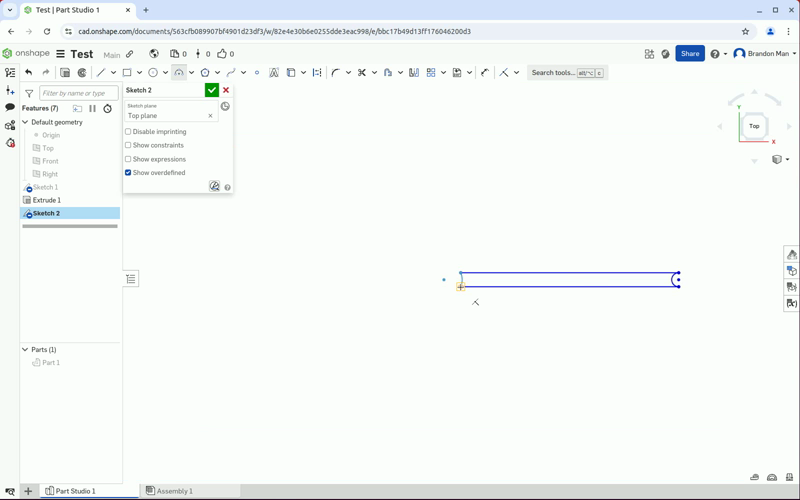
scroll(6)
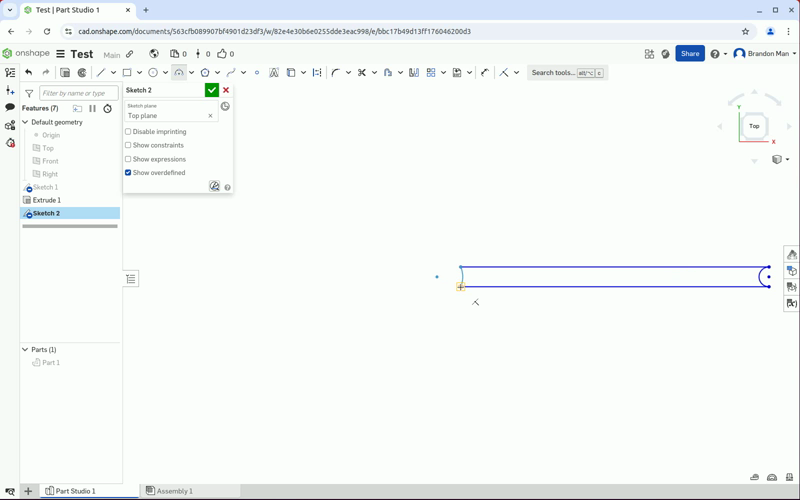
scroll(6)
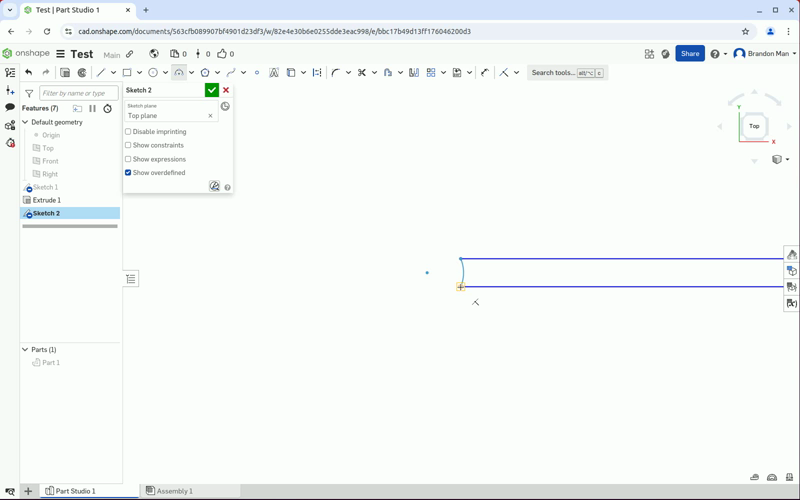
scroll(6)
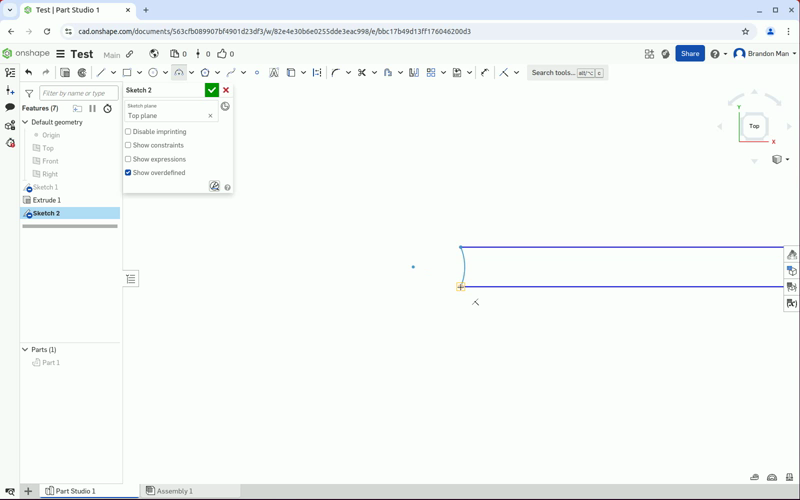
scroll(6)
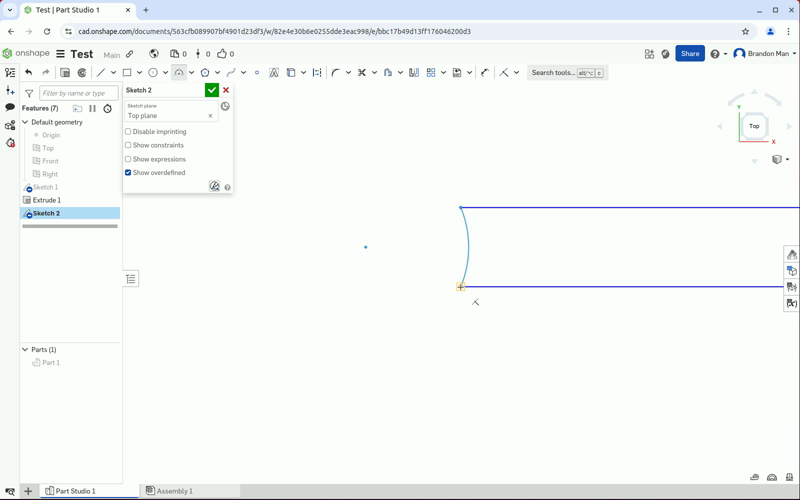
click(460, 286)
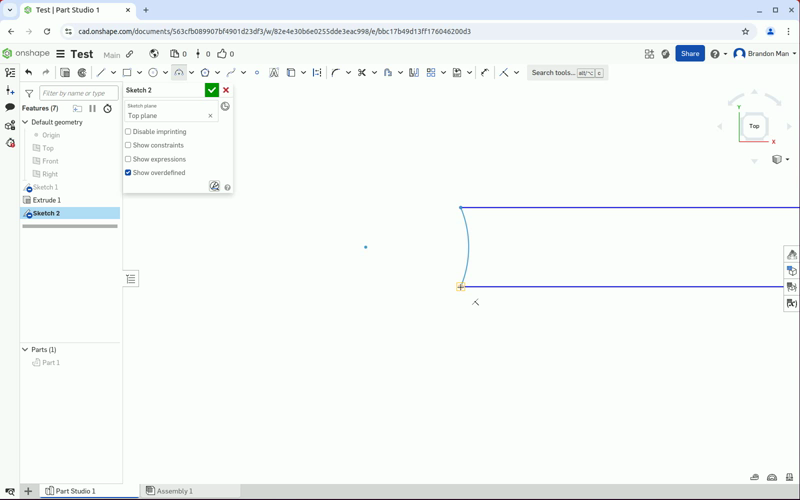
scroll(-6)
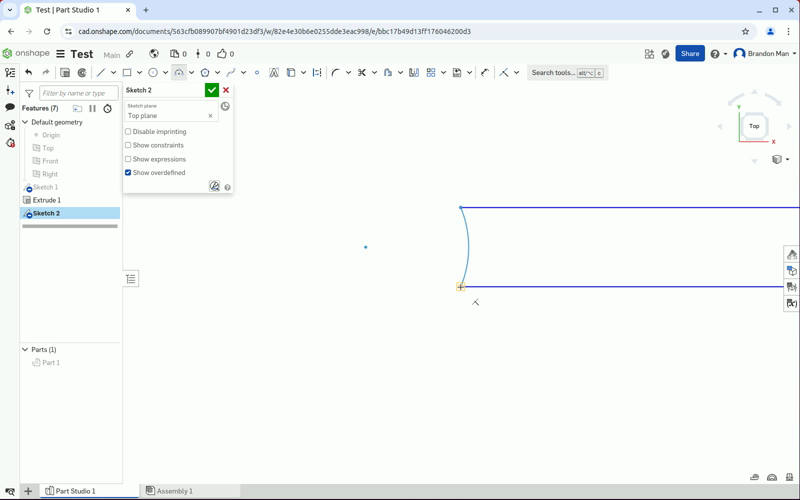
scroll(-6)
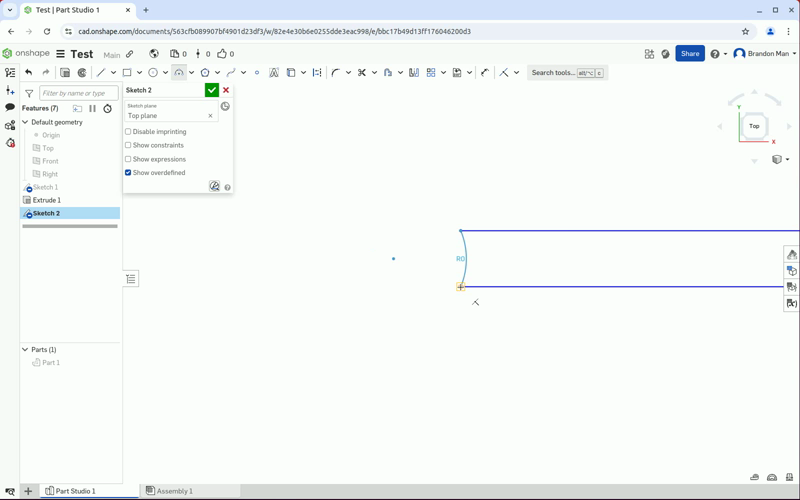
scroll(-6)
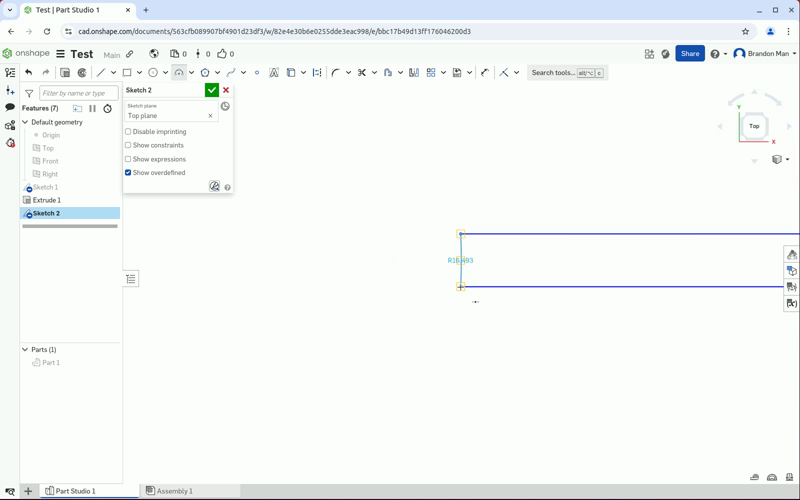
scroll(-6)
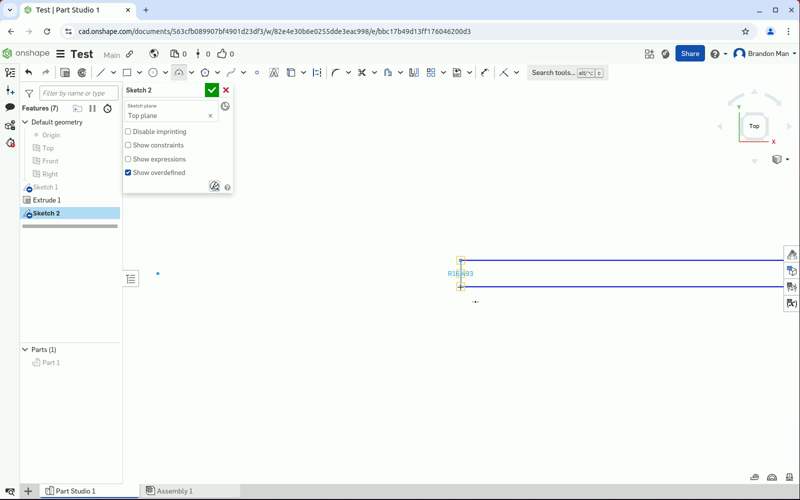
scroll(-6)
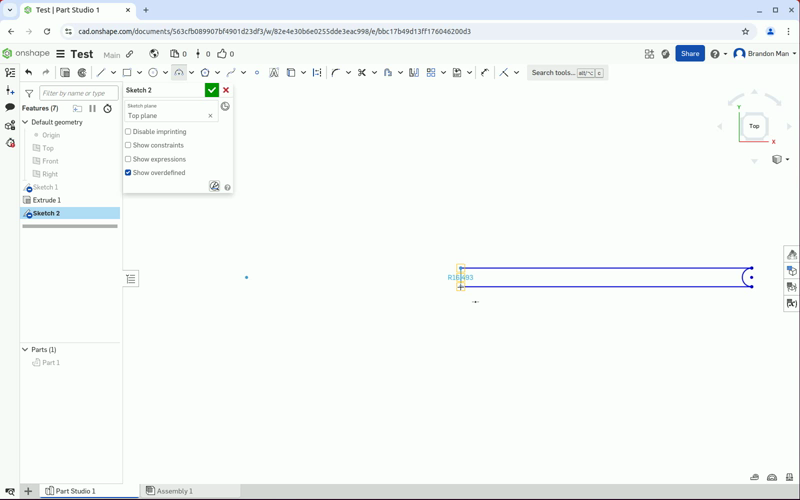
scroll(-6)
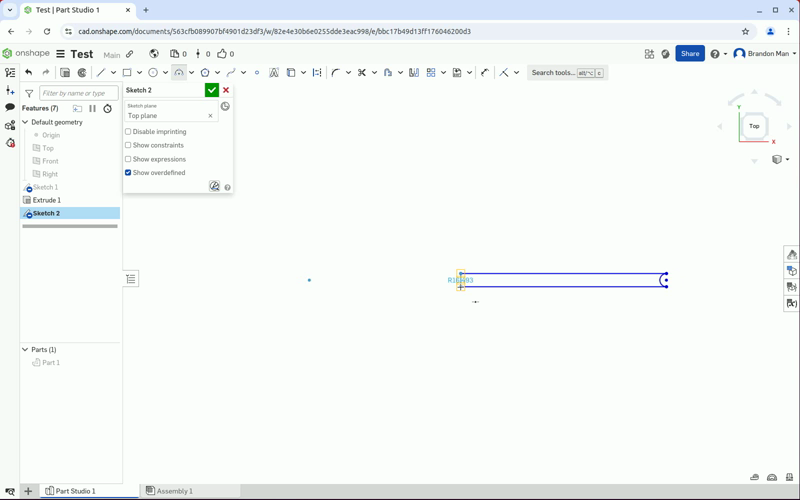
scroll(-6)
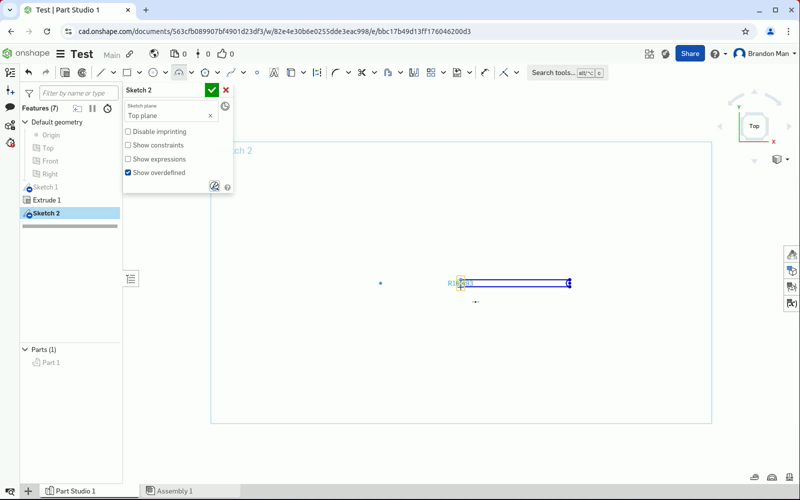
key_down(shift)
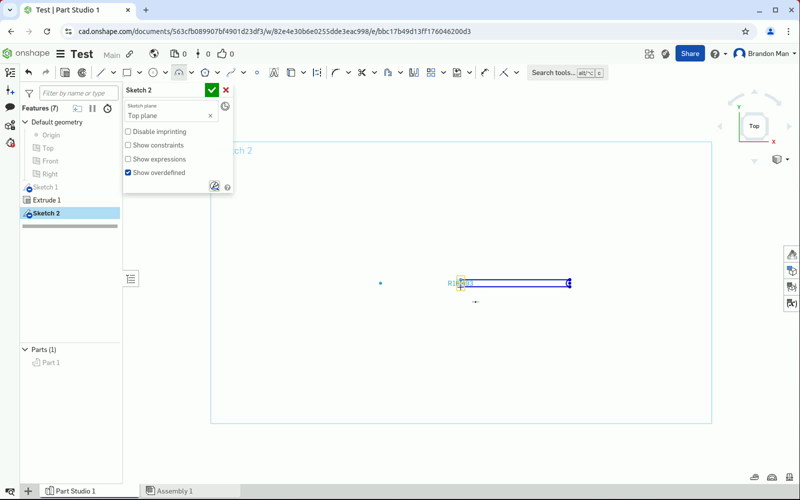
mouse_move(464, 282)
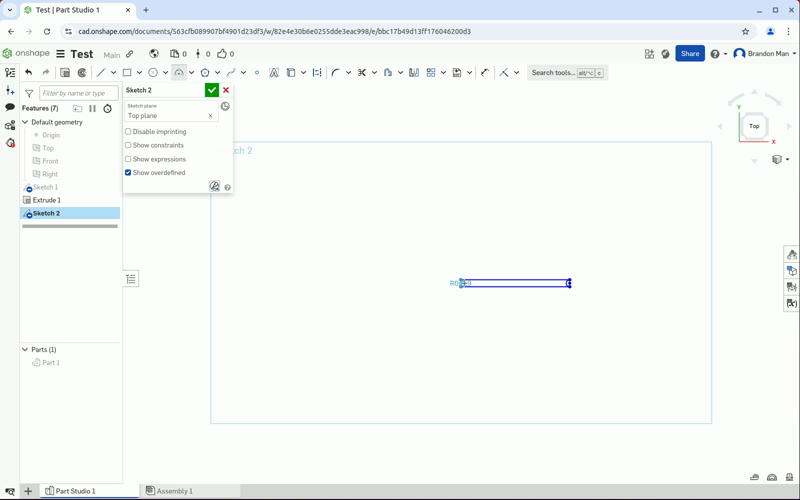
scroll(6)
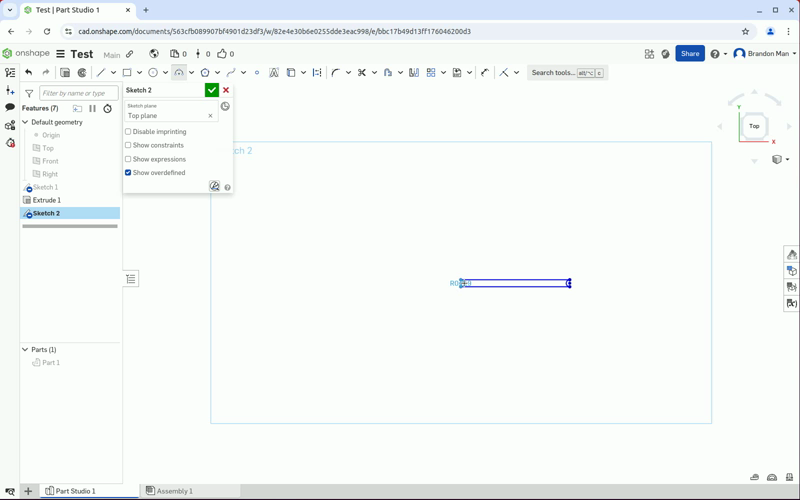
scroll(6)
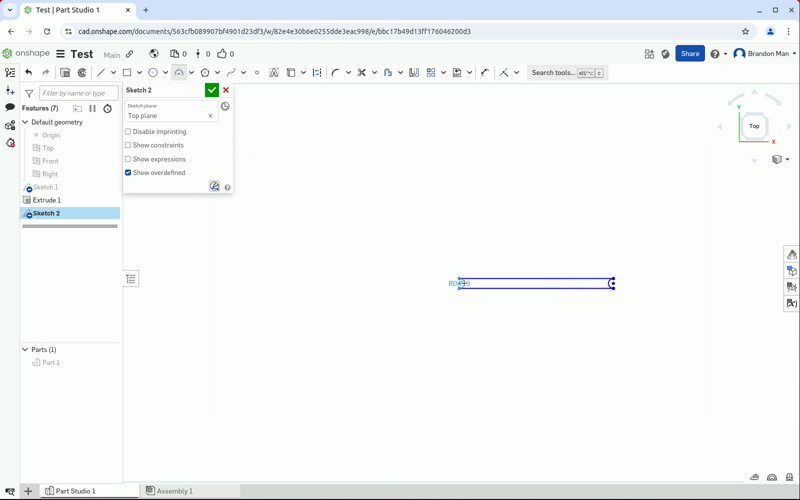
scroll(6)
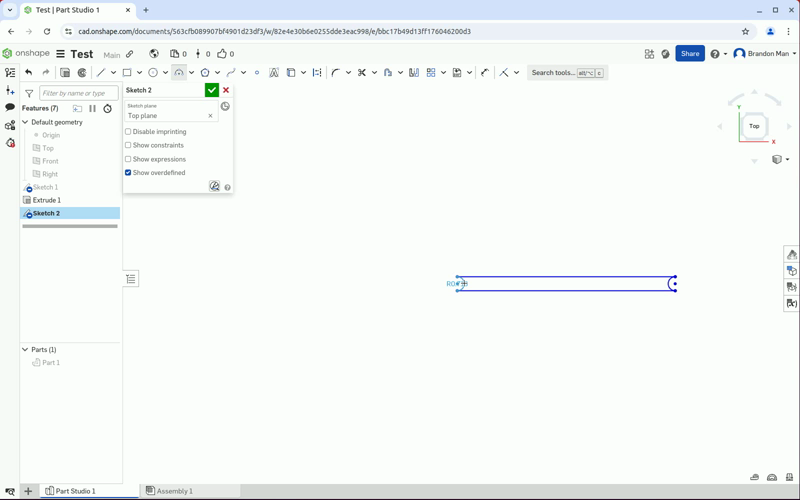
scroll(6)
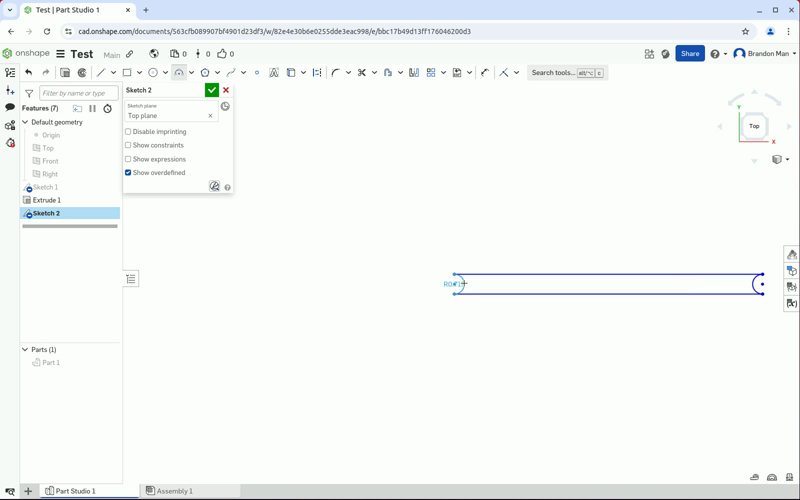
scroll(6)
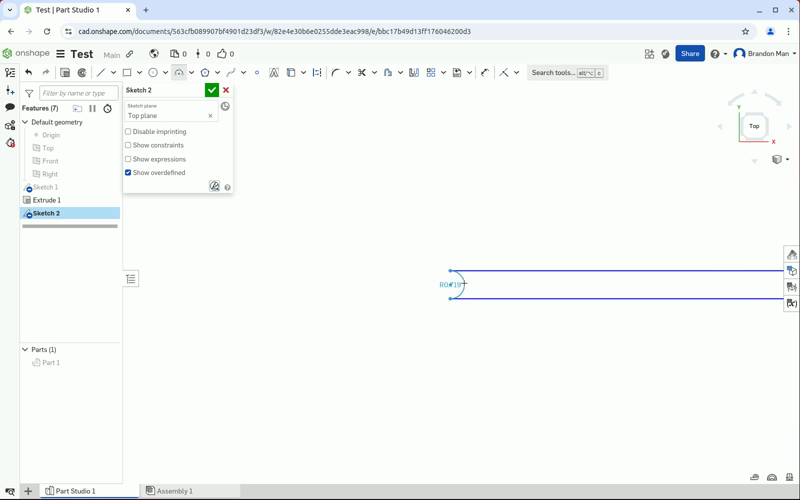
scroll(6)
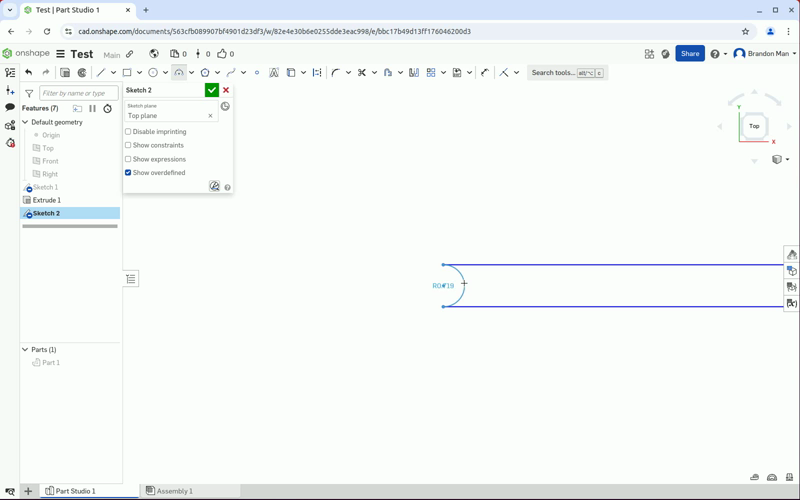
scroll(6)
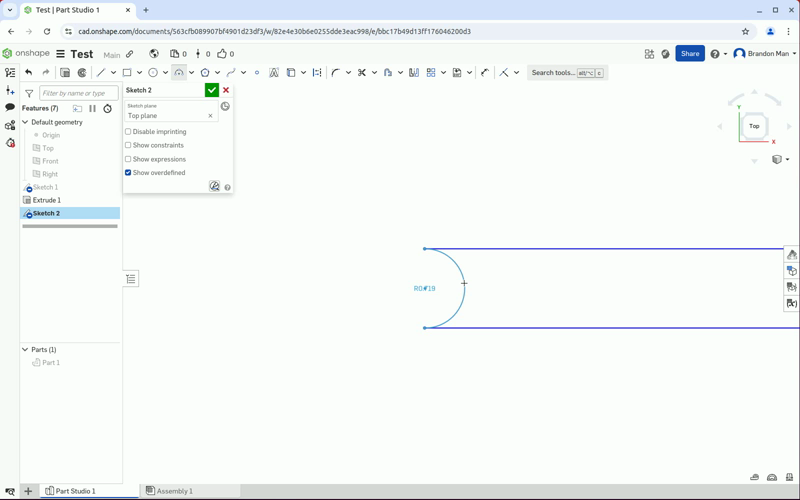
click(464, 282)
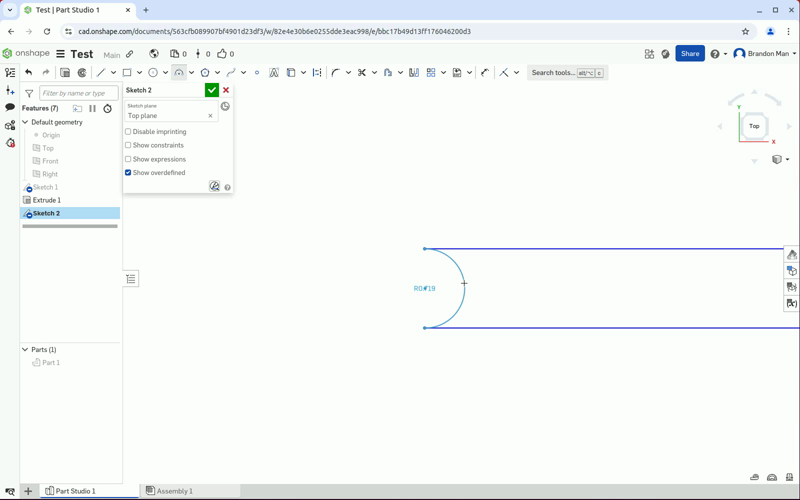
scroll(-6)
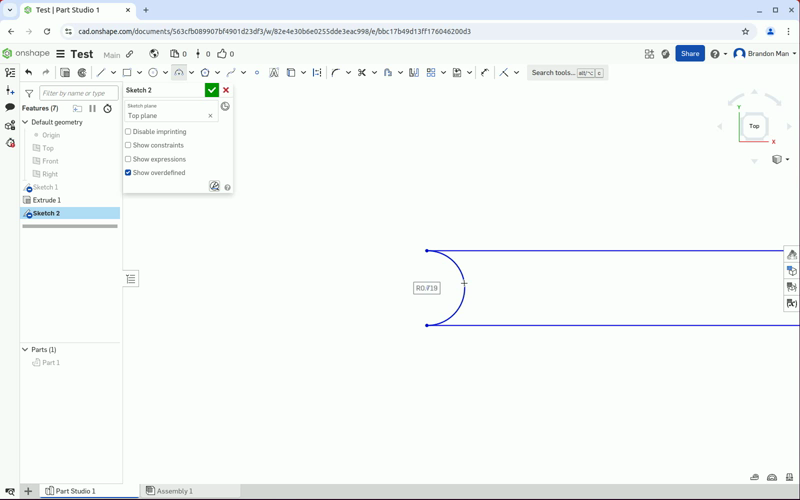
scroll(-6)
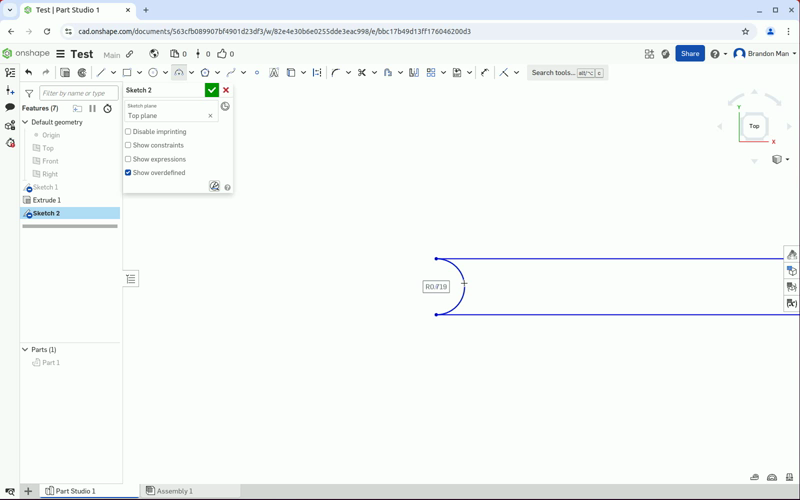
scroll(-6)
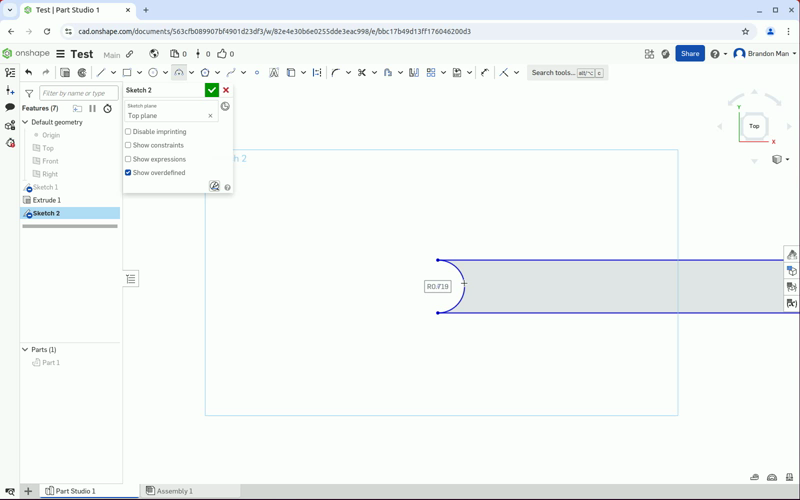
scroll(-6)
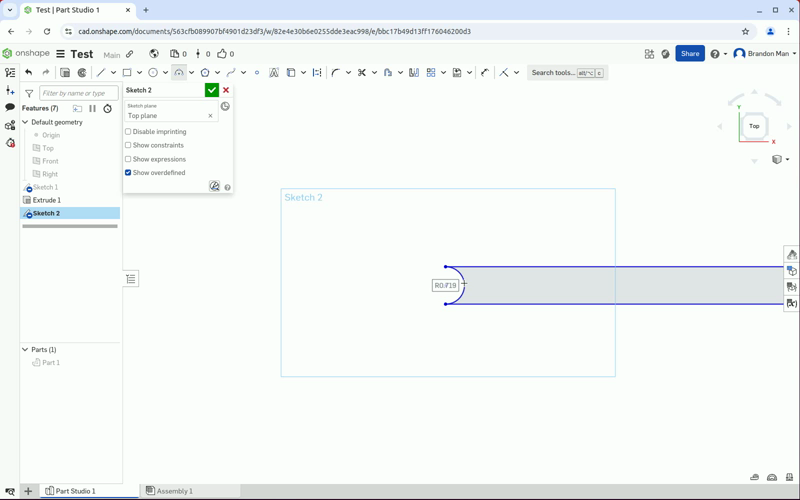
scroll(-6)
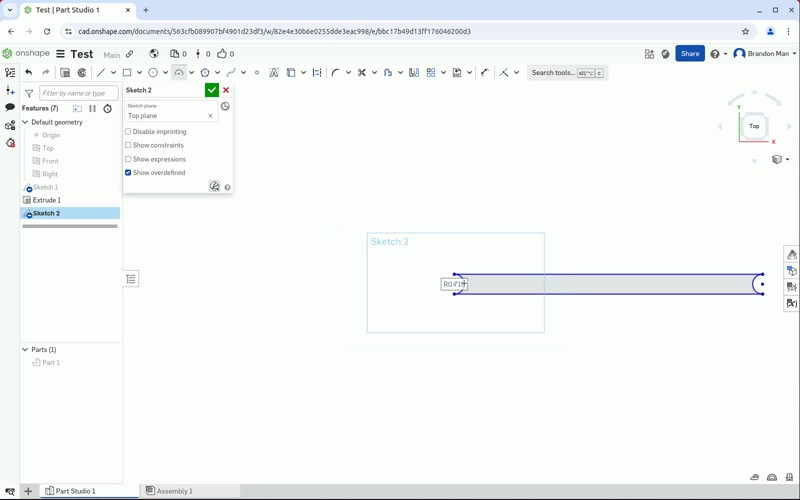
scroll(-6)
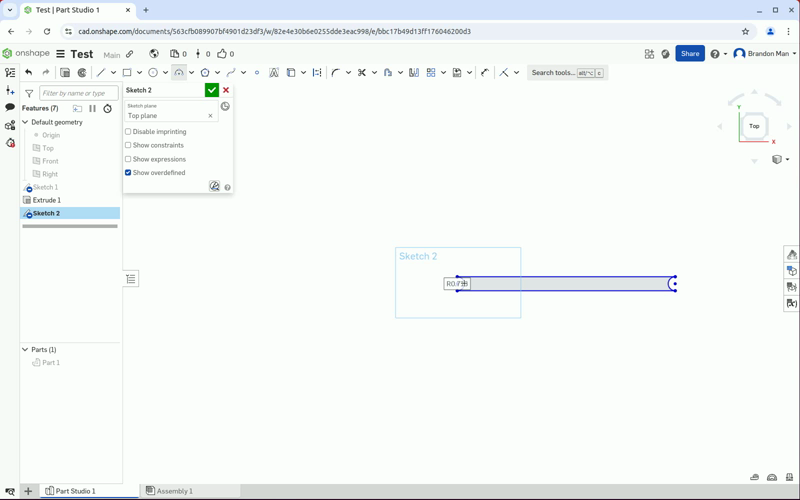
scroll(-6)
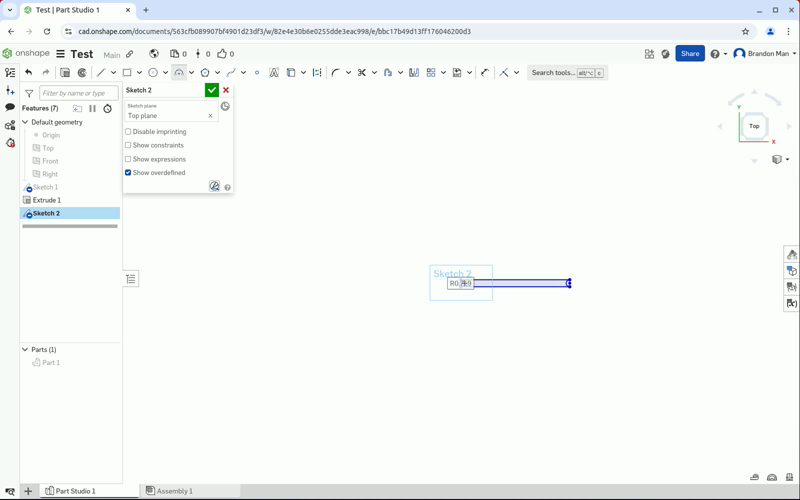
key_up(shift)
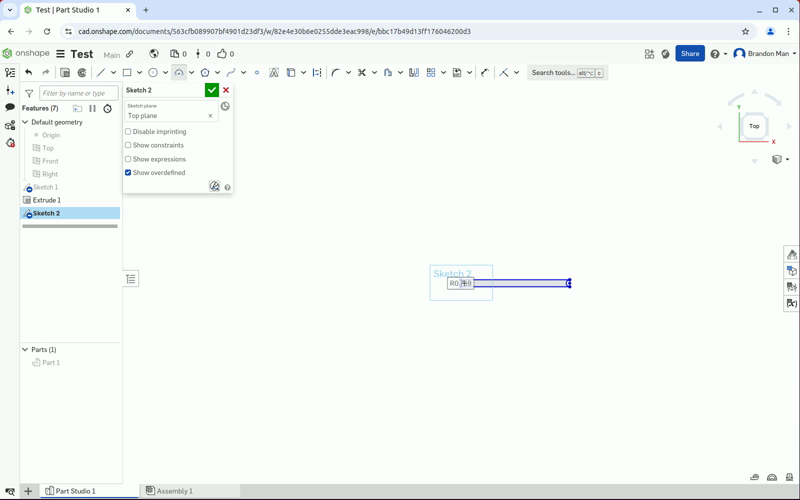
key(esc)
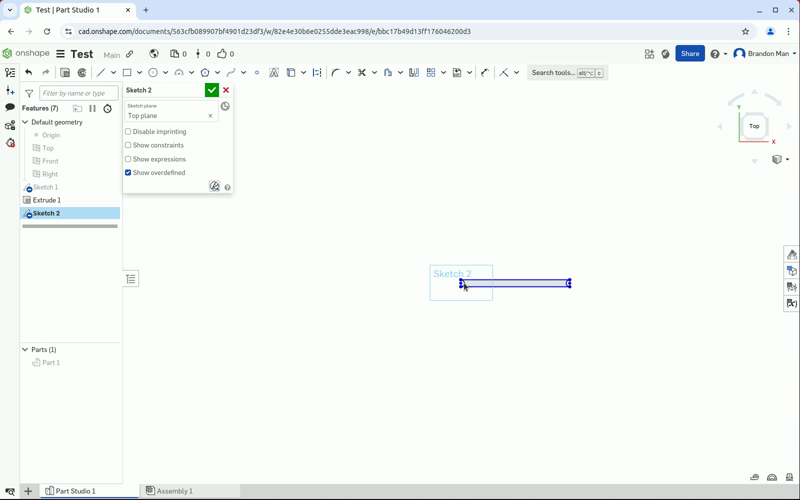
mouse_move(567, 281)
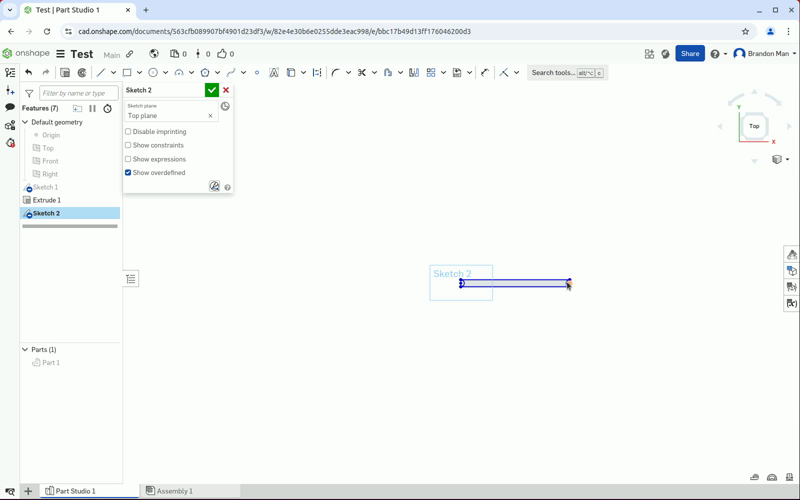
scroll(6)
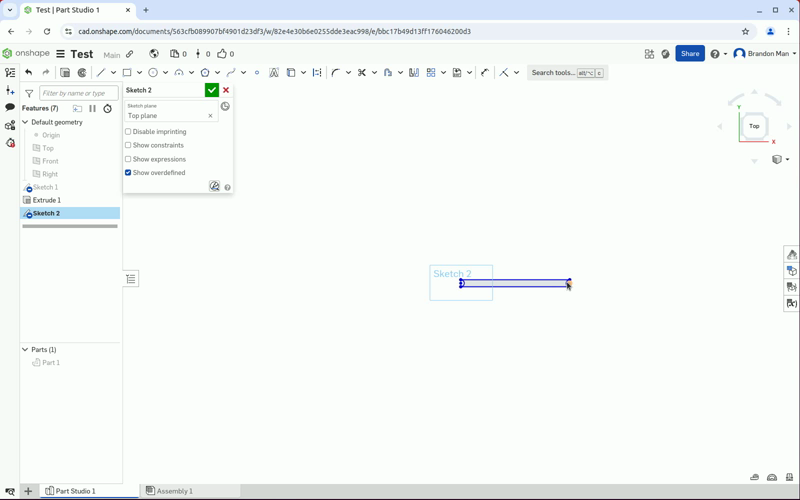
scroll(6)
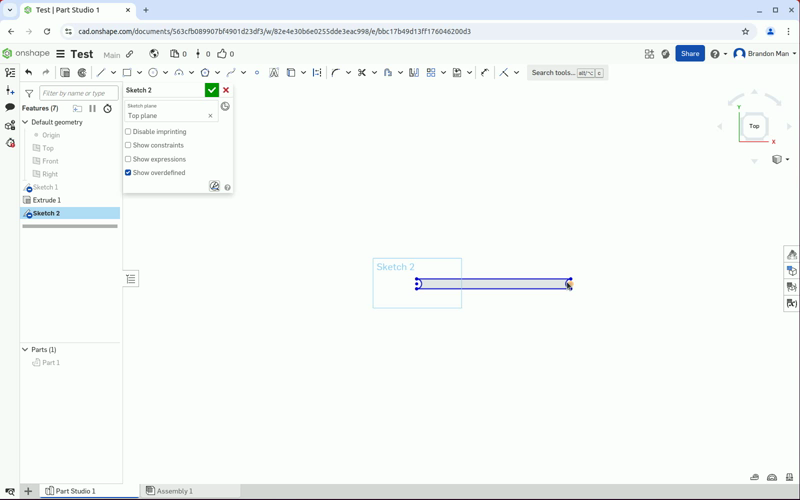
scroll(6)
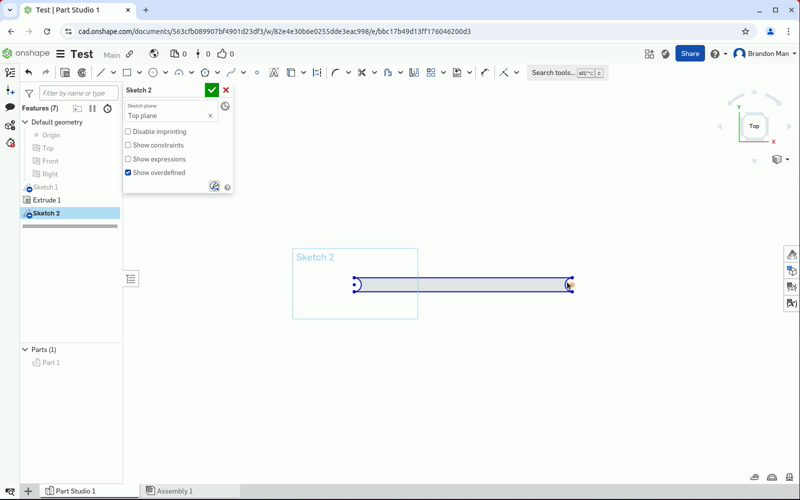
scroll(6)
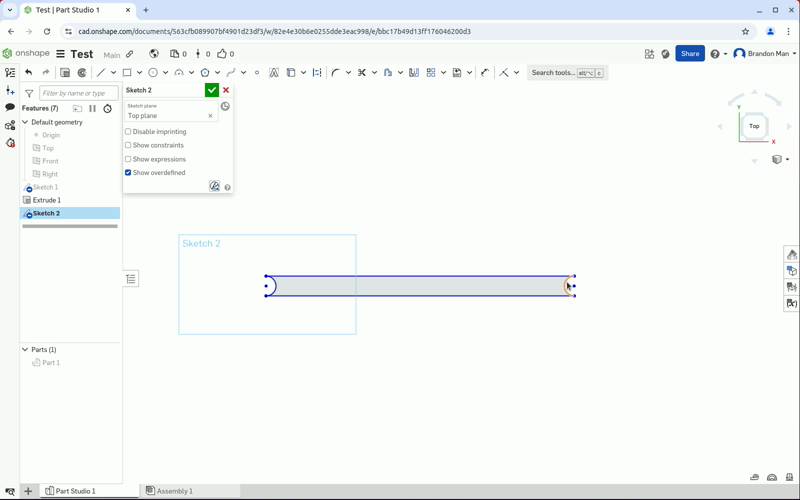
scroll(6)
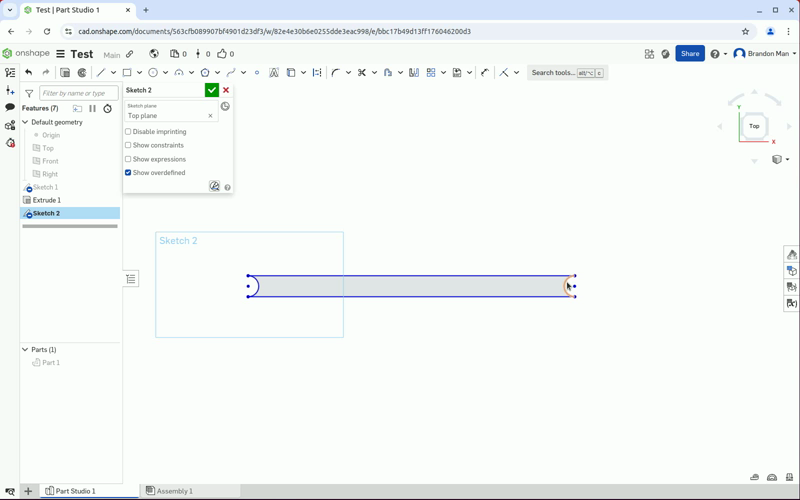
scroll(6)
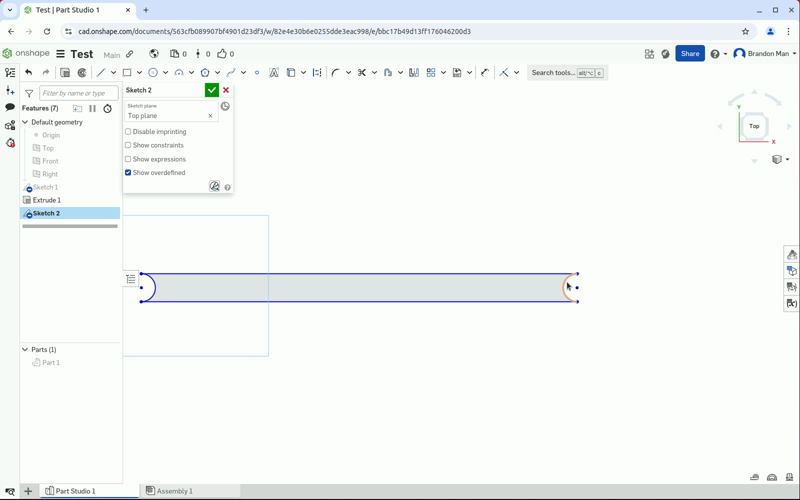
scroll(6)
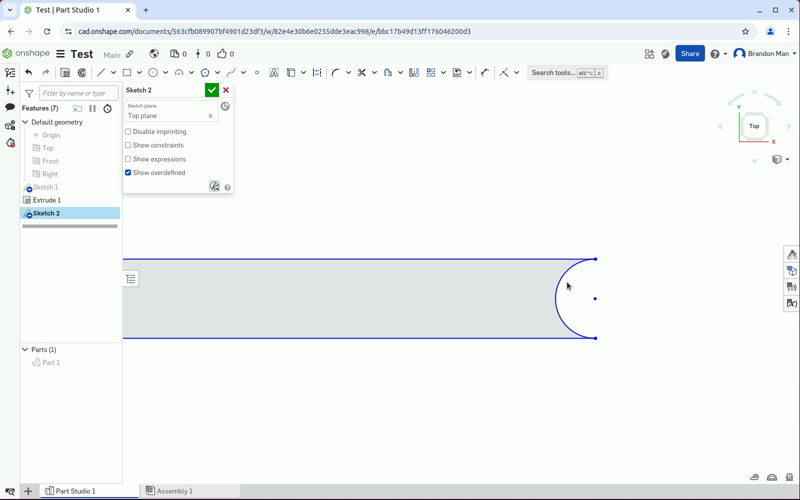
click(567, 281)
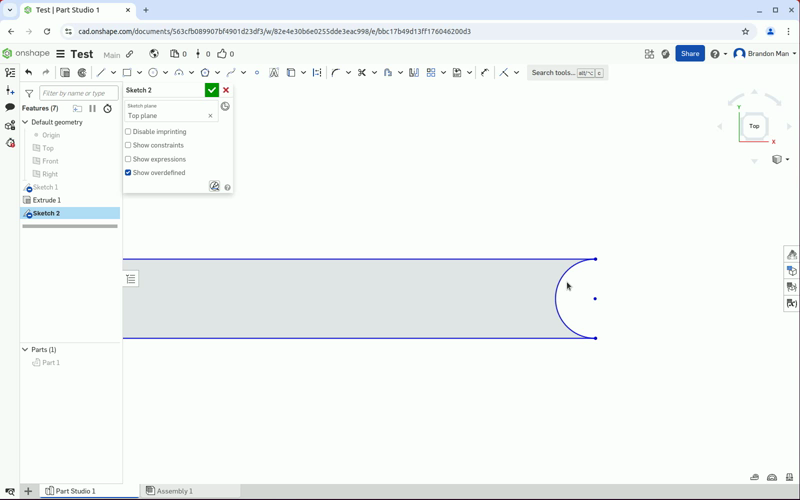
scroll(-6)
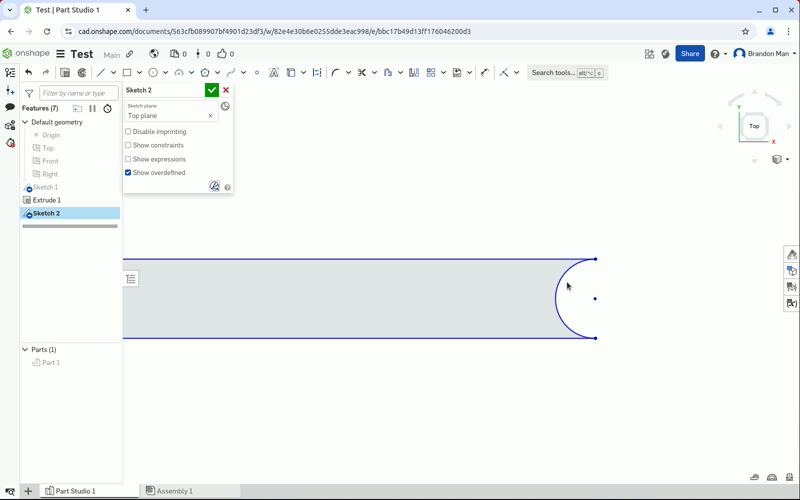
scroll(-6)
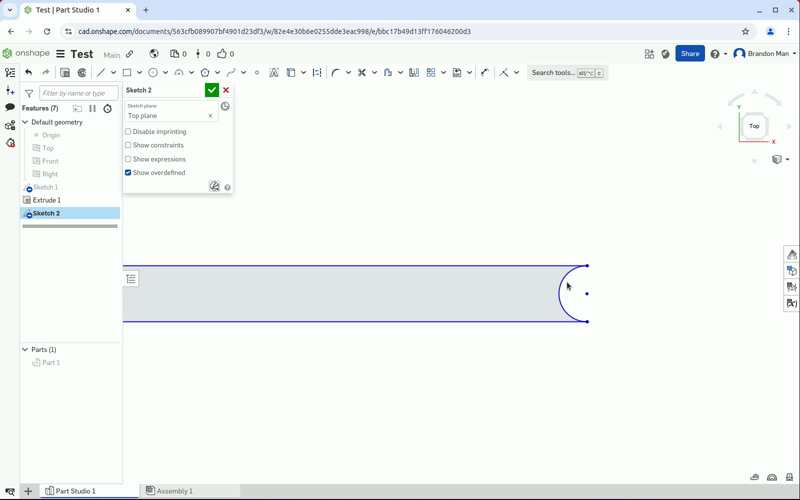
scroll(-6)
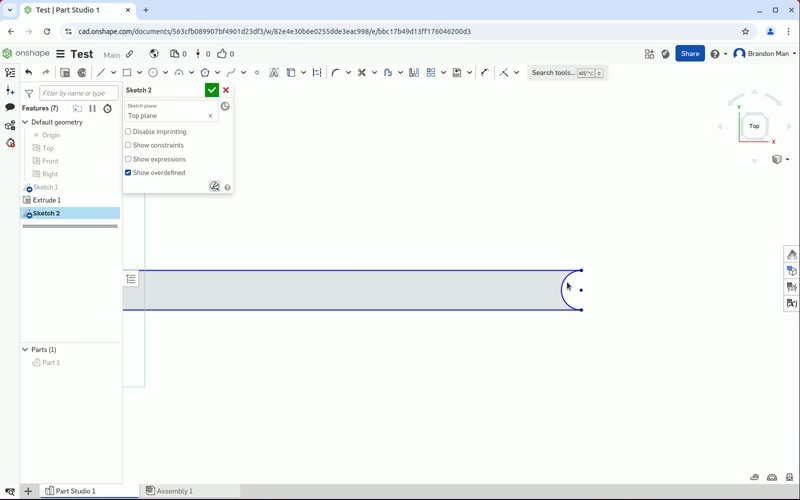
scroll(-6)
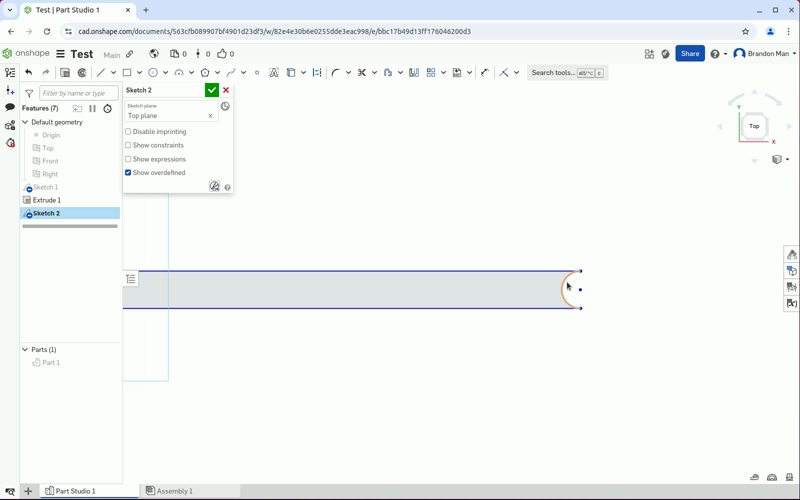
scroll(-6)
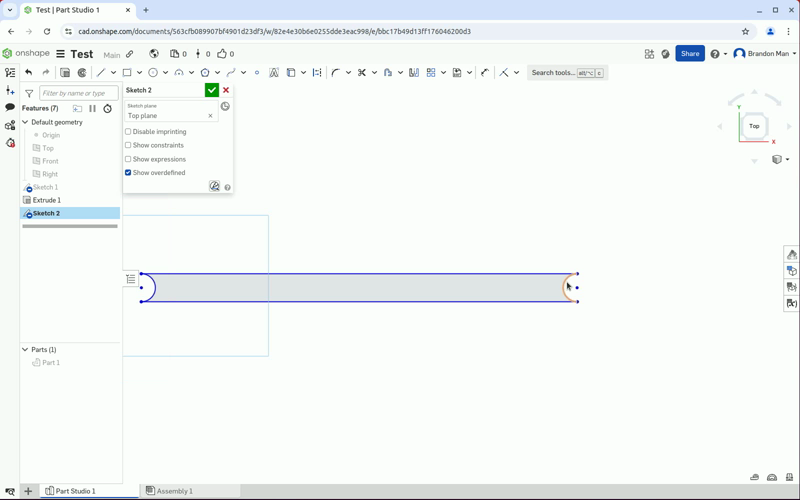
scroll(-6)
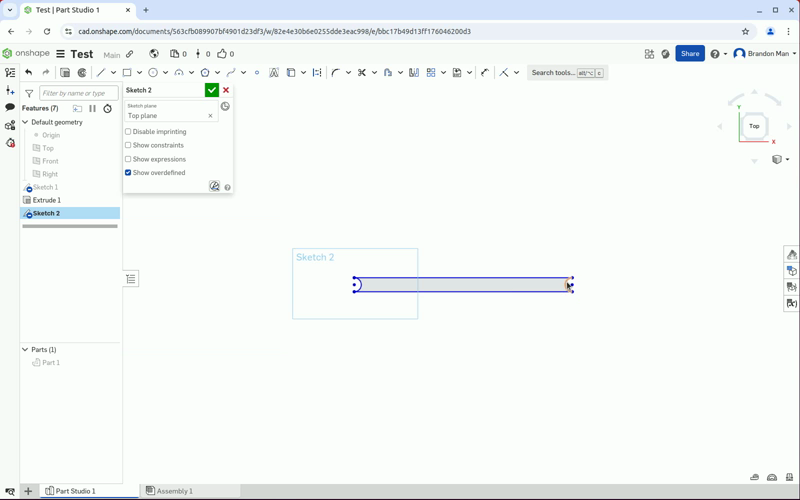
scroll(-6)
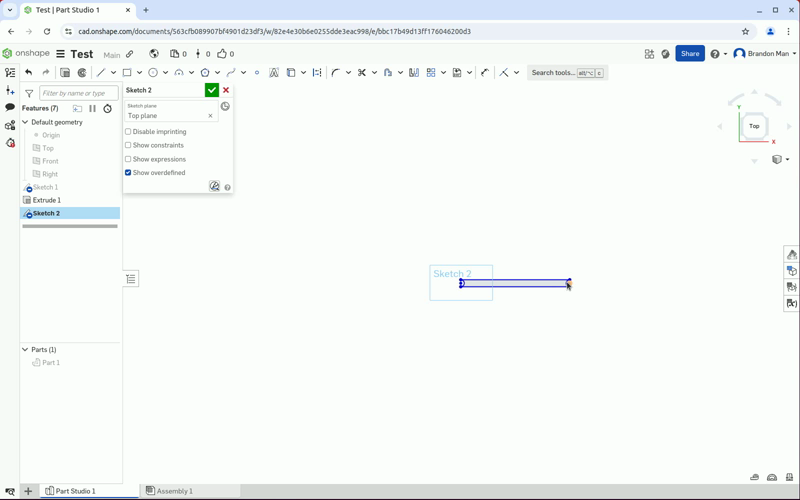
mouse_move(73, 352)
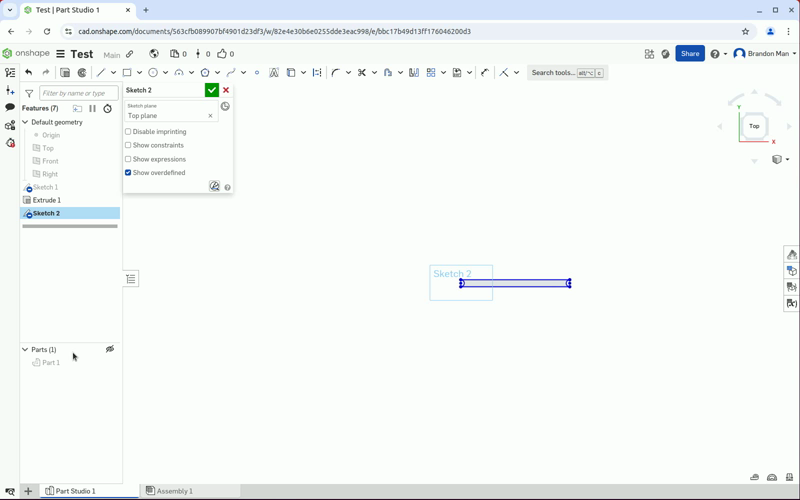
key(shift+y)
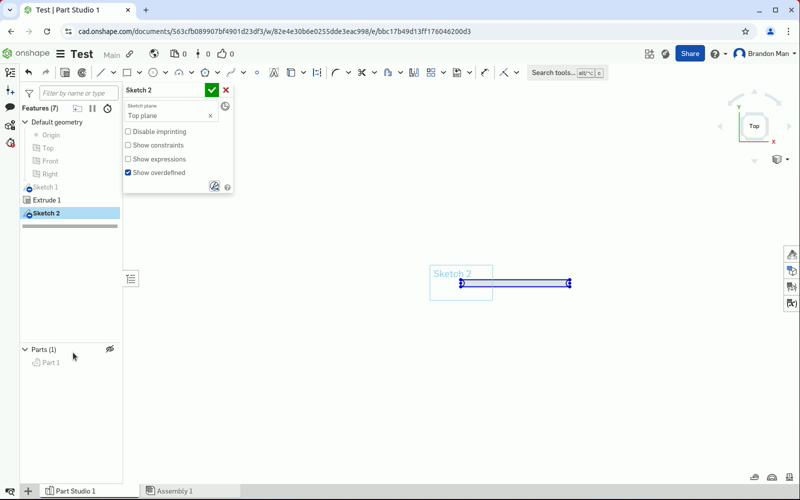
key(shift+e)
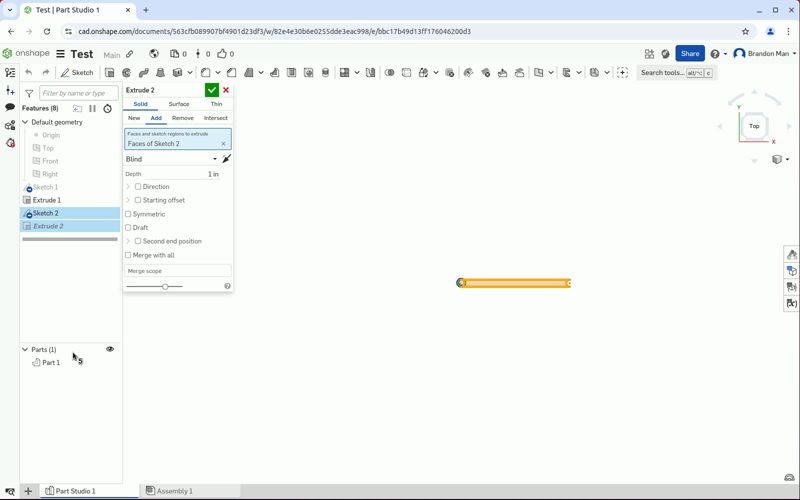
mouse_move(143, 106)
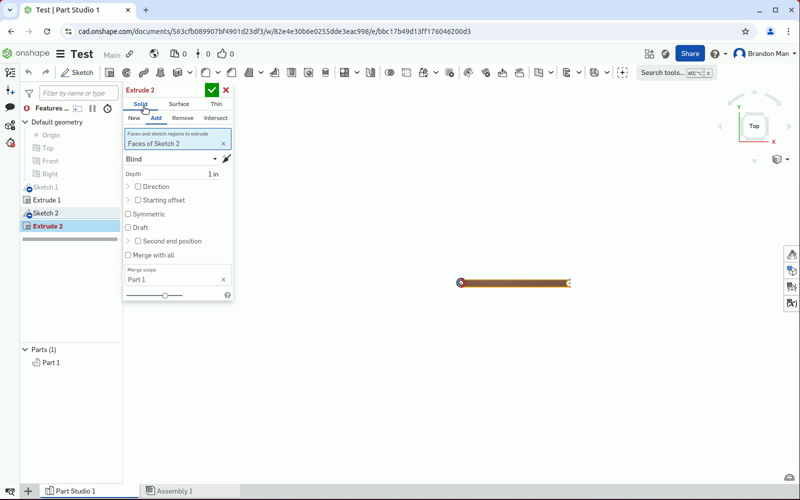
click(143, 106)
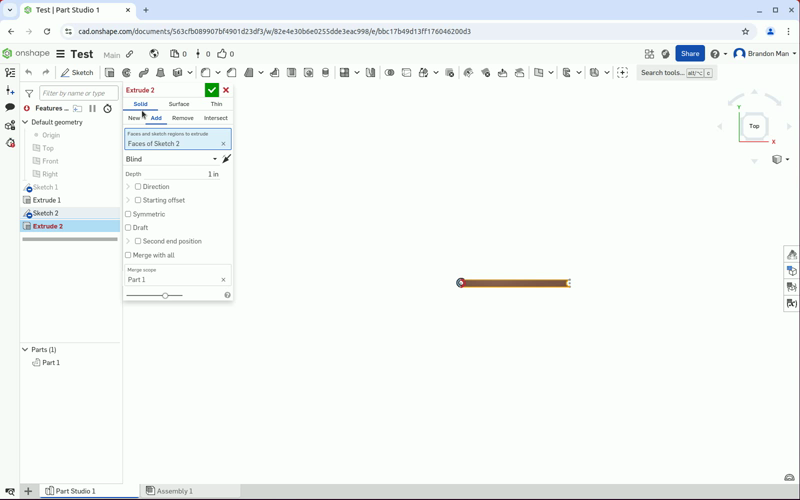
mouse_move(137, 120)
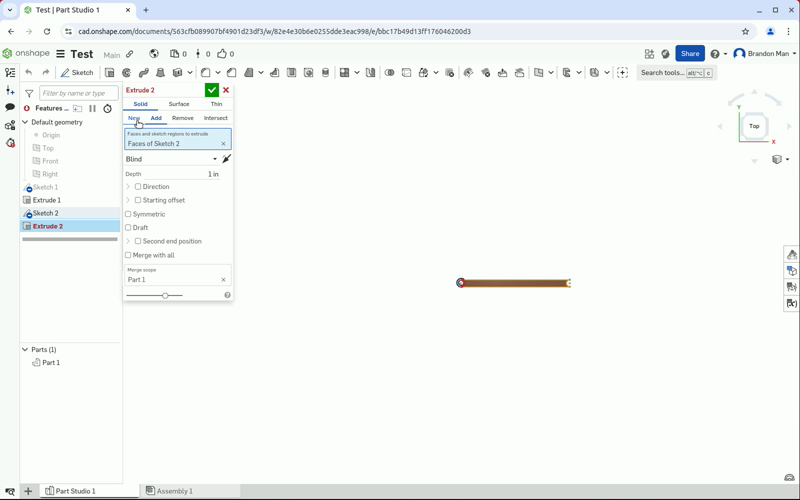
click(137, 120)
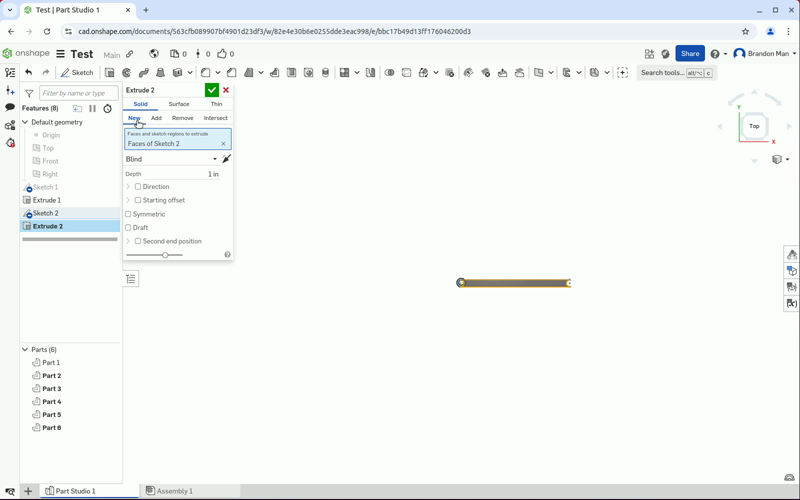
key(tab, 4)
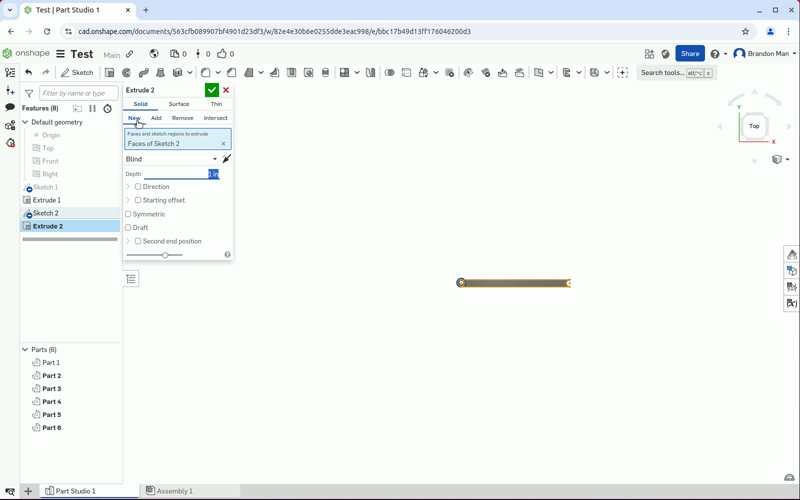
text(0.481)
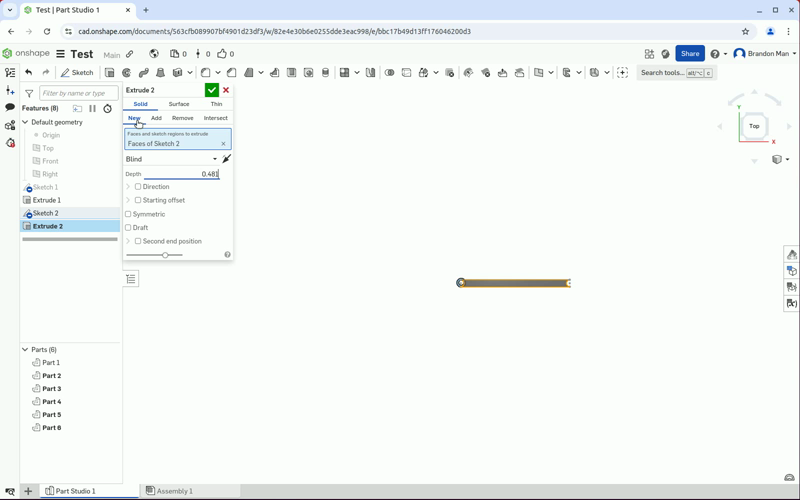
key(enter)
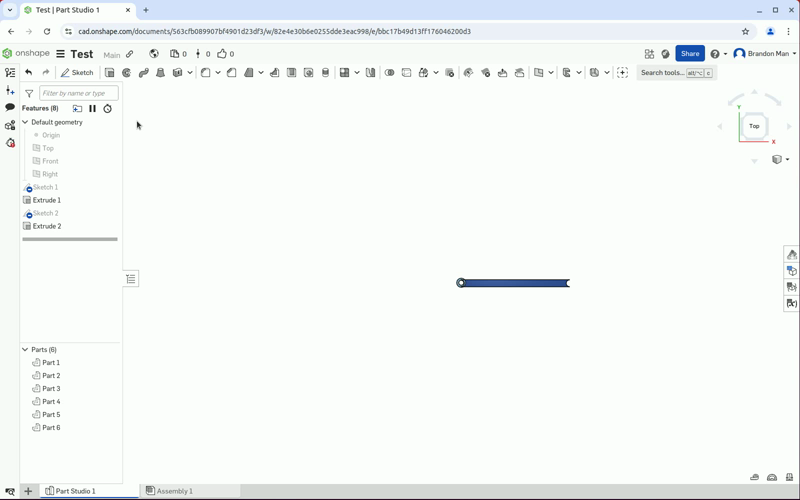
key(shift+h)
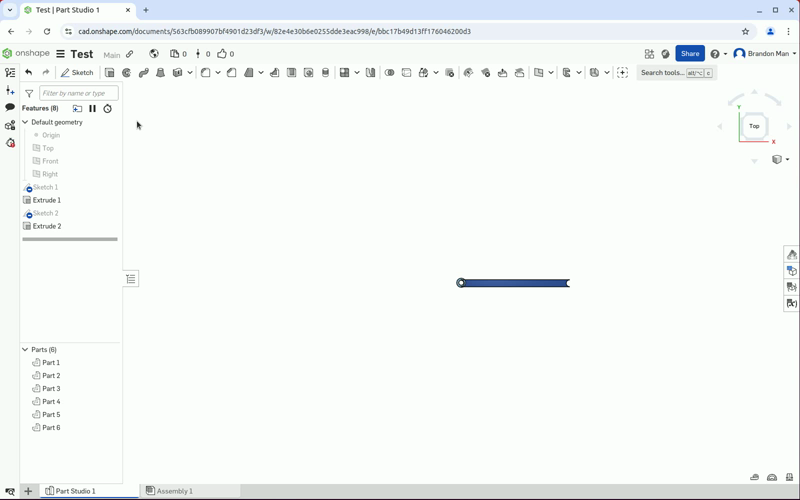
key(shift+h)
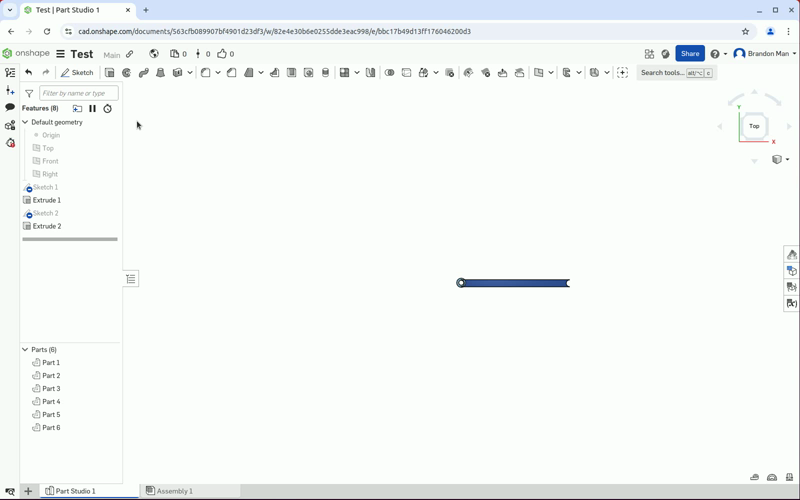
mouse_move(73, 189)
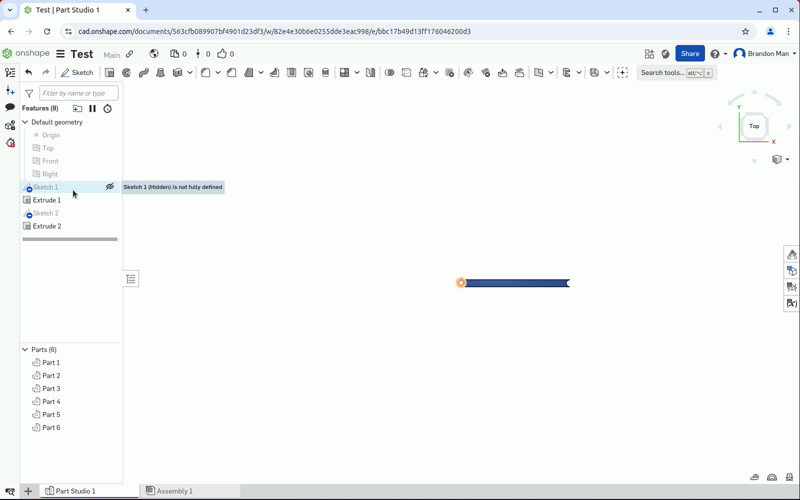
click(73, 189)
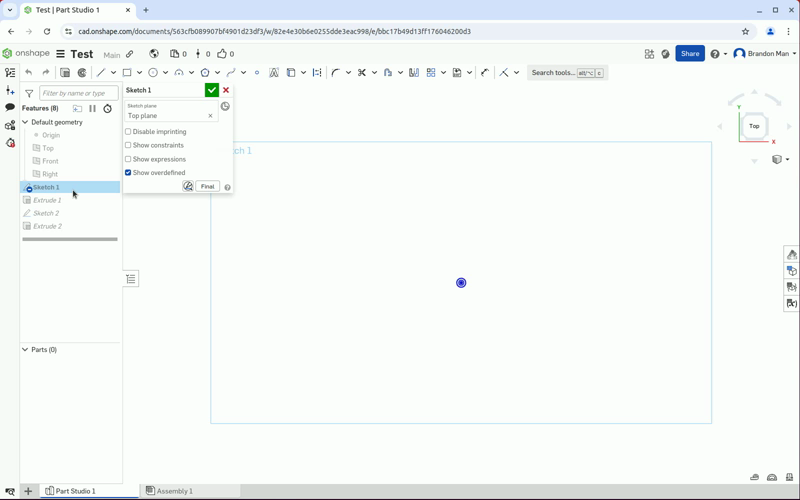
mouse_move(229, 92)
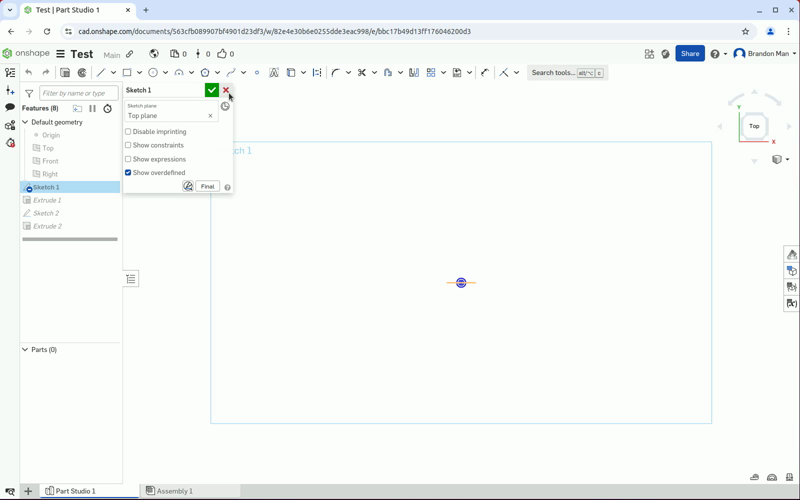
click(229, 92)
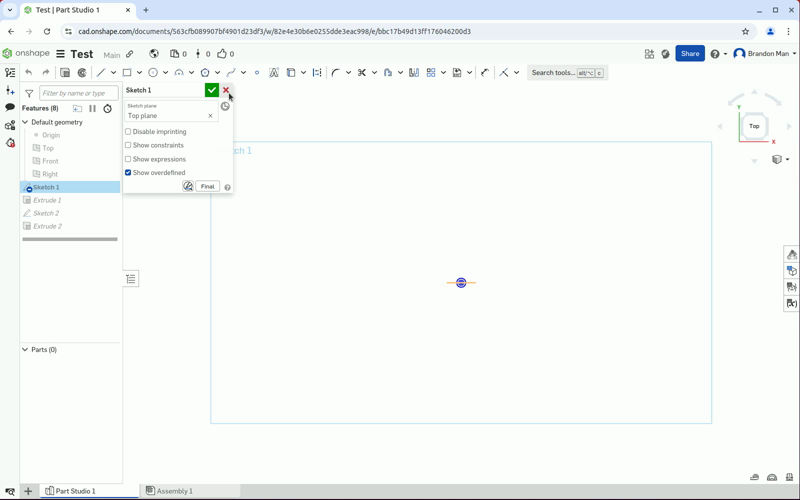
key(shift+s)
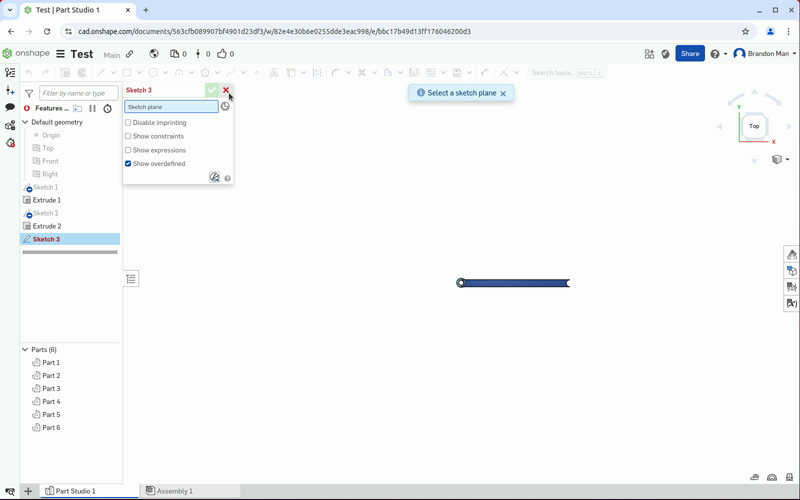
mouse_move(73, 150)
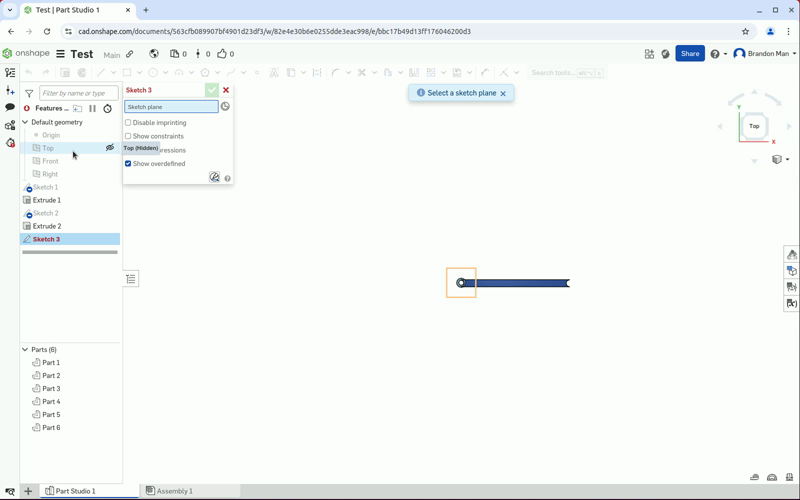
click(73, 150)
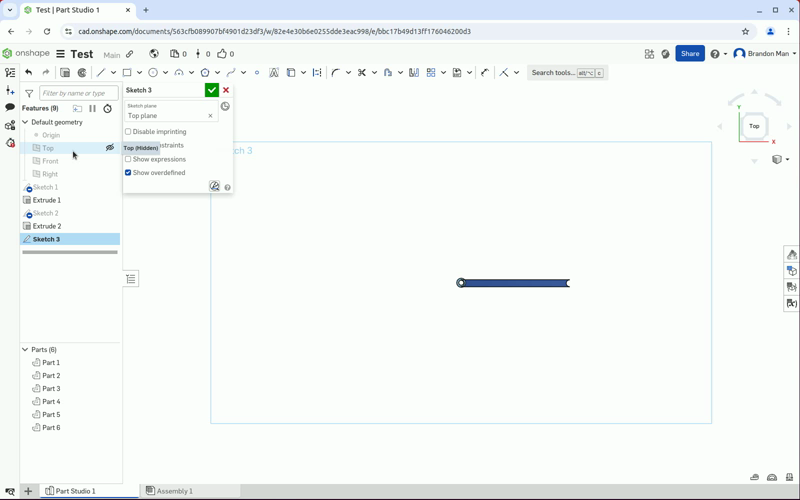
mouse_move(73, 352)
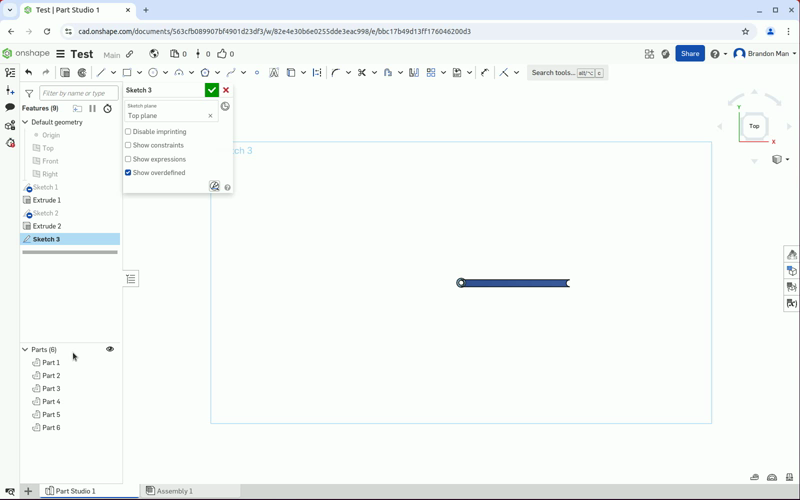
key(y)
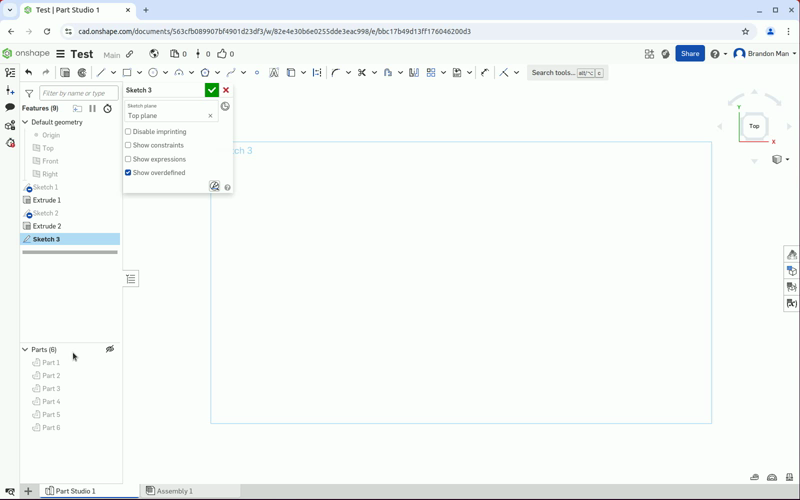
key(c)
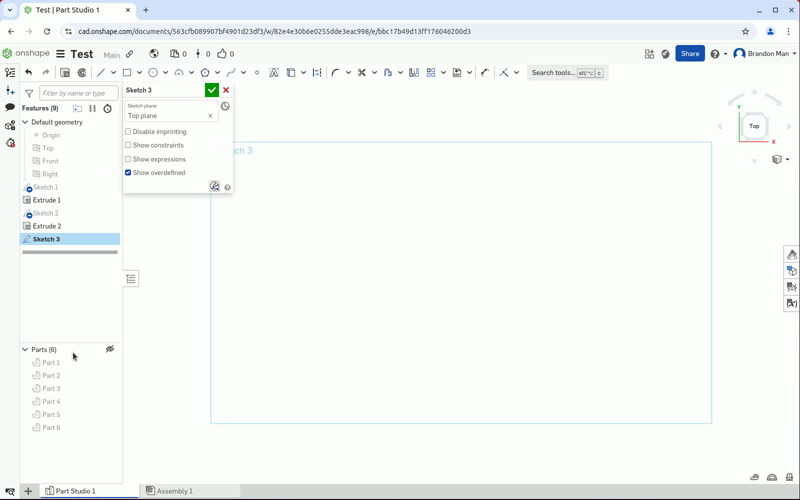
key_down(shift)
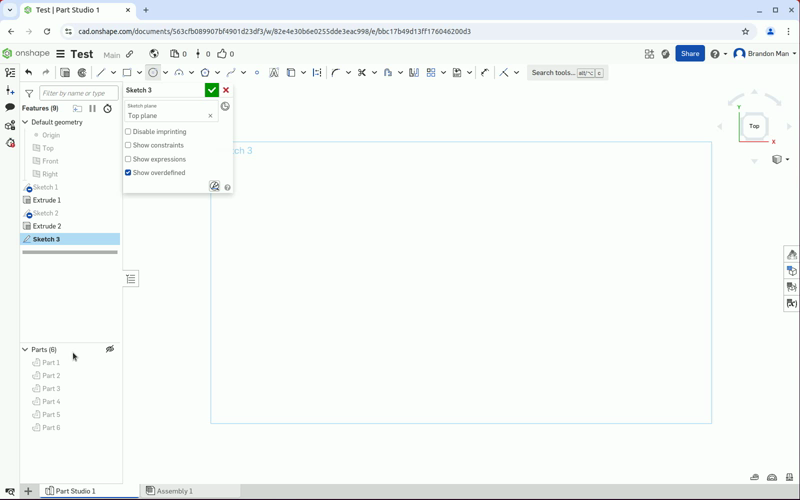
mouse_move(570, 282)
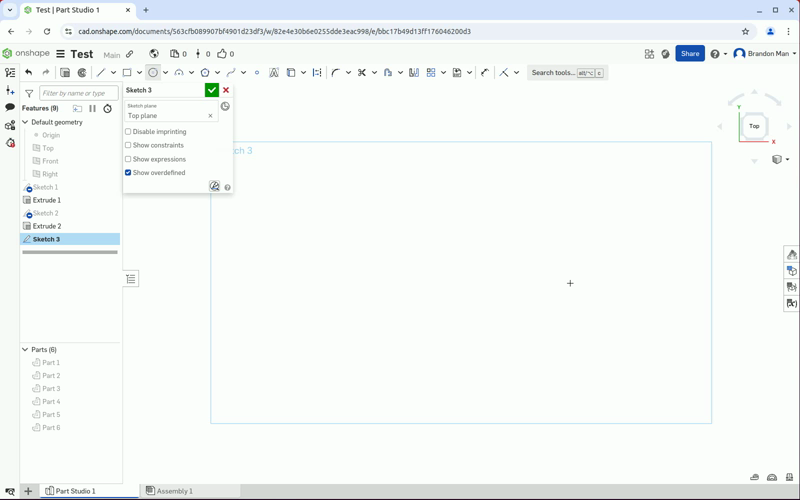
click(570, 282)
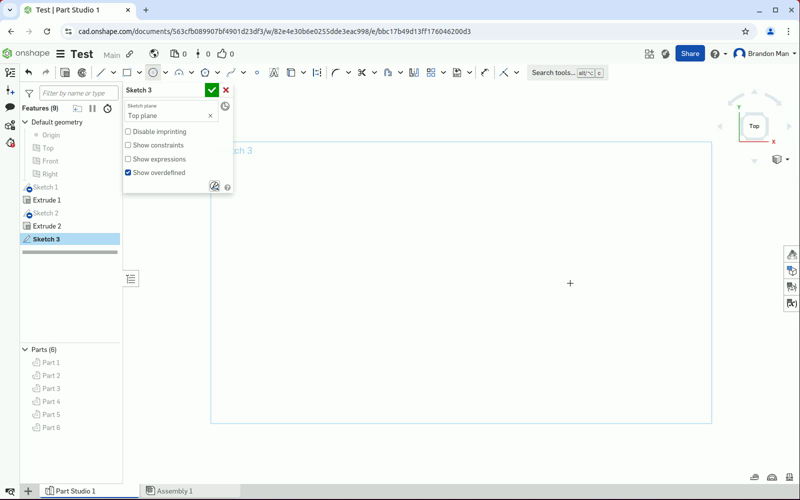
key_up(shift)
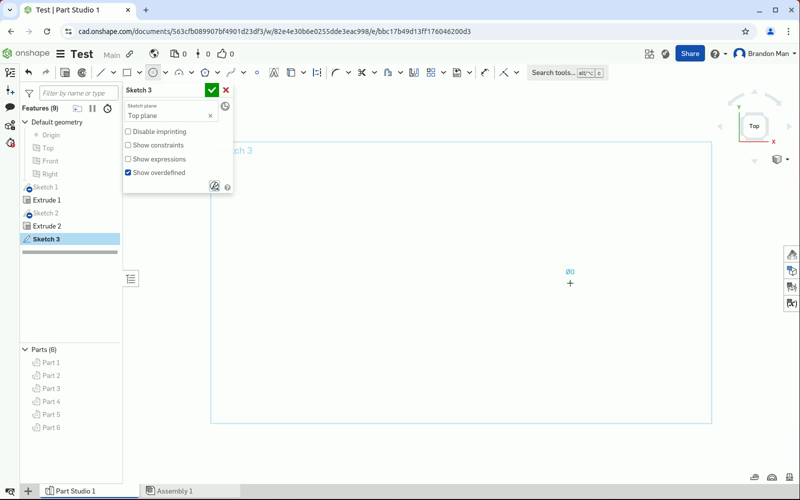
mouse_move(574, 282)
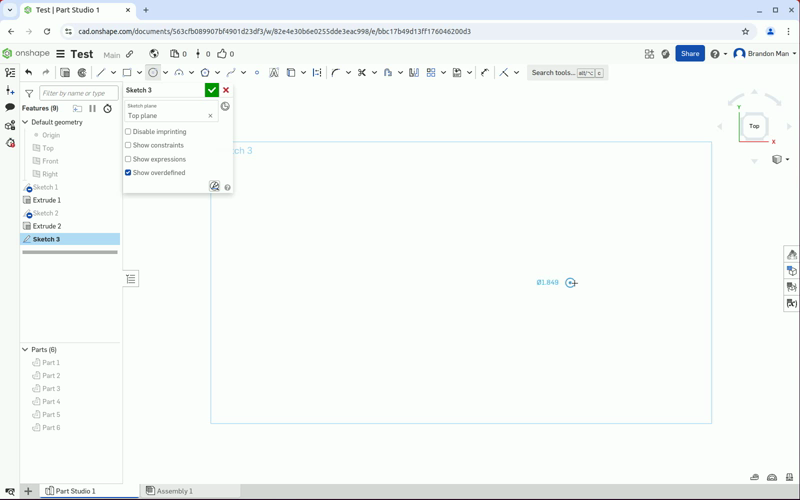
click(574, 282)
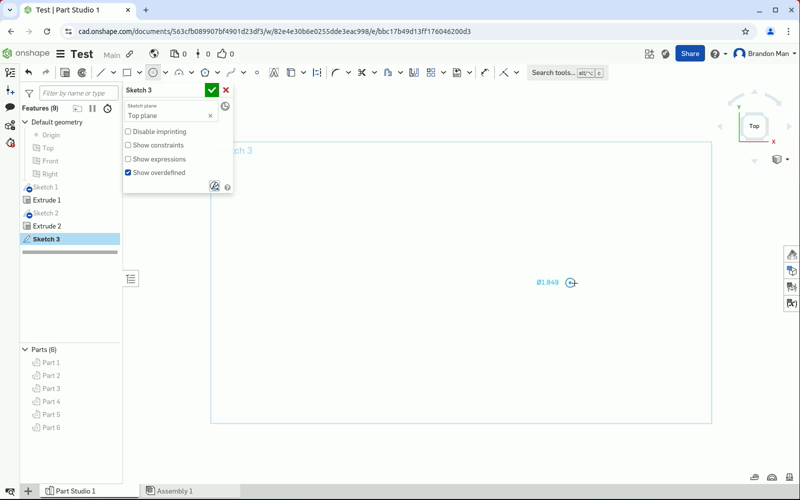
key(esc)
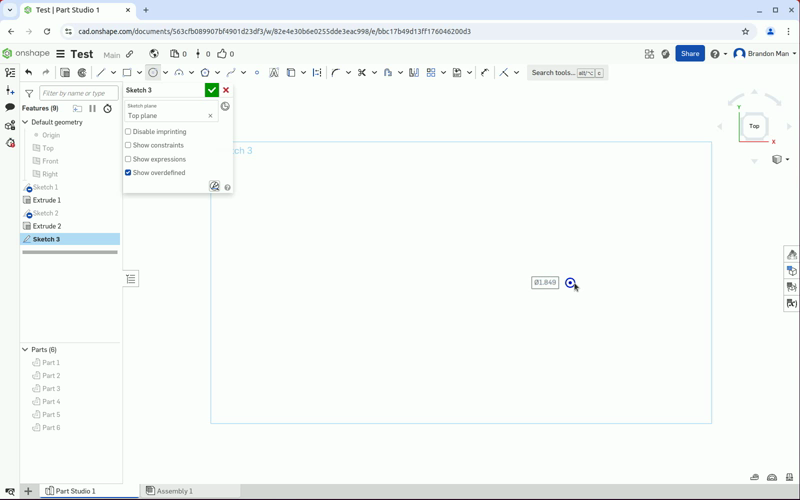
key(c)
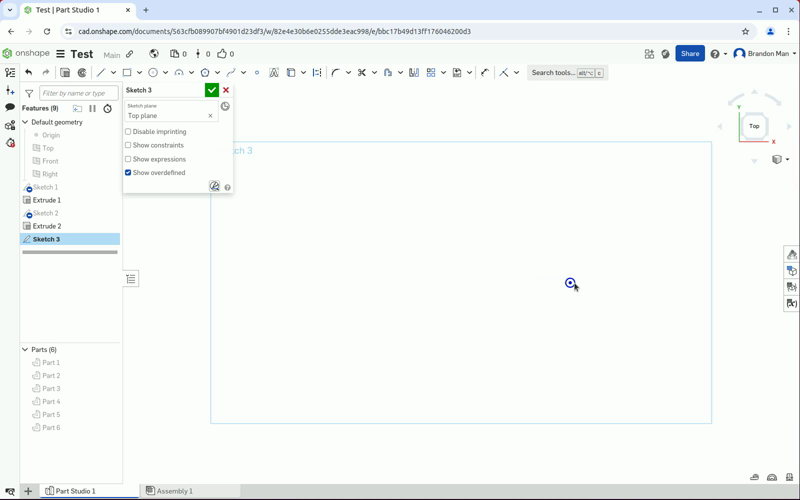
key_down(shift)
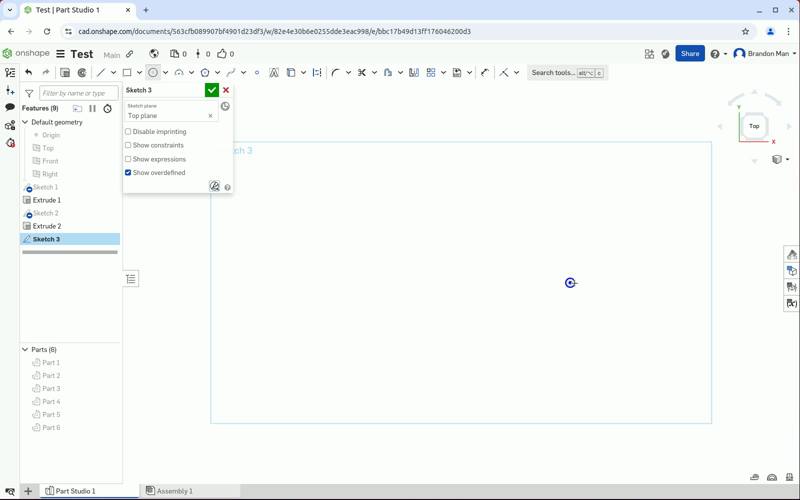
mouse_move(570, 282)
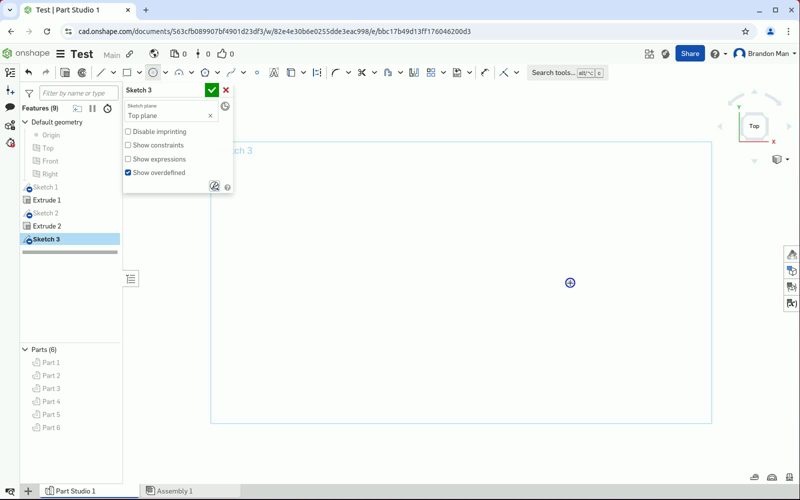
scroll(6)
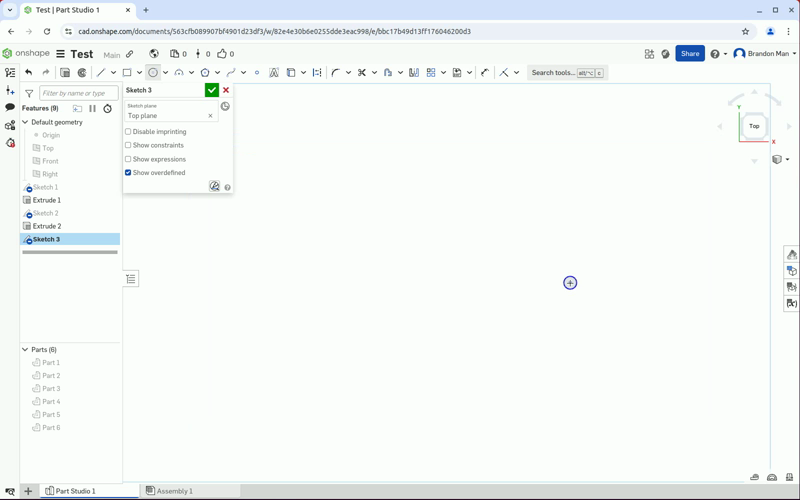
scroll(6)
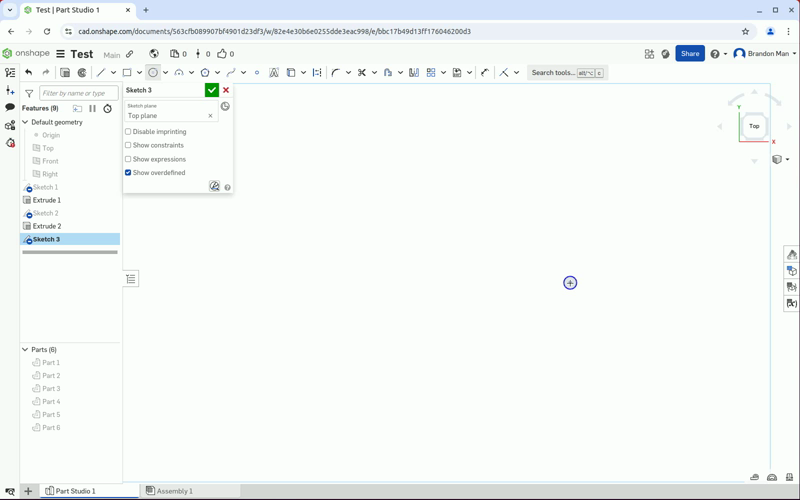
scroll(6)
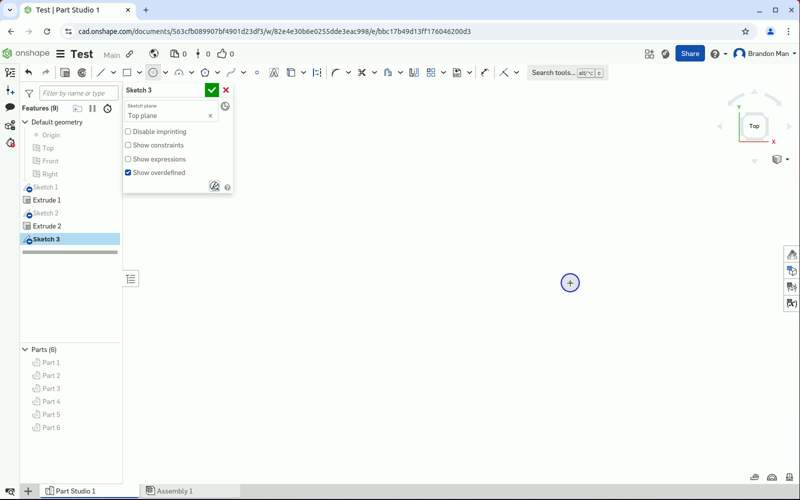
scroll(6)
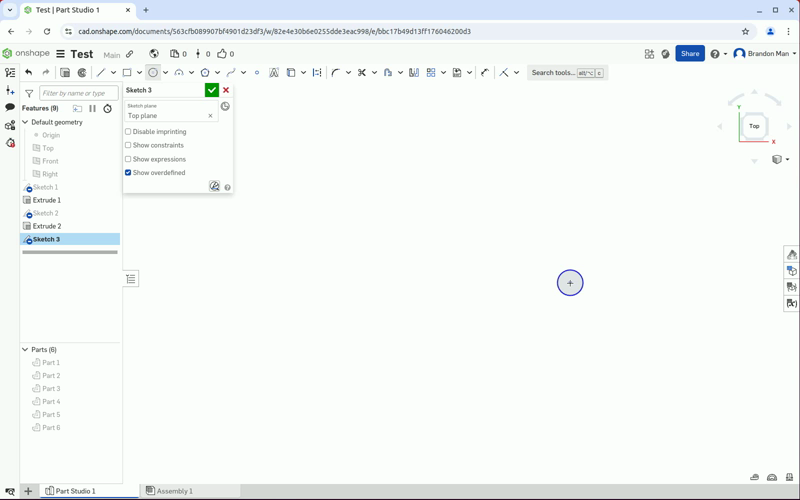
scroll(6)
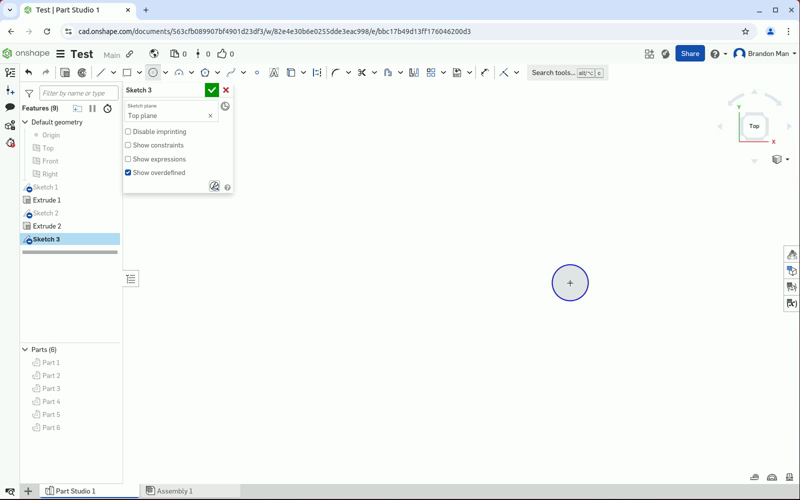
scroll(6)
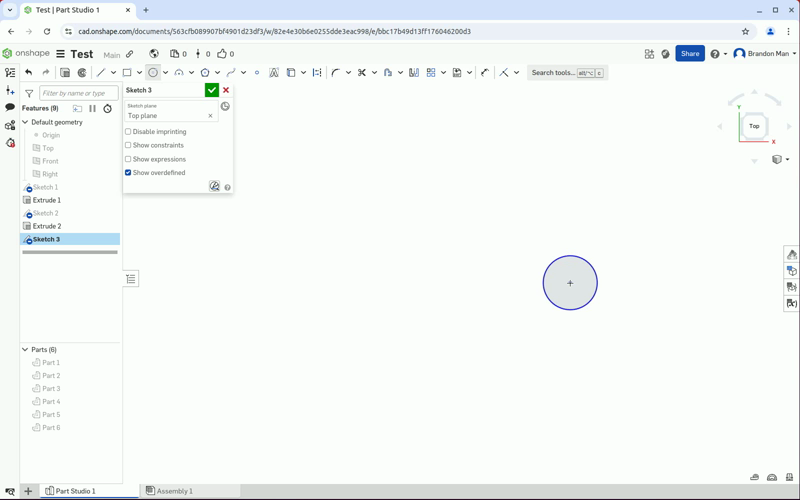
scroll(6)
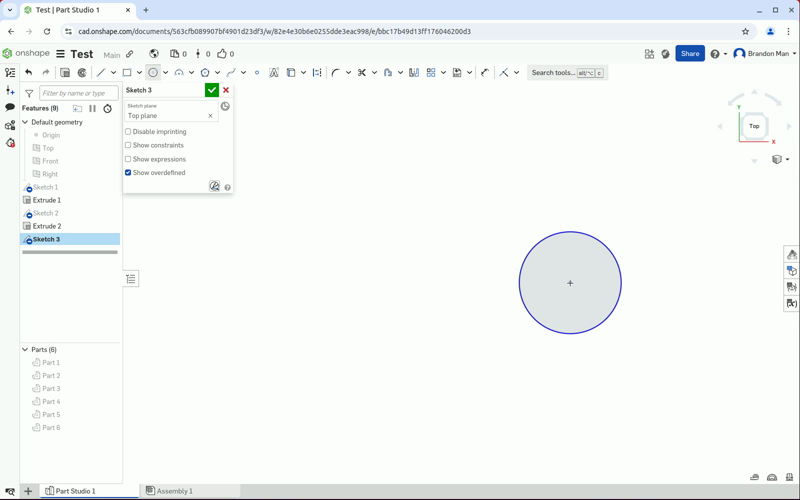
click(570, 282)
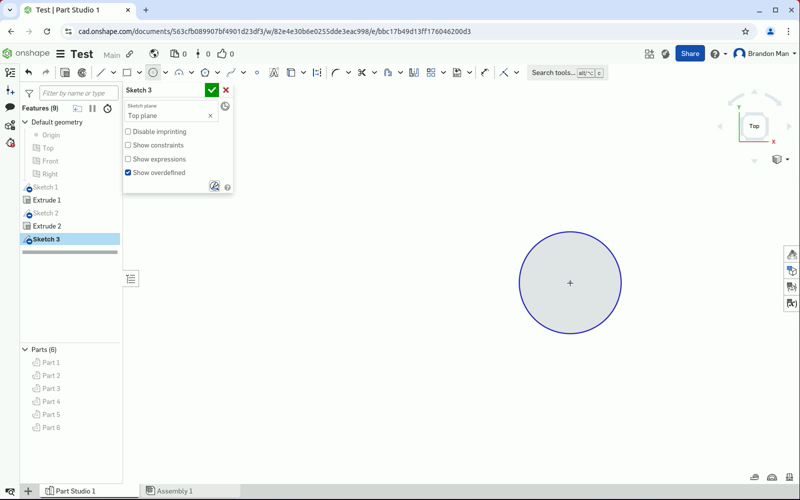
scroll(-6)
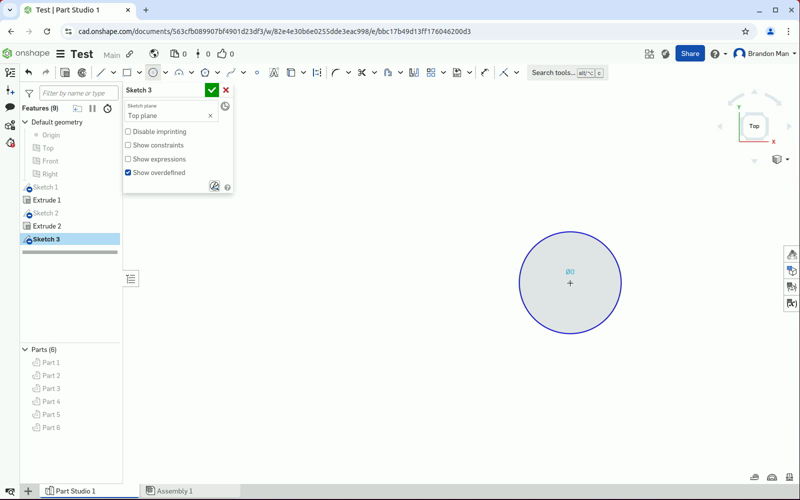
scroll(-6)
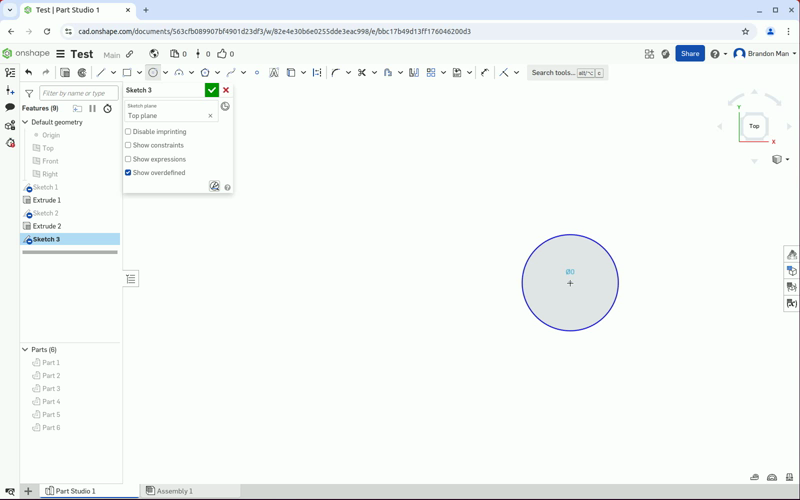
scroll(-6)
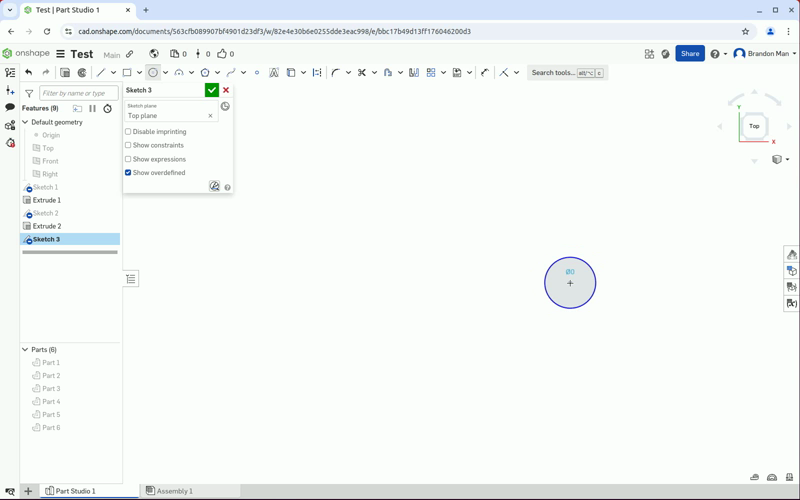
scroll(-6)
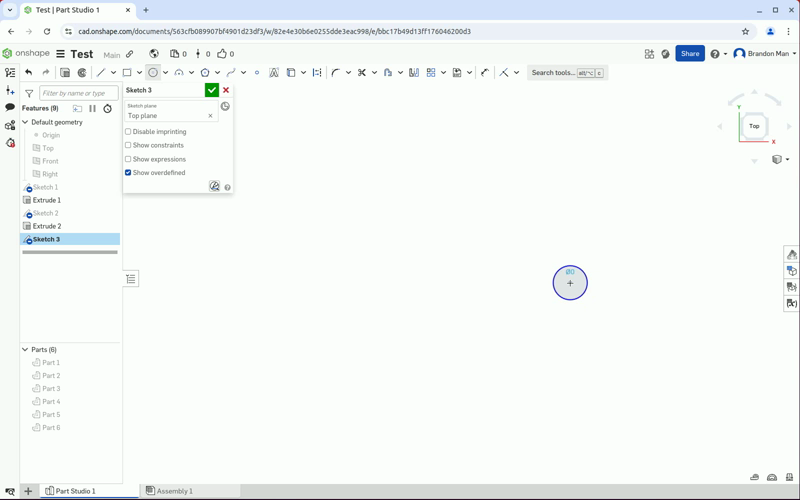
scroll(-6)
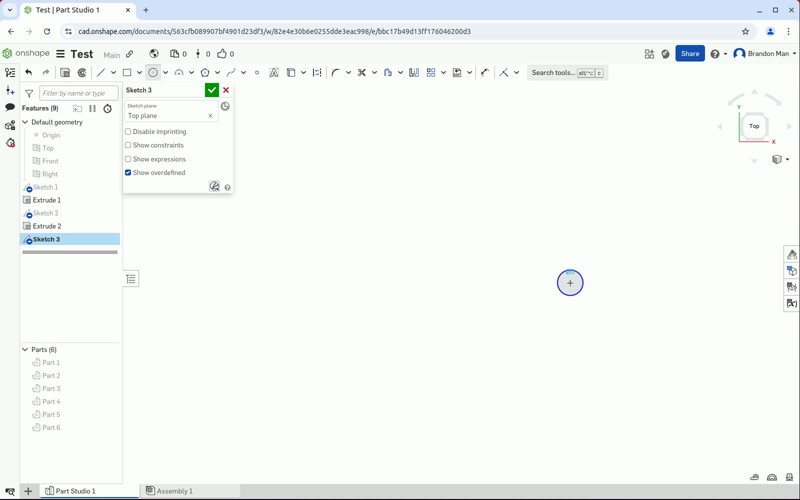
scroll(-6)
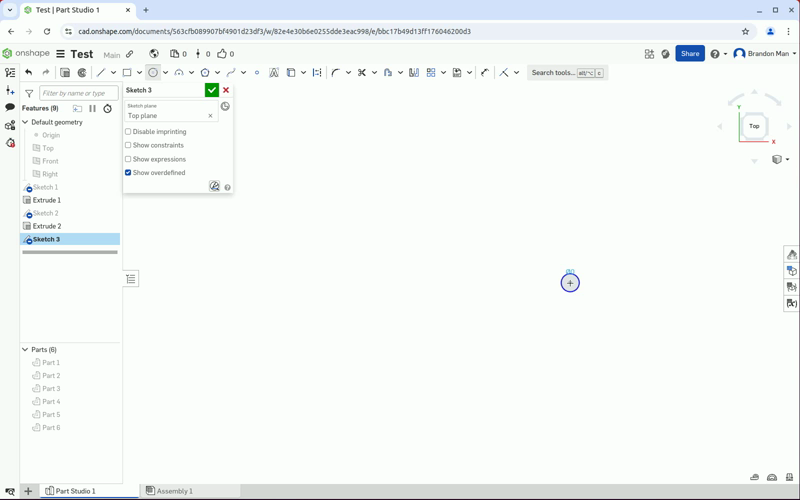
scroll(-6)
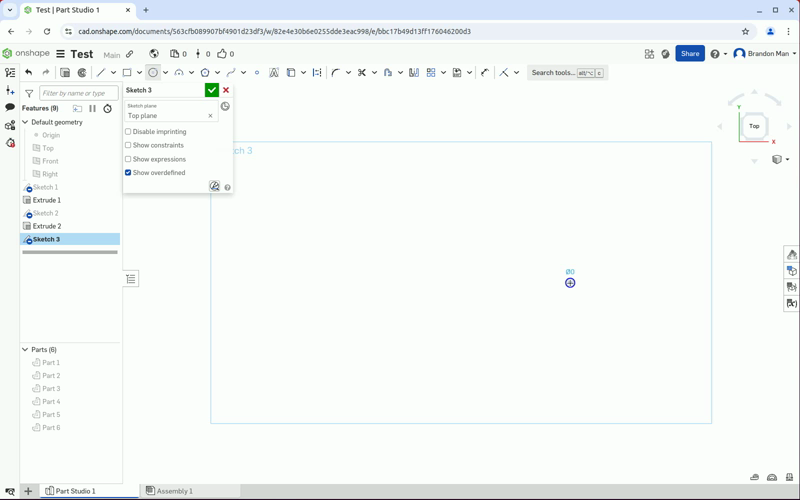
key_up(shift)
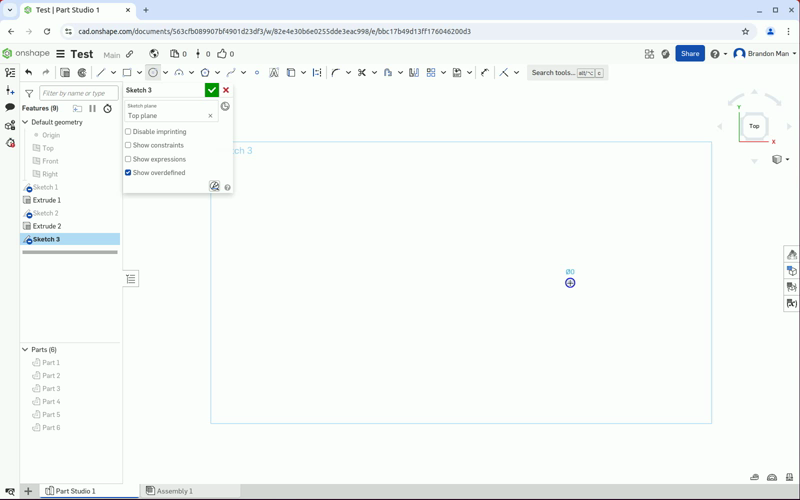
mouse_move(572, 282)
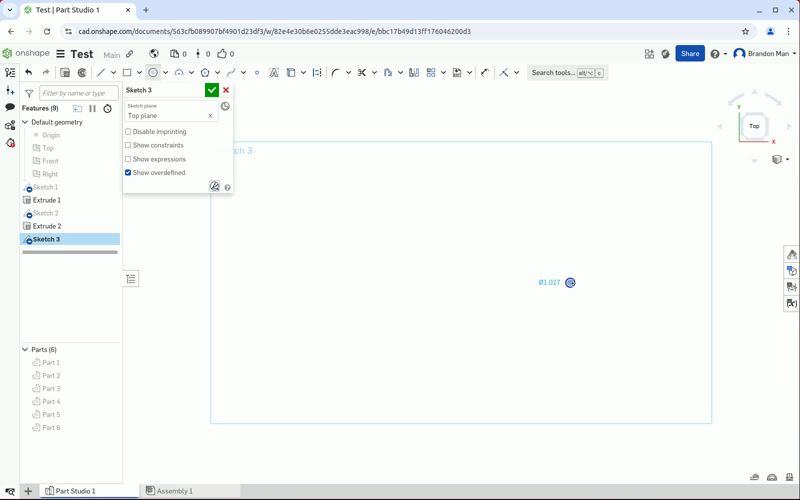
scroll(6)
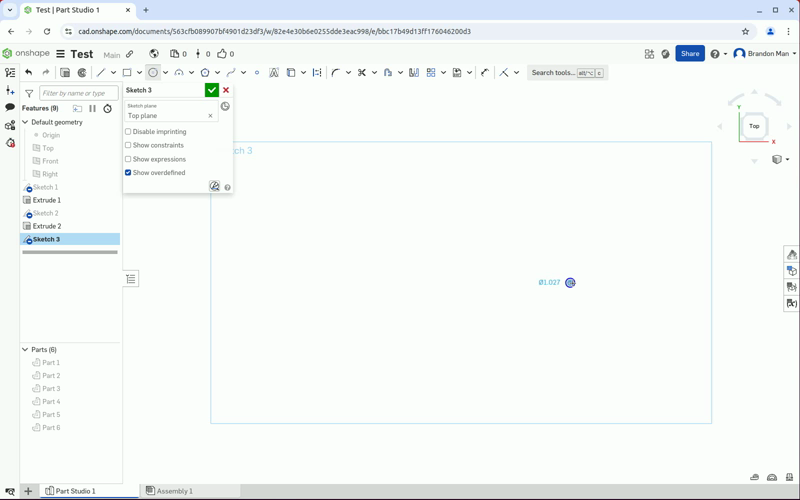
scroll(6)
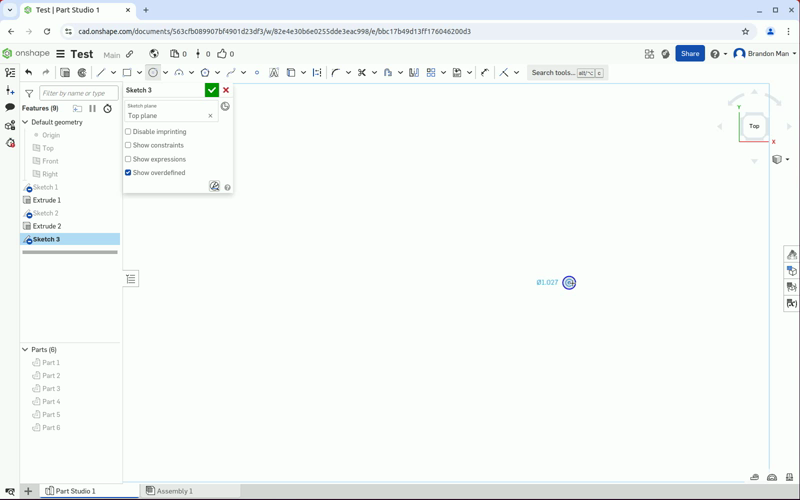
scroll(6)
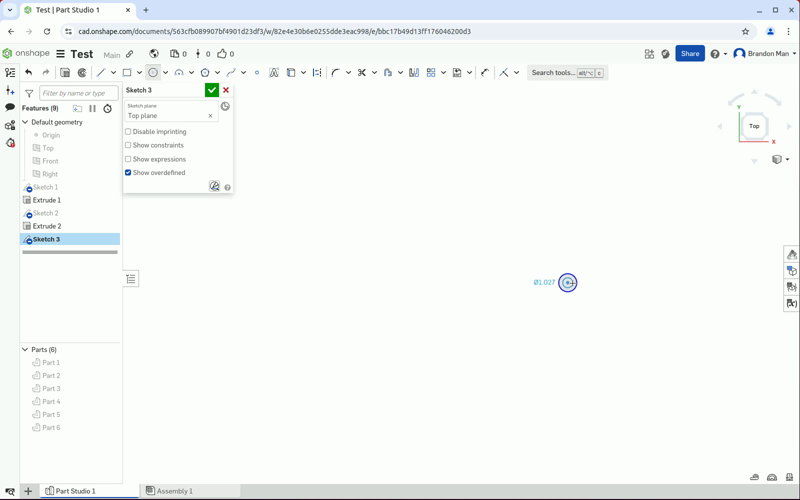
scroll(6)
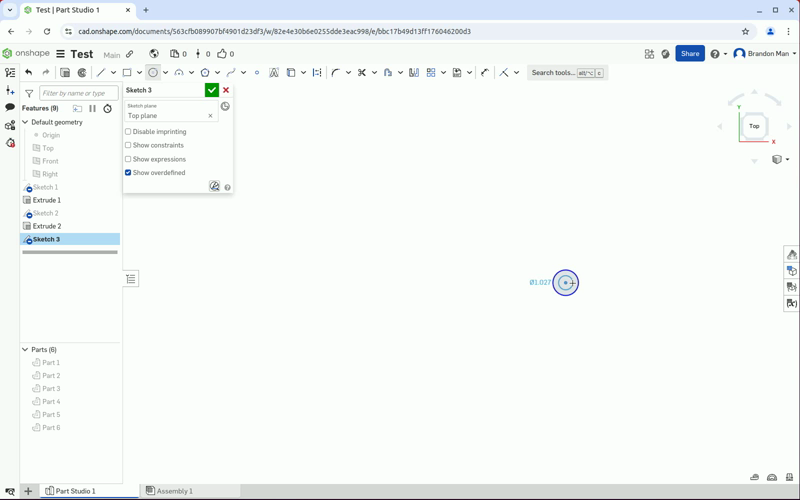
scroll(6)
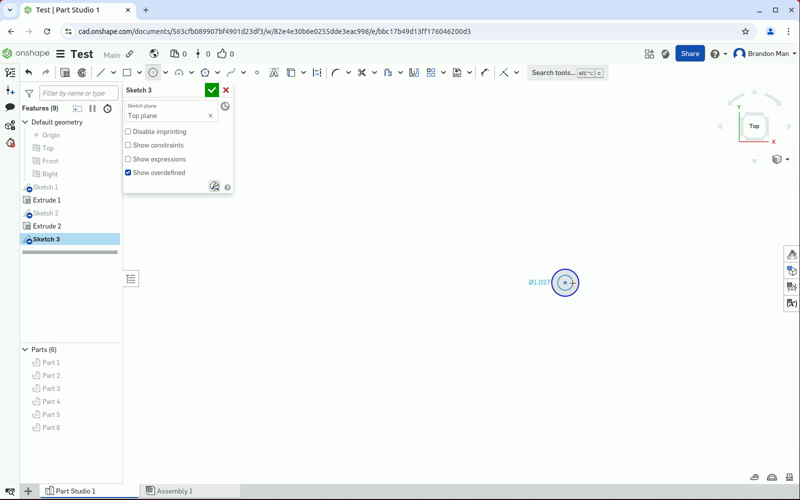
scroll(6)
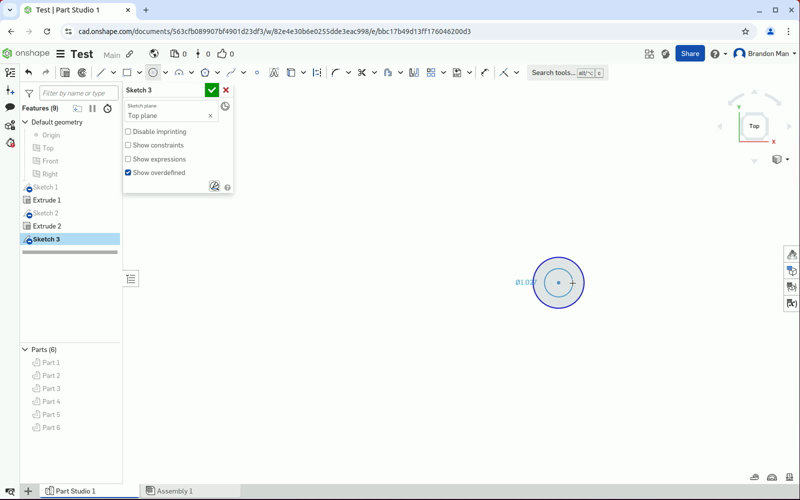
scroll(6)
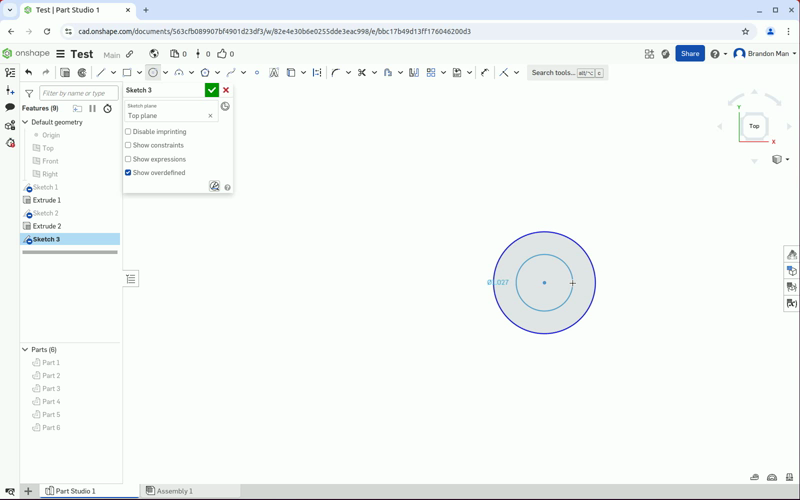
click(572, 282)
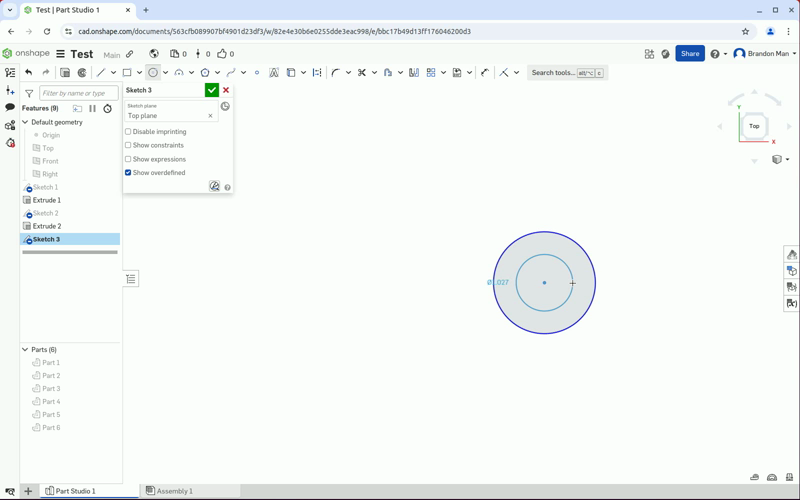
scroll(-6)
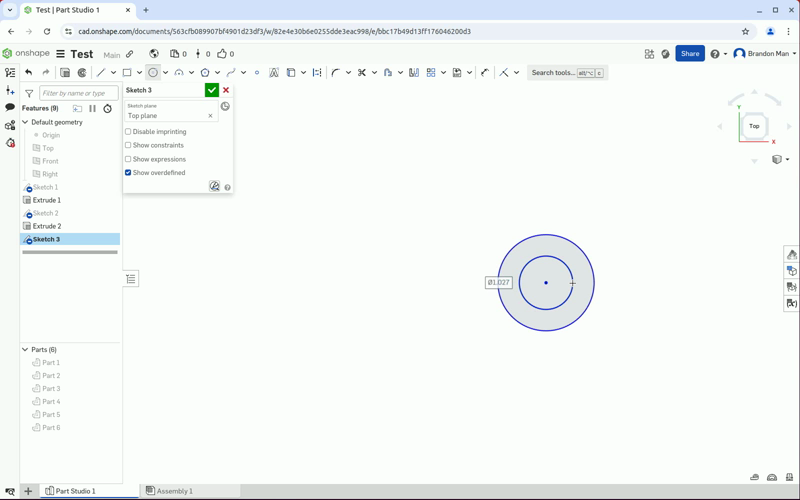
scroll(-6)
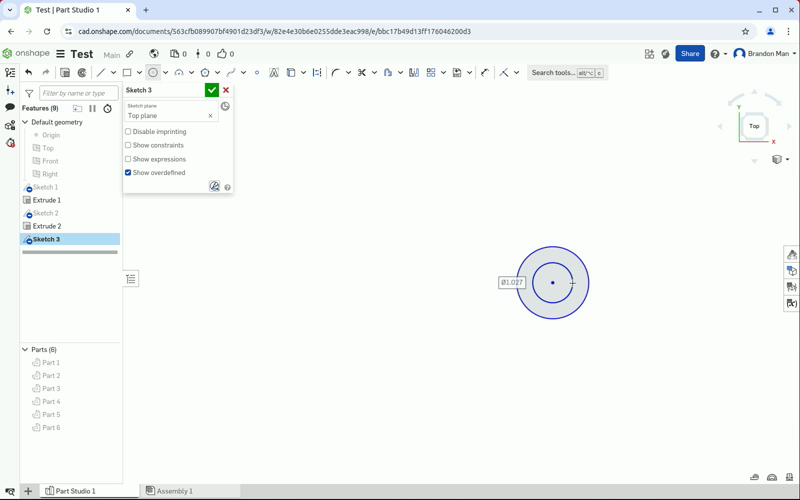
scroll(-6)
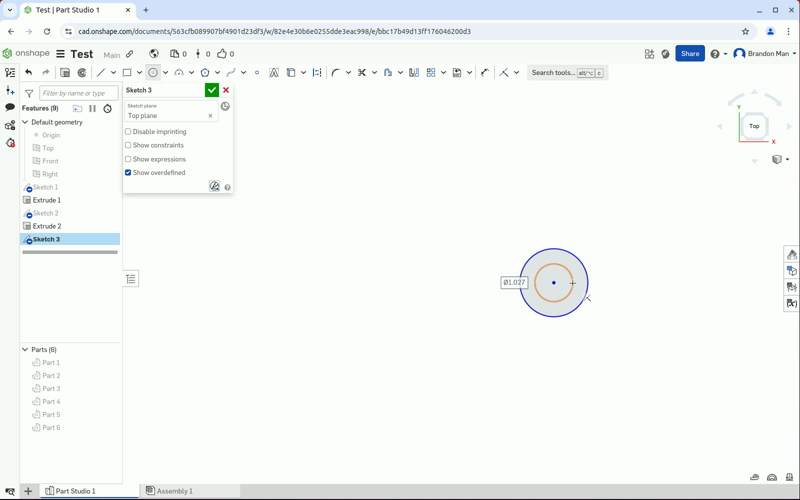
scroll(-6)
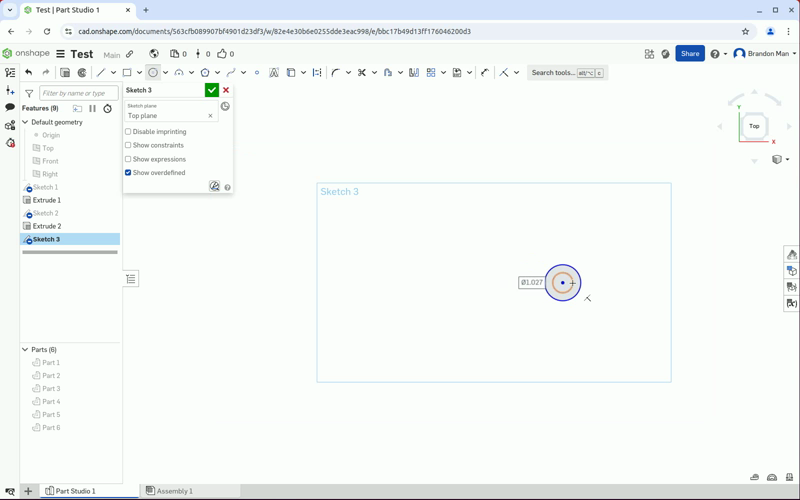
scroll(-6)
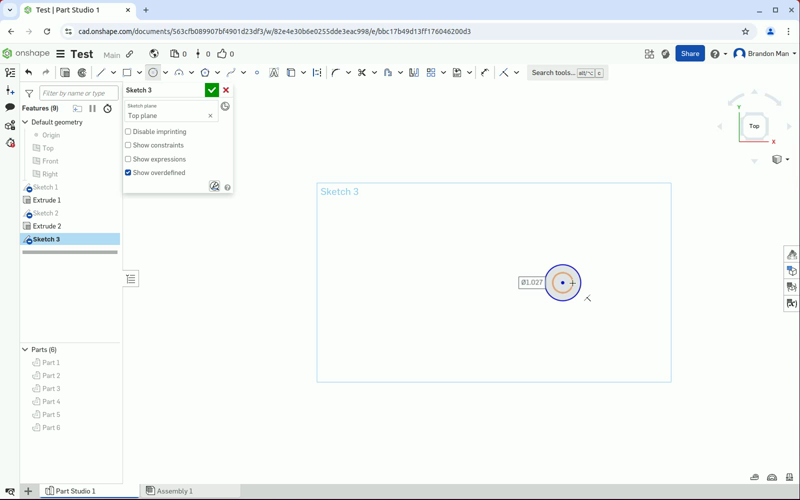
scroll(-6)
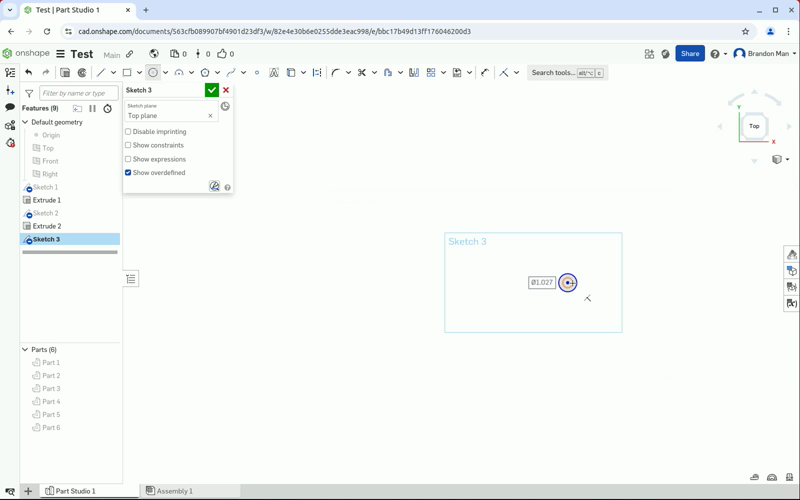
scroll(-6)
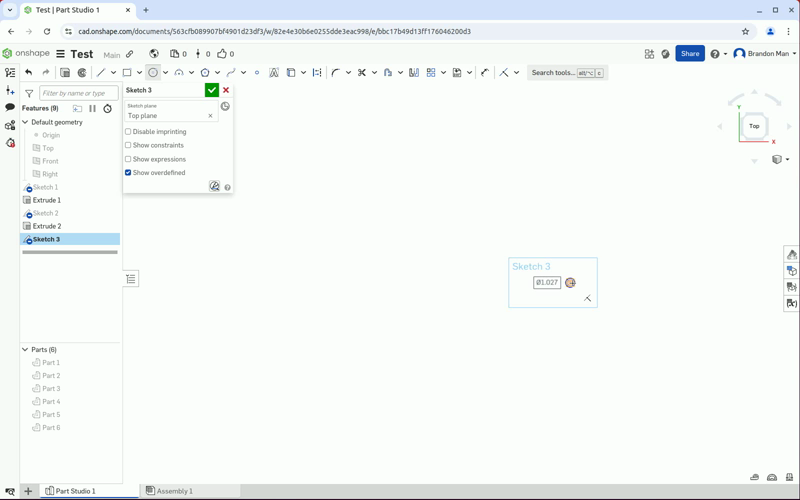
key(esc)
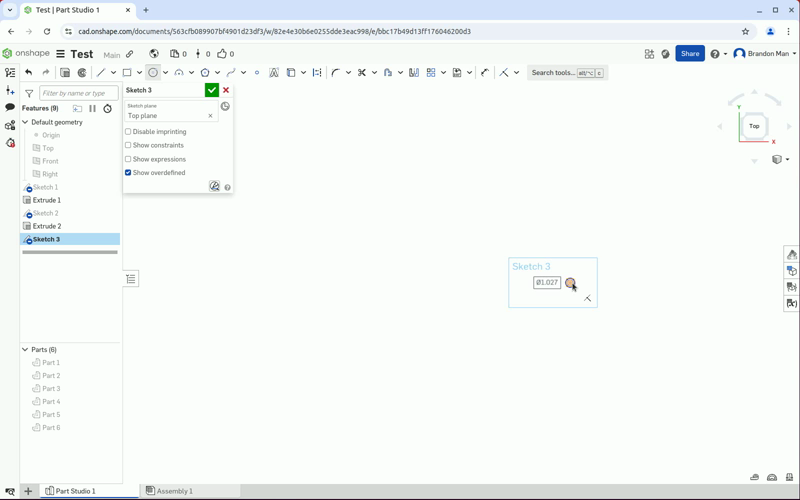
mouse_move(572, 281)
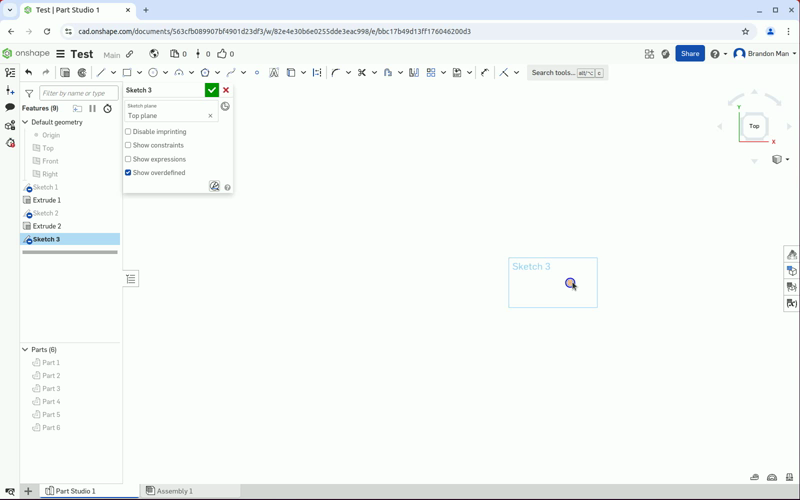
scroll(6)
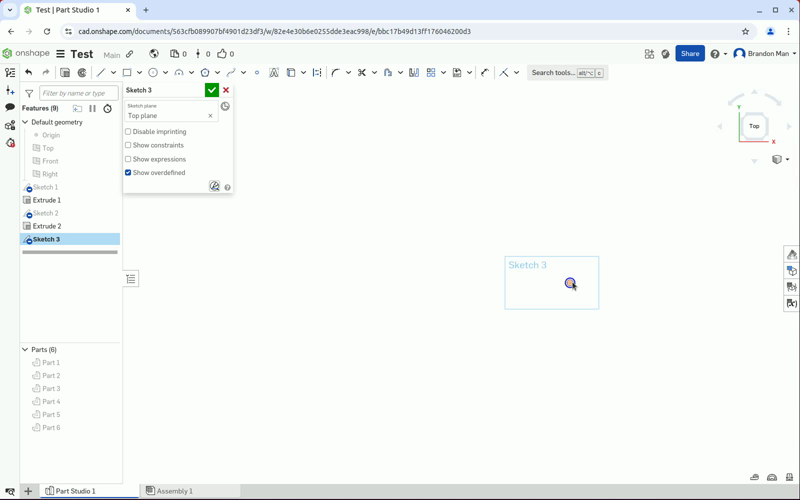
scroll(6)
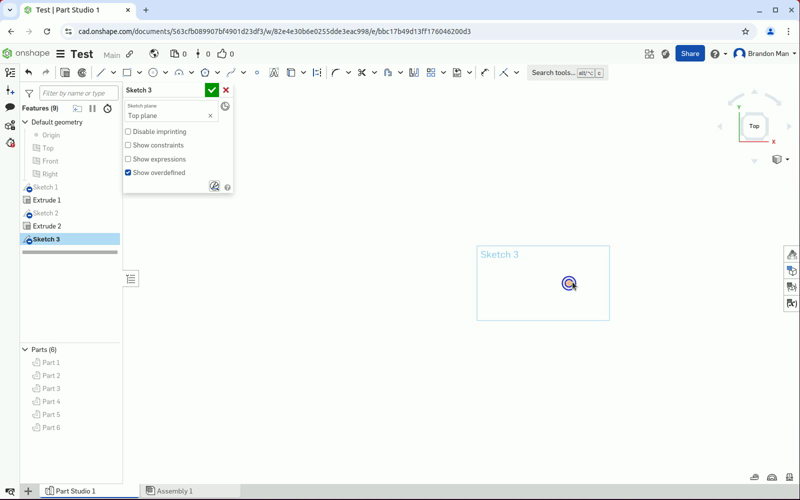
scroll(6)
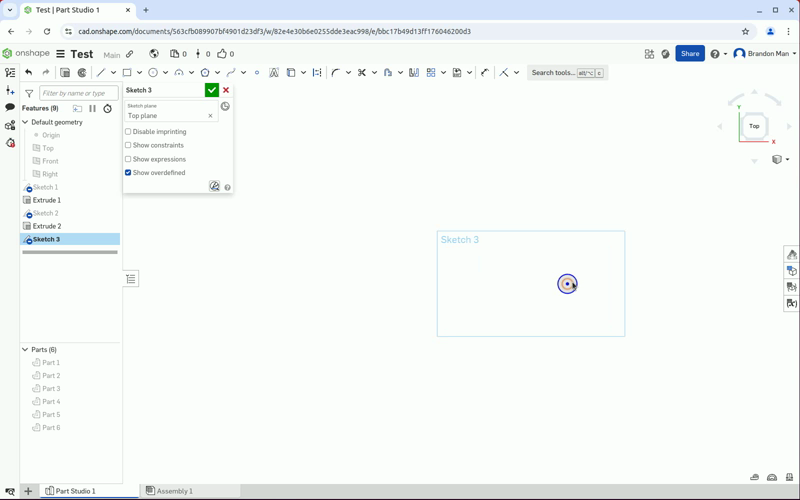
scroll(6)
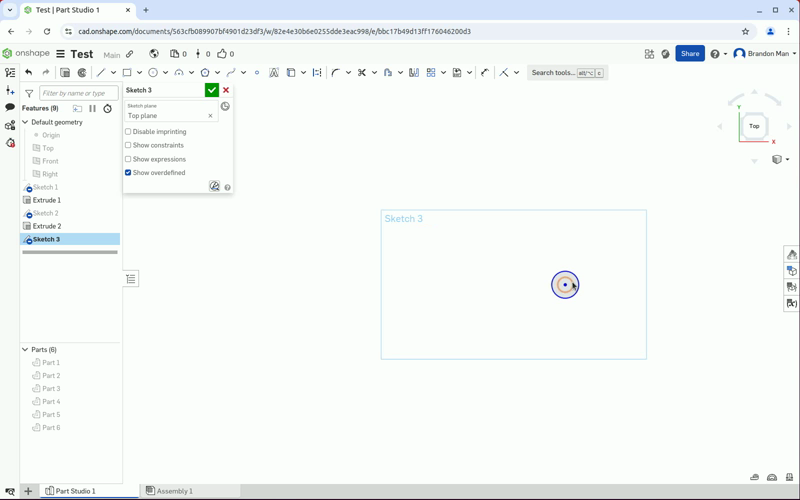
scroll(6)
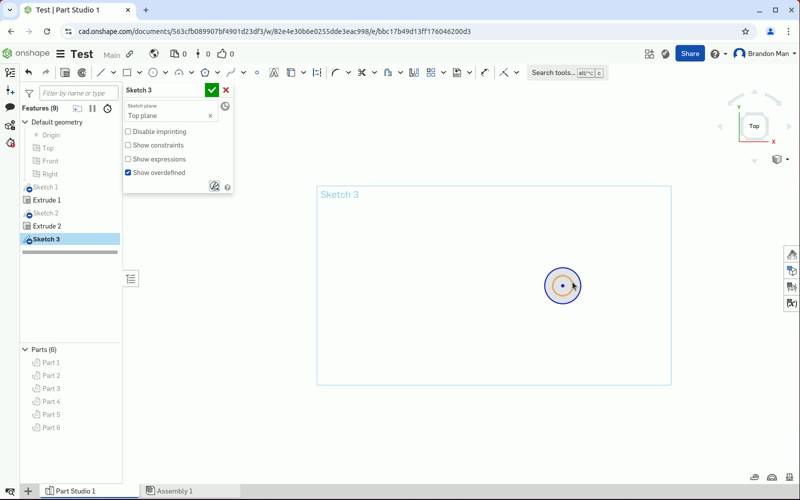
scroll(6)
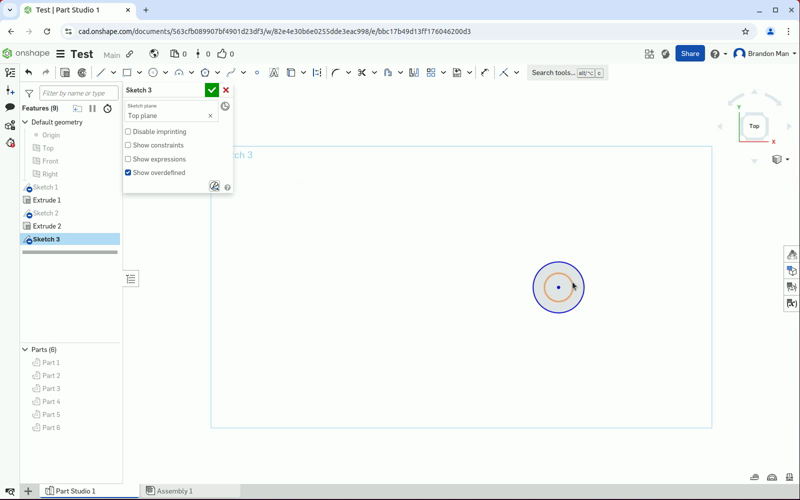
scroll(6)
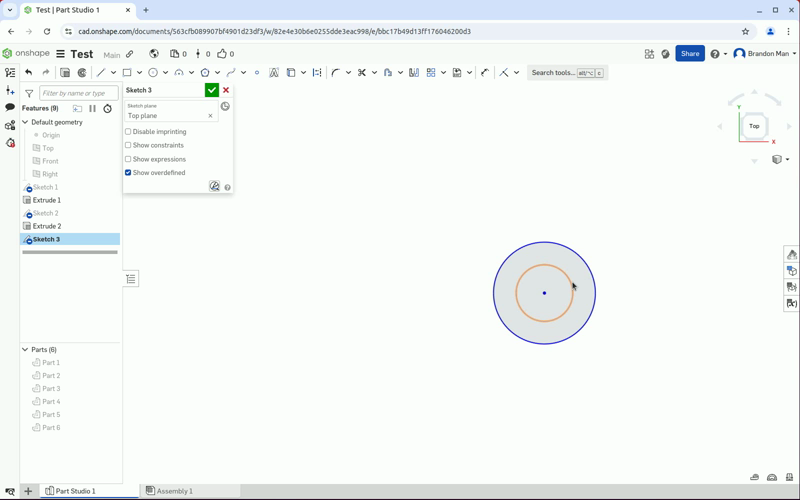
click(572, 281)
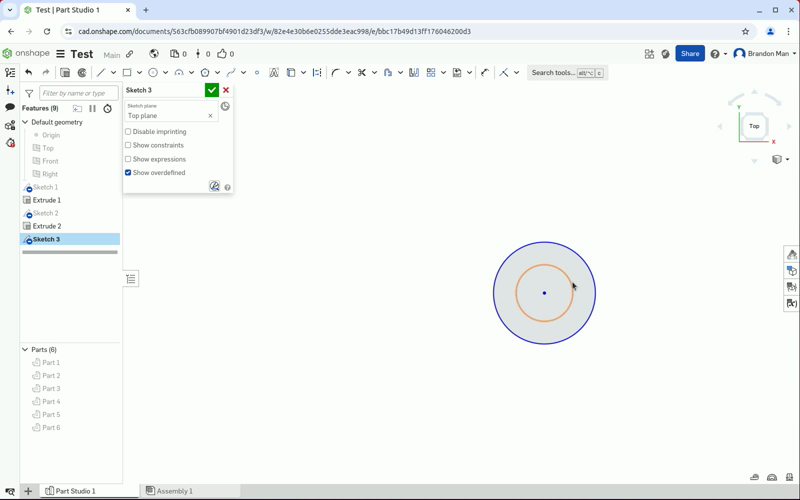
scroll(-6)
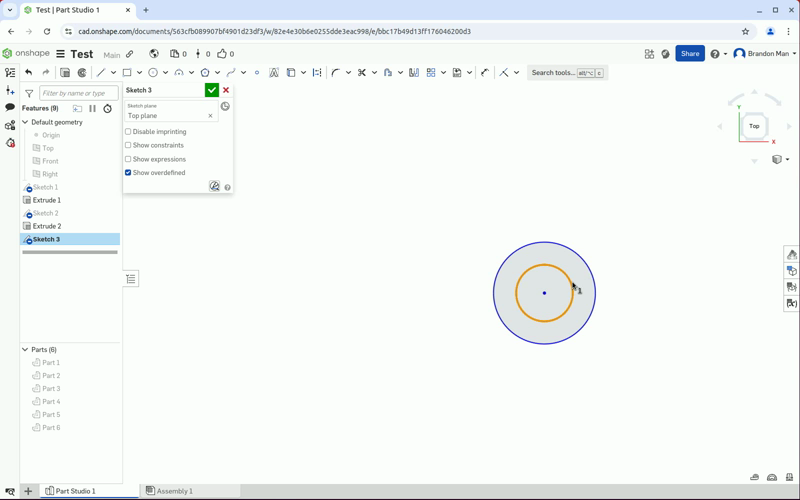
scroll(-6)
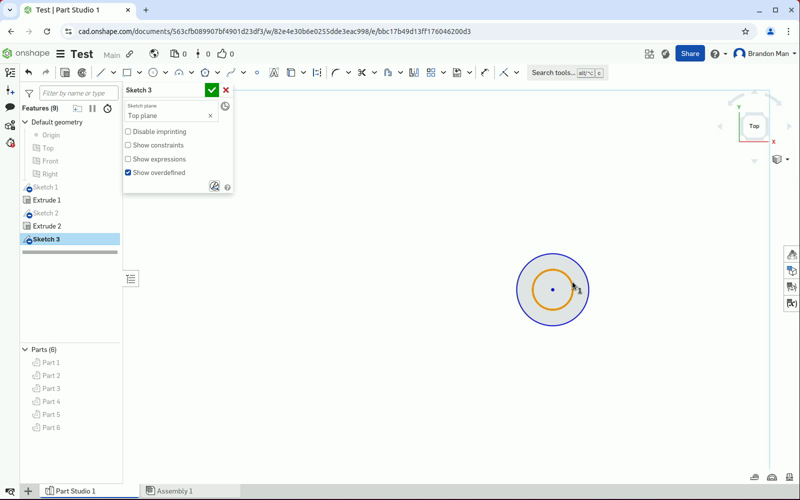
scroll(-6)
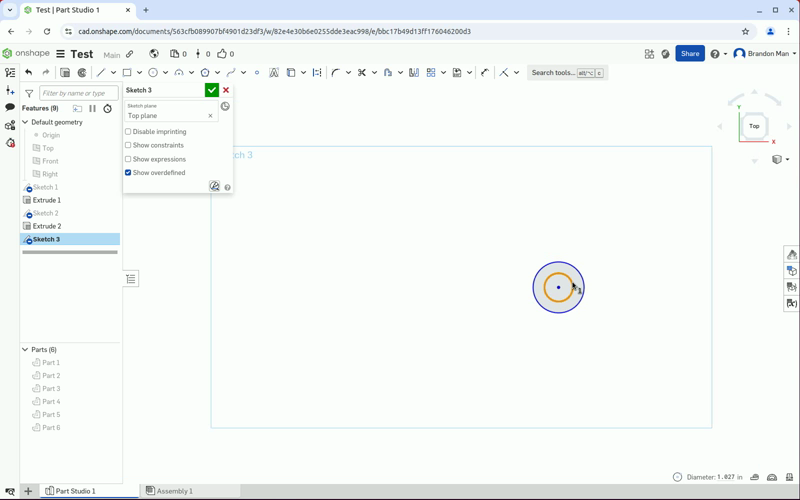
scroll(-6)
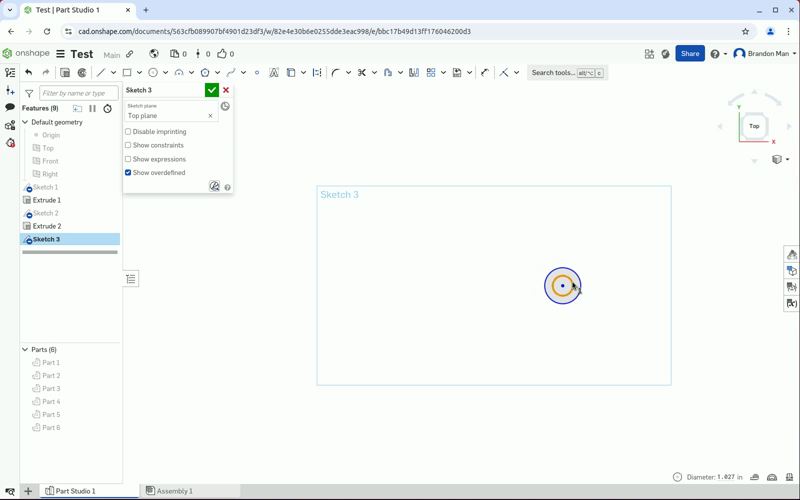
scroll(-6)
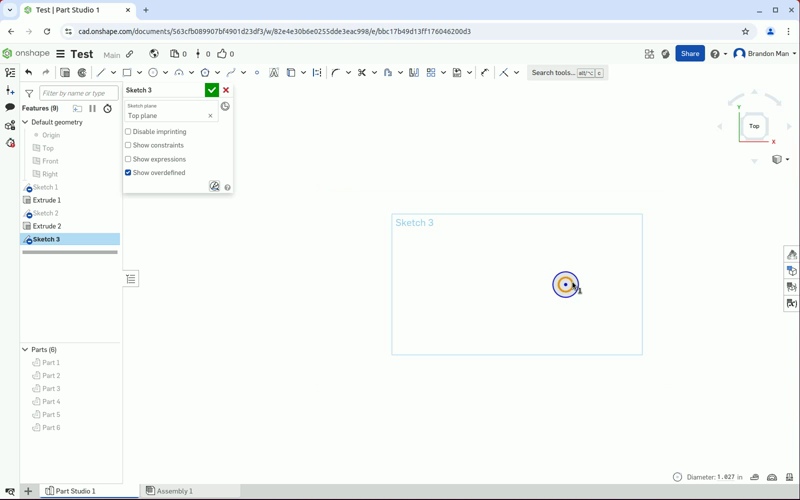
scroll(-6)
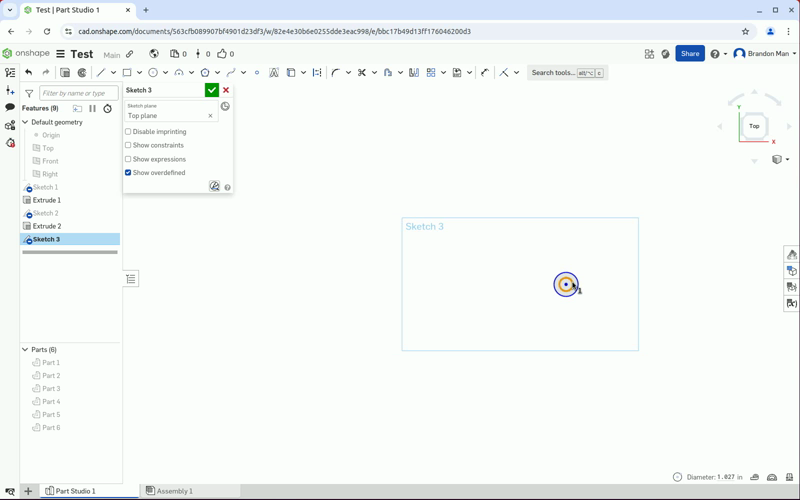
scroll(-6)
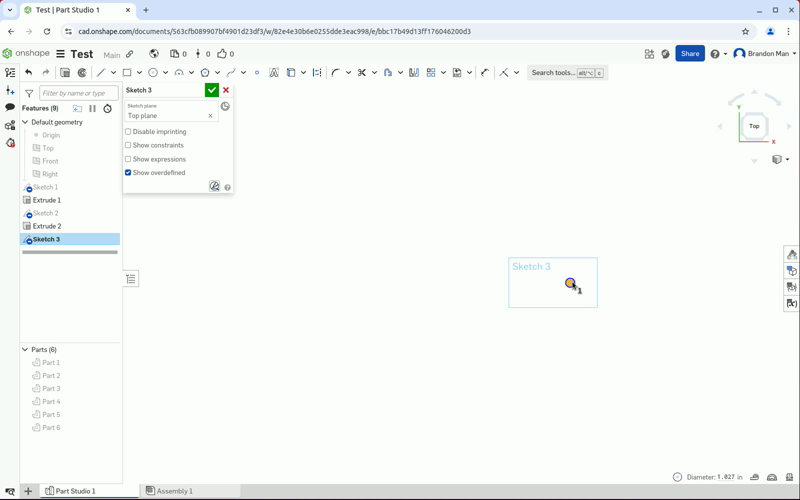
mouse_move(73, 352)
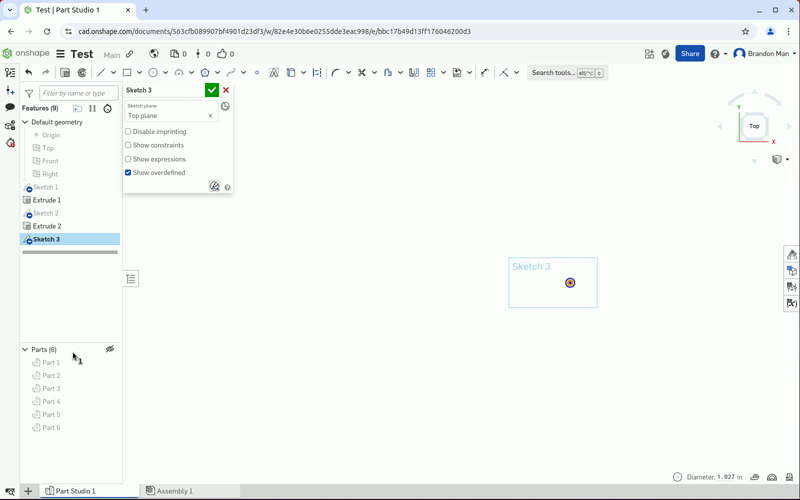
key(shift+y)
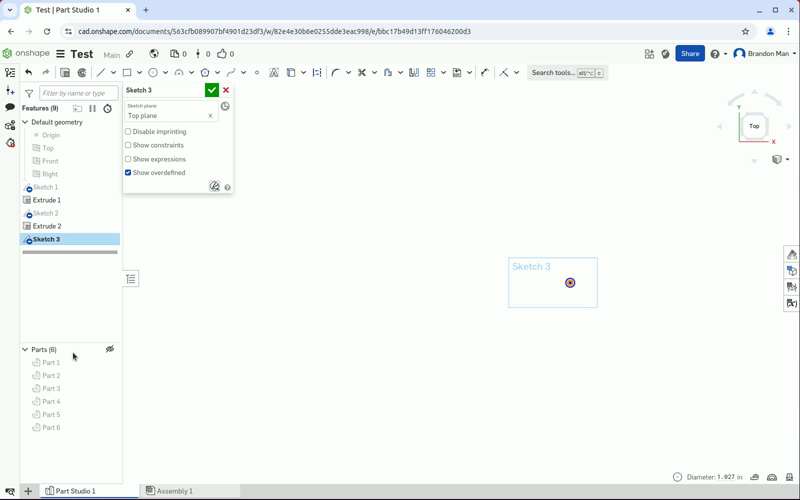
key(shift+e)
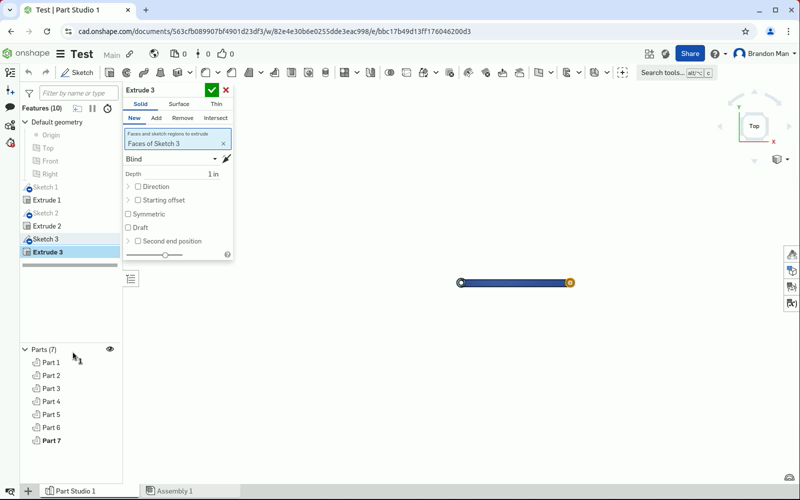
mouse_move(143, 106)
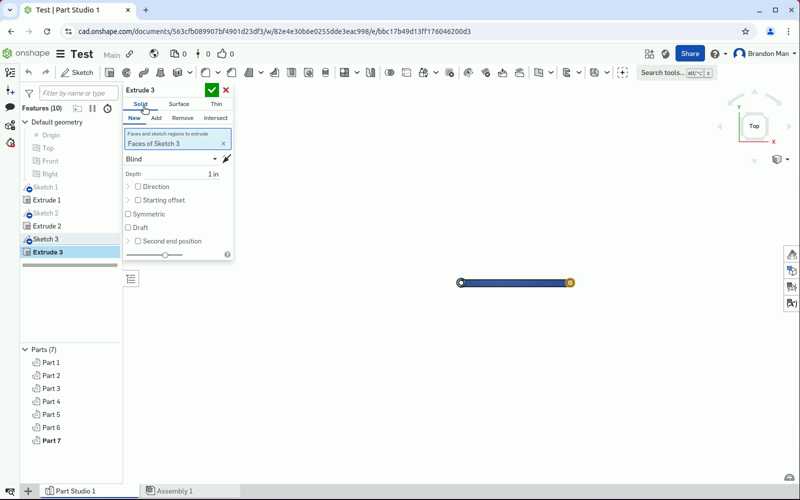
click(143, 106)
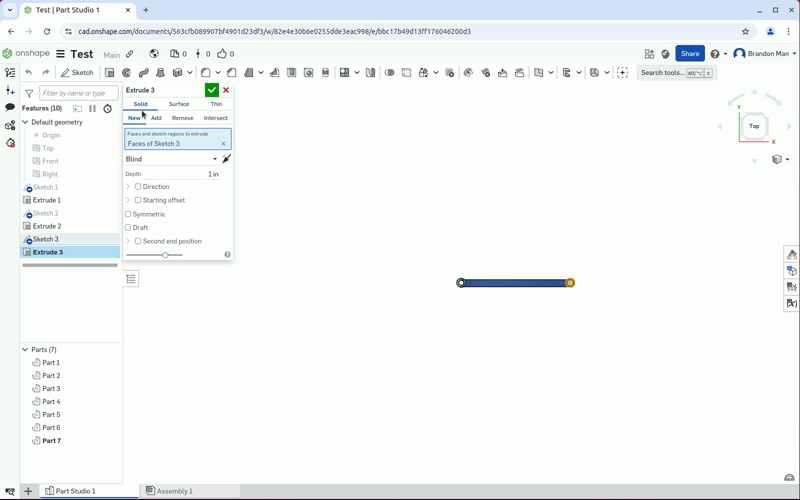
mouse_move(137, 120)
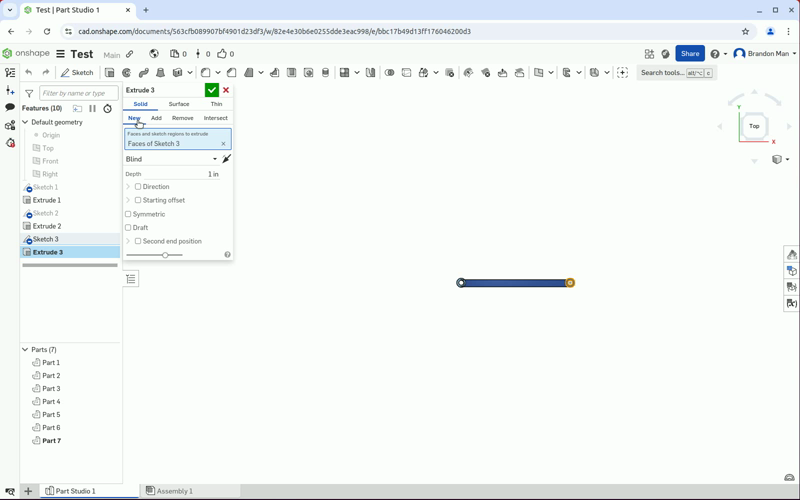
click(137, 120)
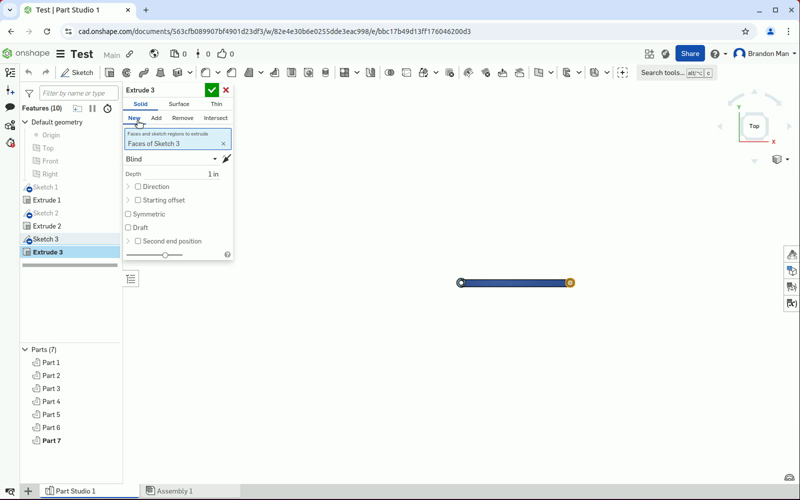
key(tab, 4)
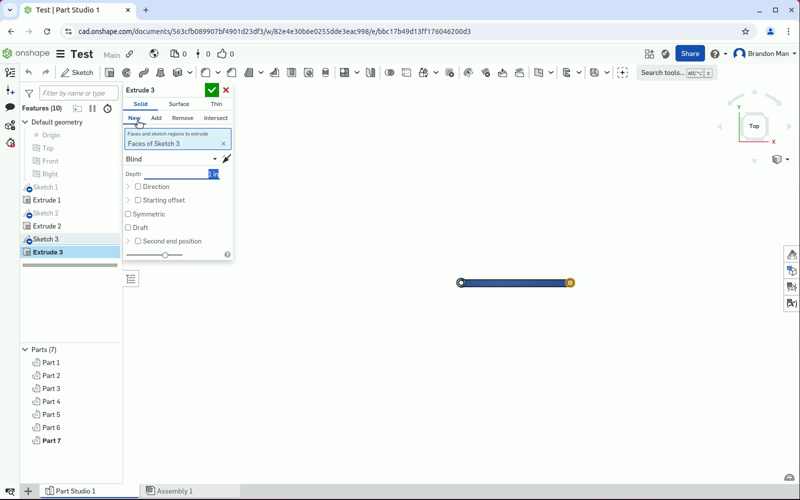
text(0.481)
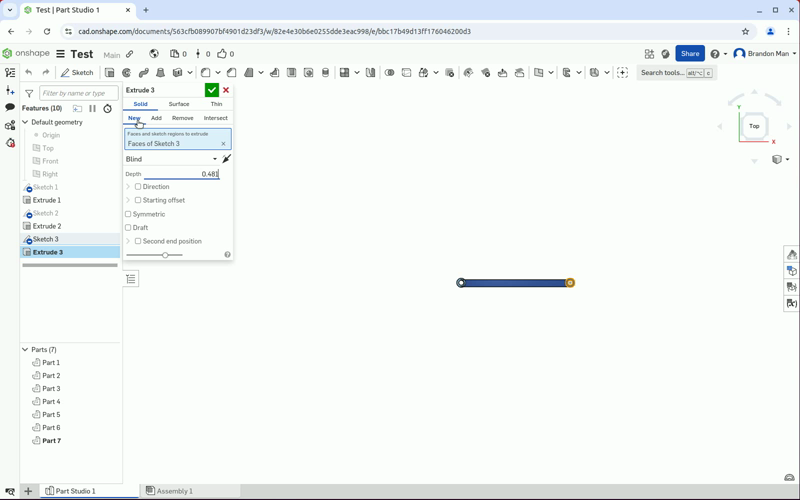
key(enter)
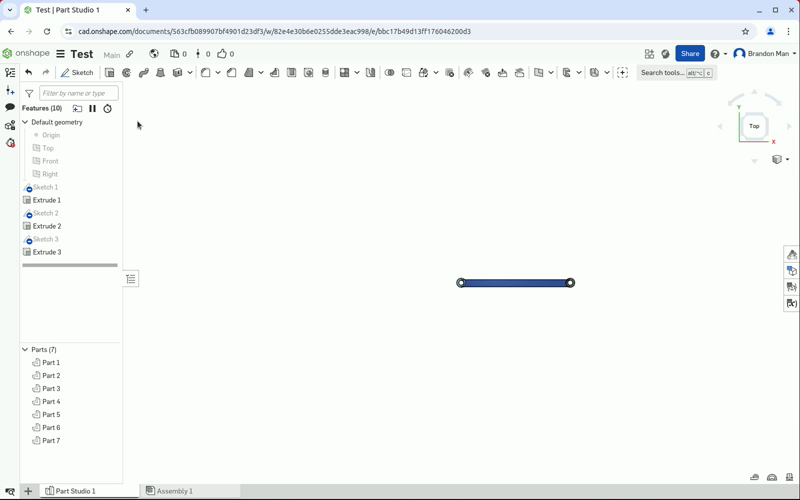
key(shift+h)
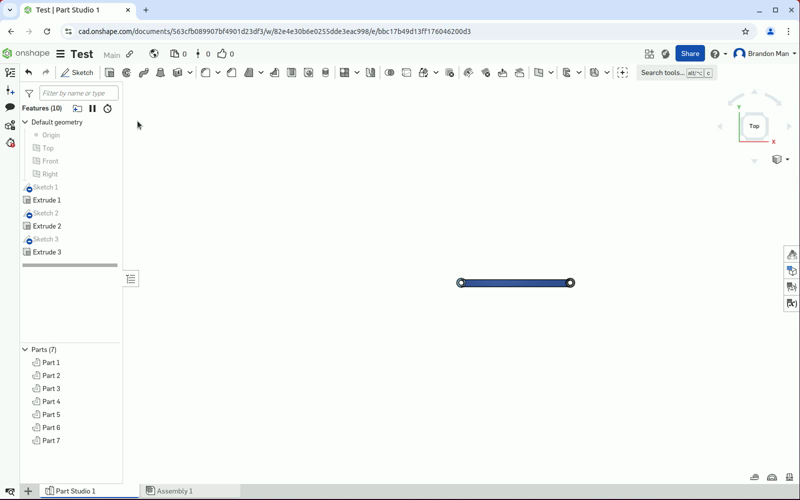
key(shift+h)
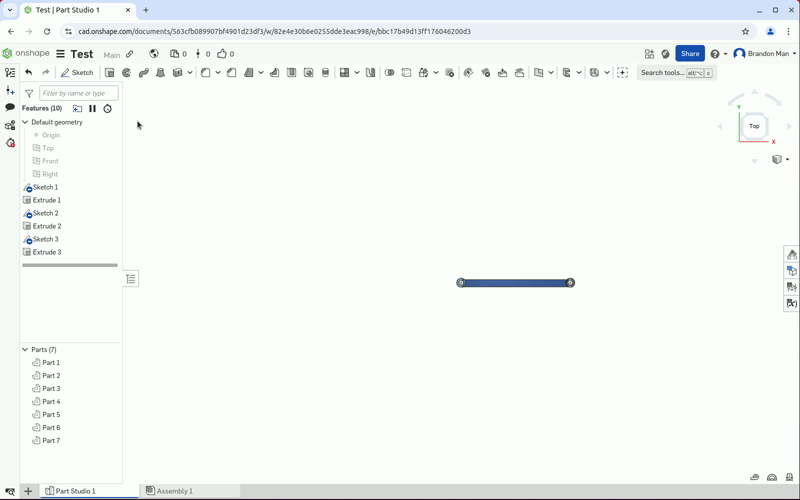
key(shift+7)
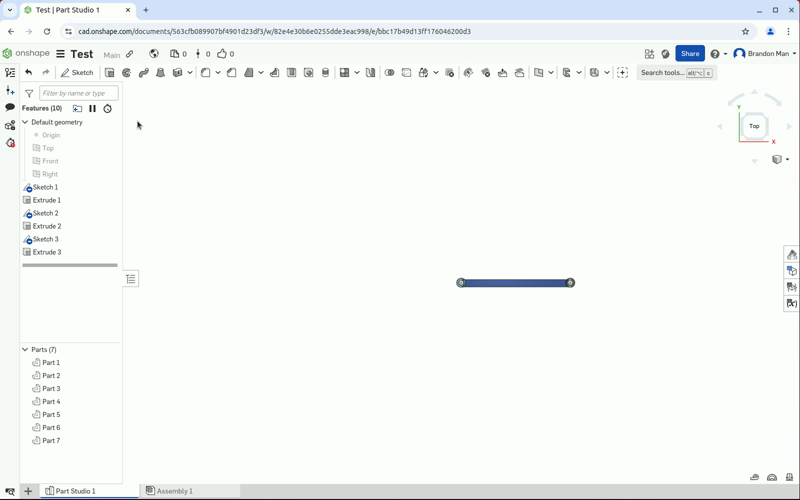
key(up, 3)
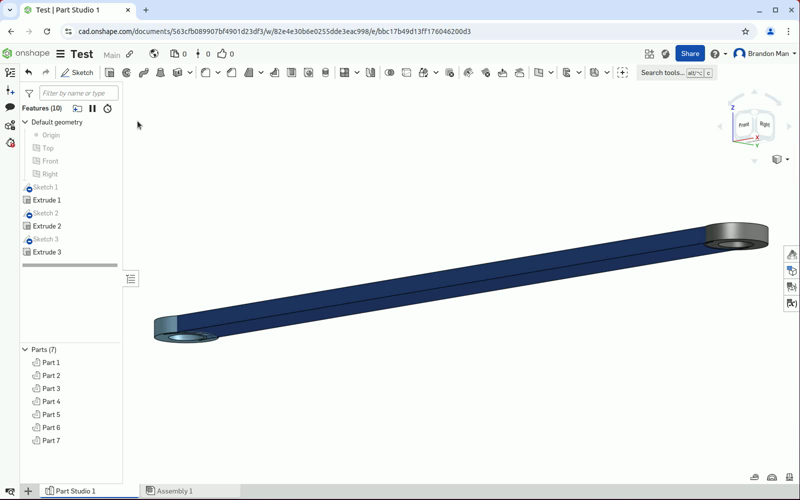
key(left, 3)
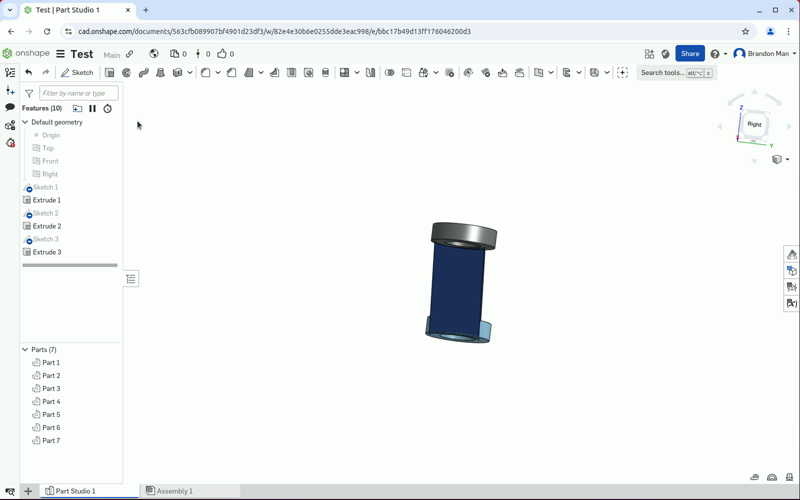
key(right, 3)
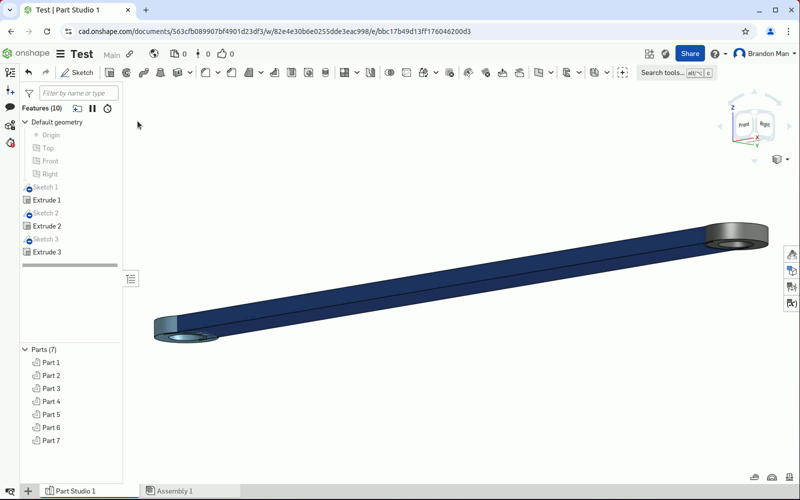
key(down, 3)
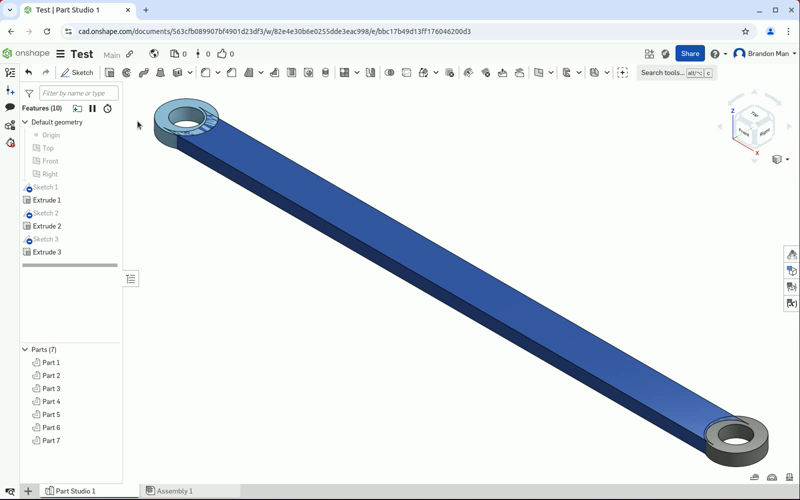
mouse_move(73, 189)
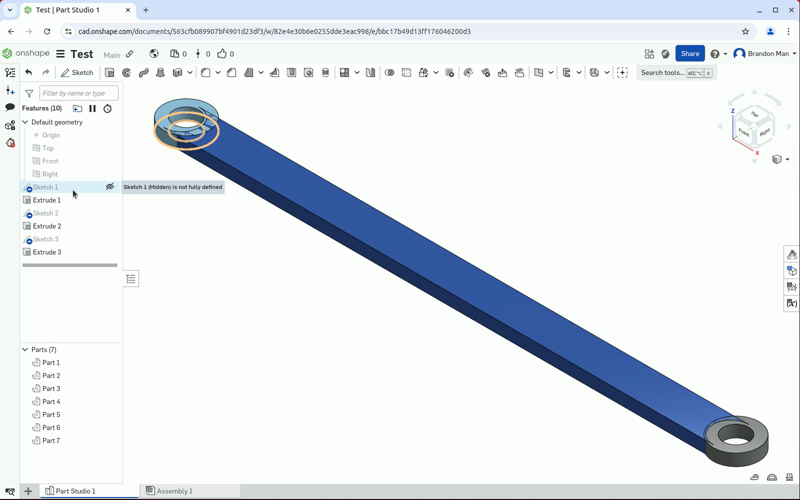
click(73, 189)